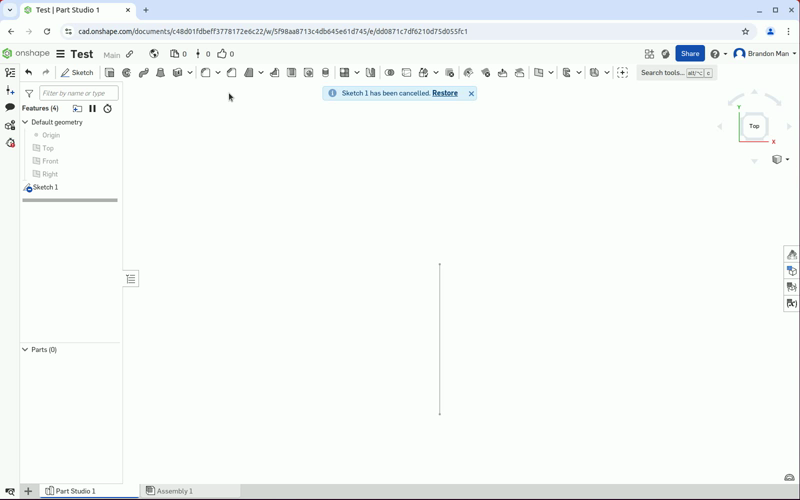
key(shift+h)
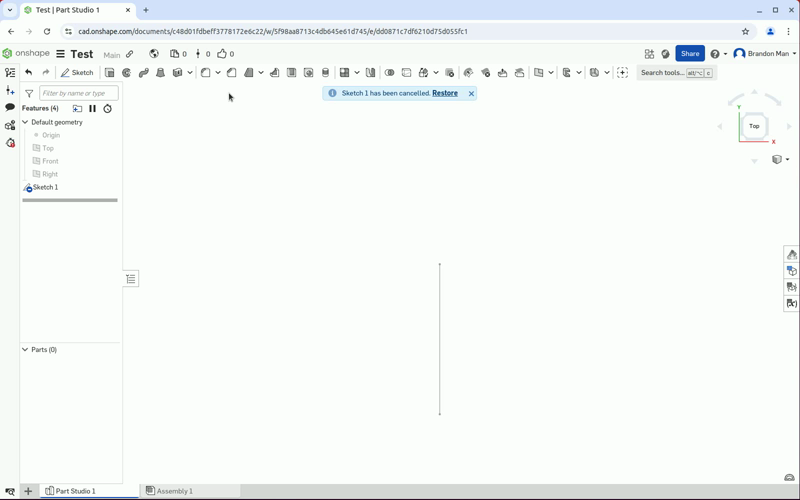
key(shift+s)
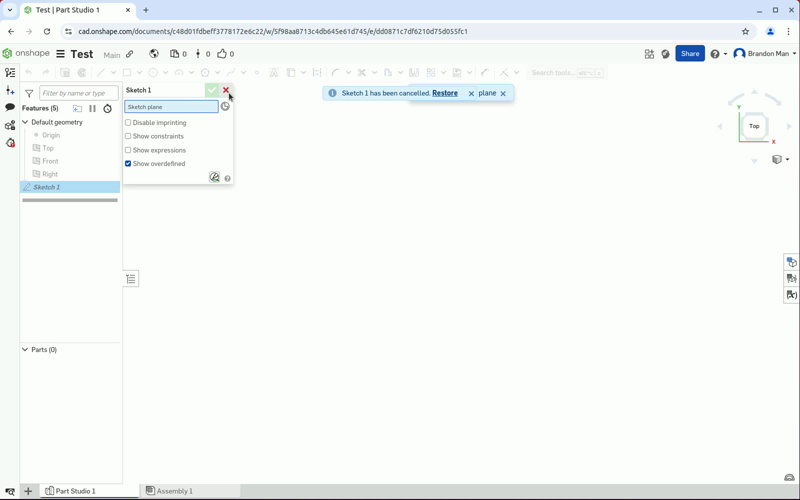
mouse_move(73, 150)
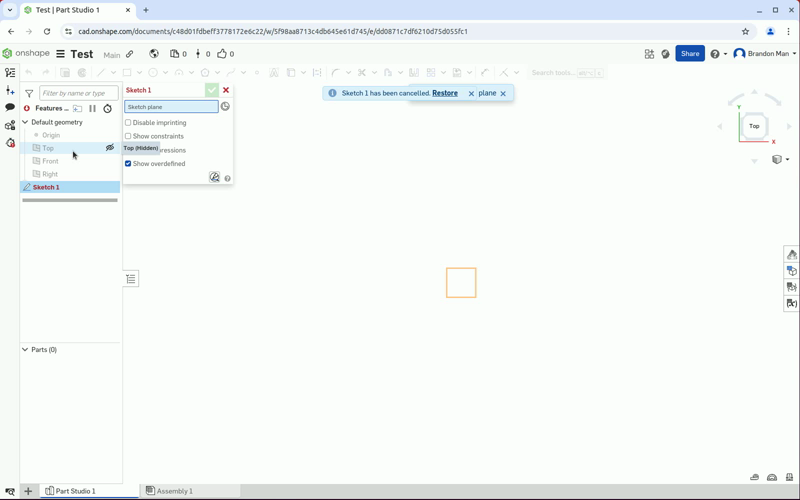
click(73, 150)
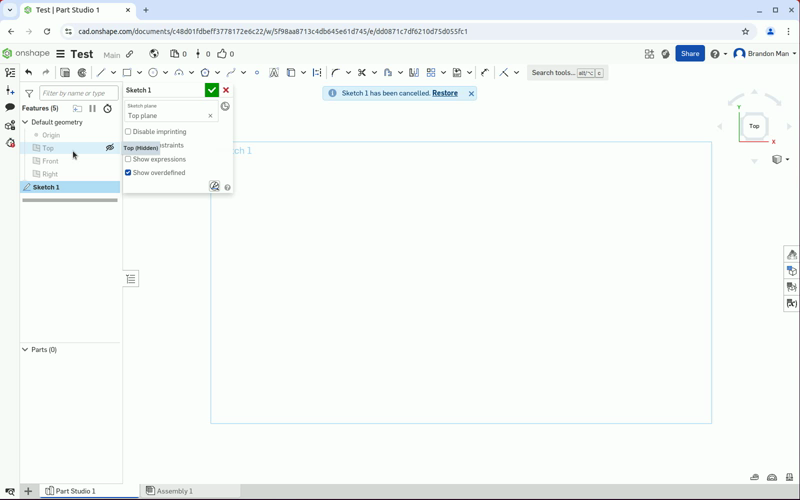
mouse_move(73, 352)
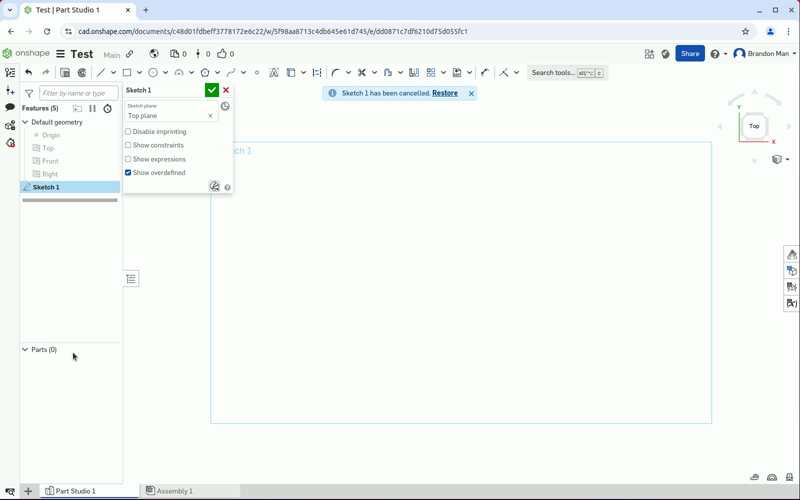
key(y)
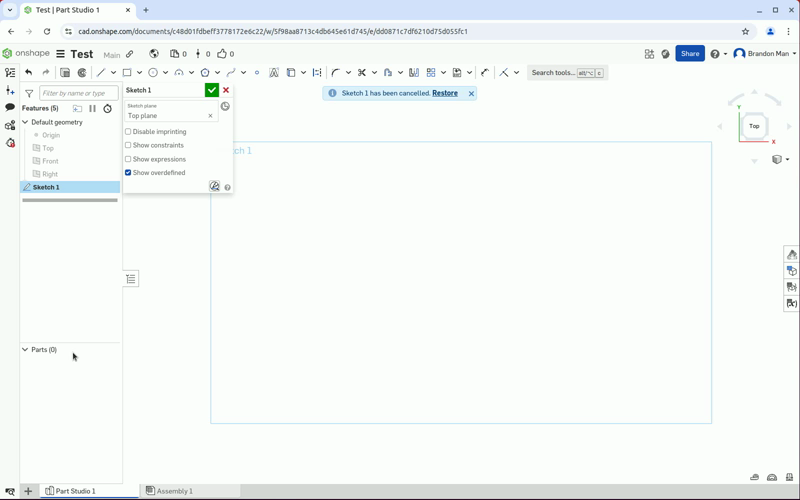
key(a)
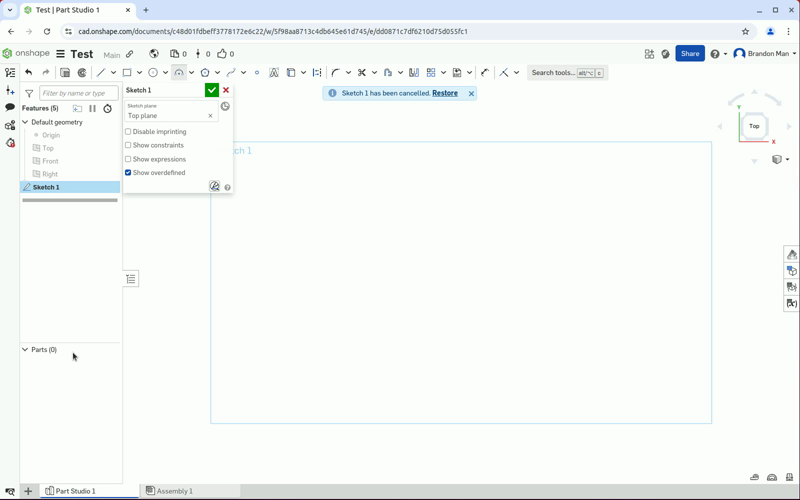
key_down(shift)
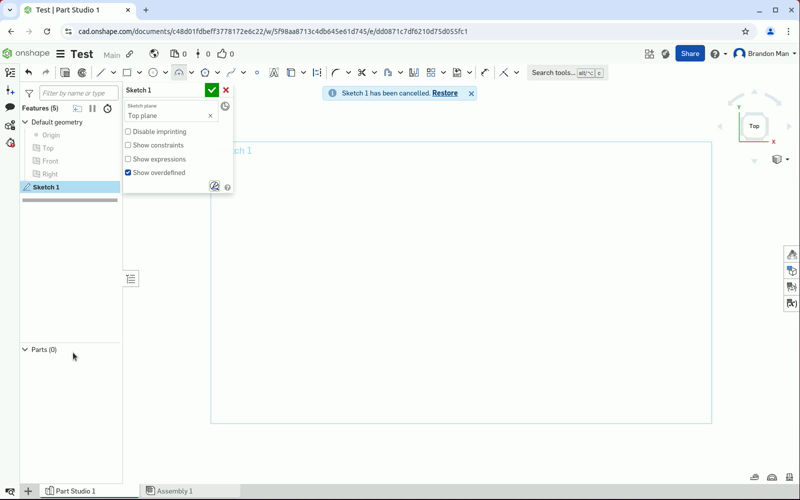
mouse_move(355, 306)
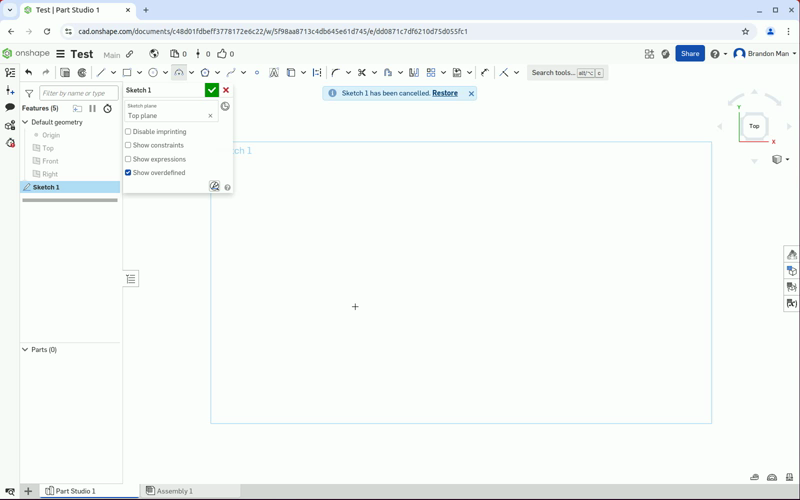
click(355, 306)
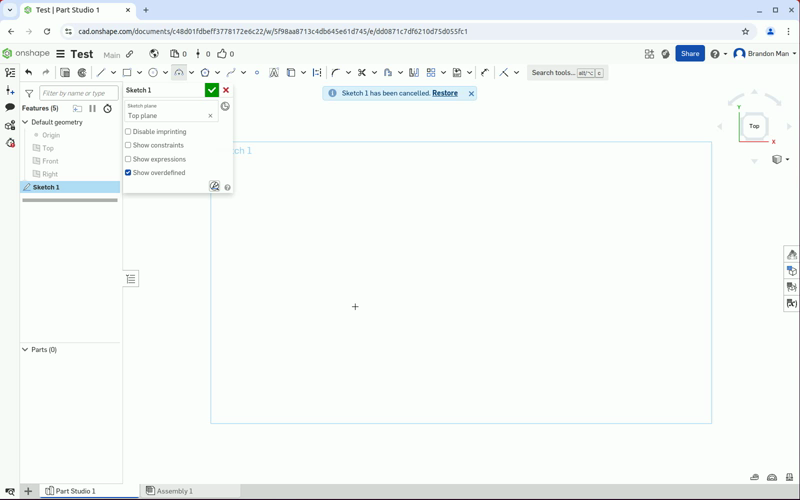
key_up(shift)
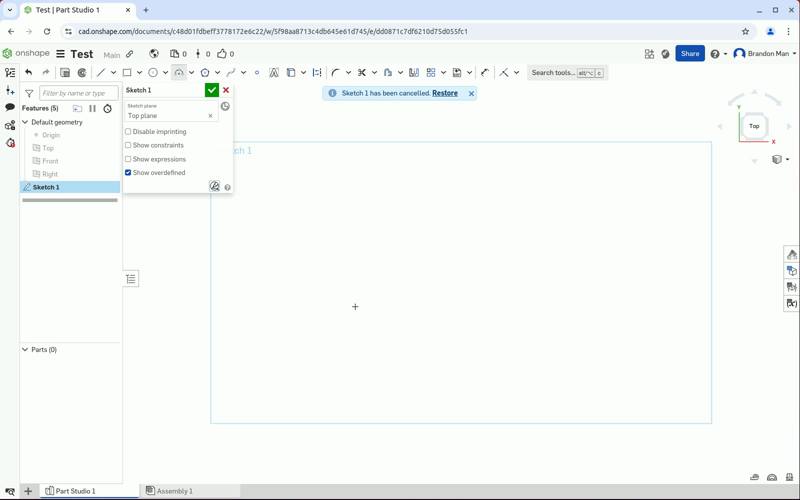
key_down(shift)
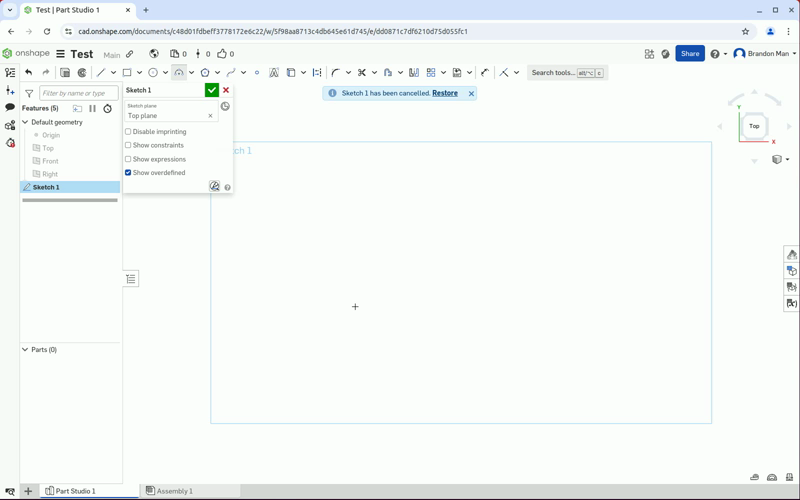
mouse_move(368, 319)
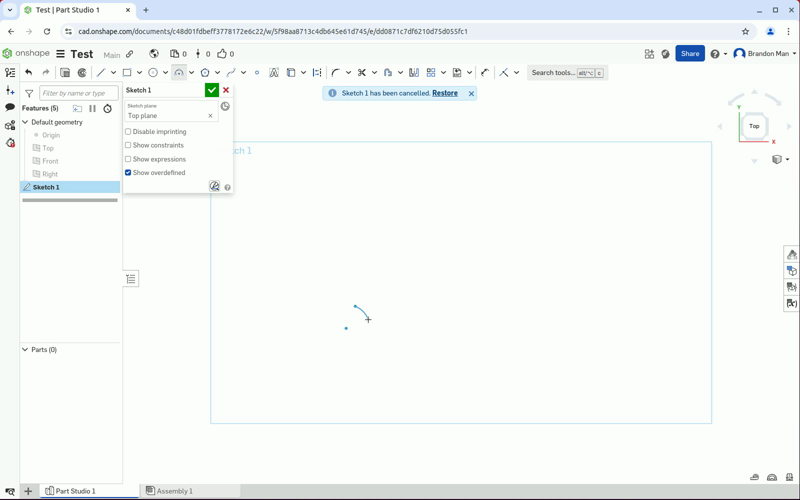
click(368, 319)
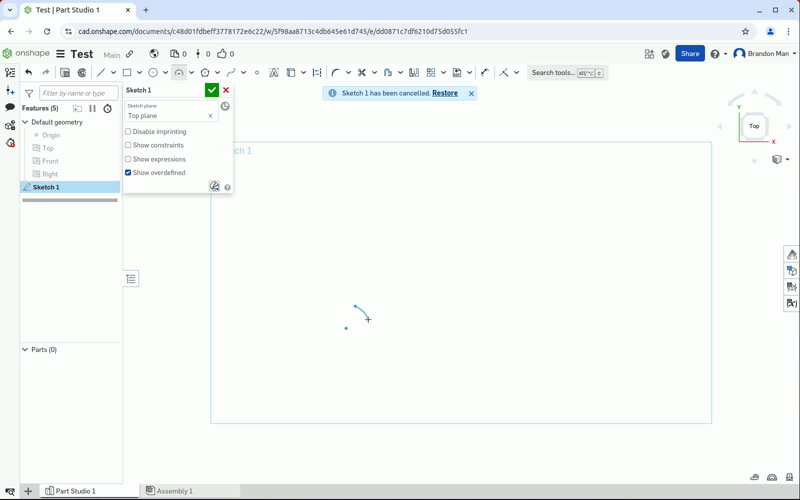
mouse_move(359, 315)
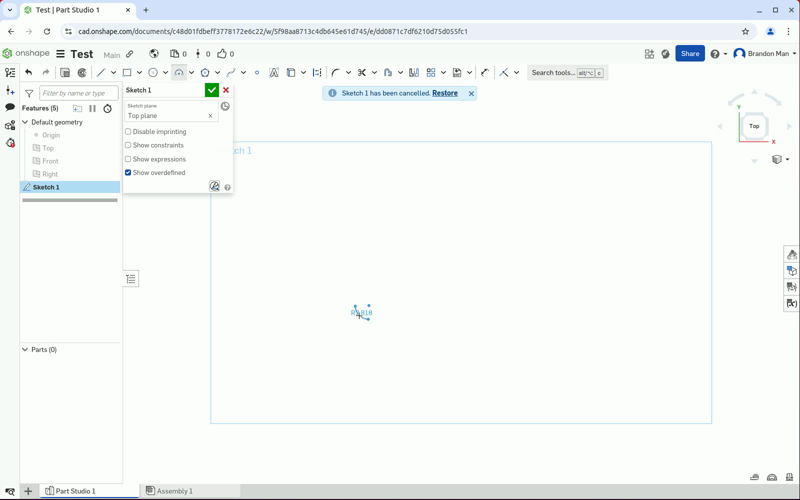
click(359, 315)
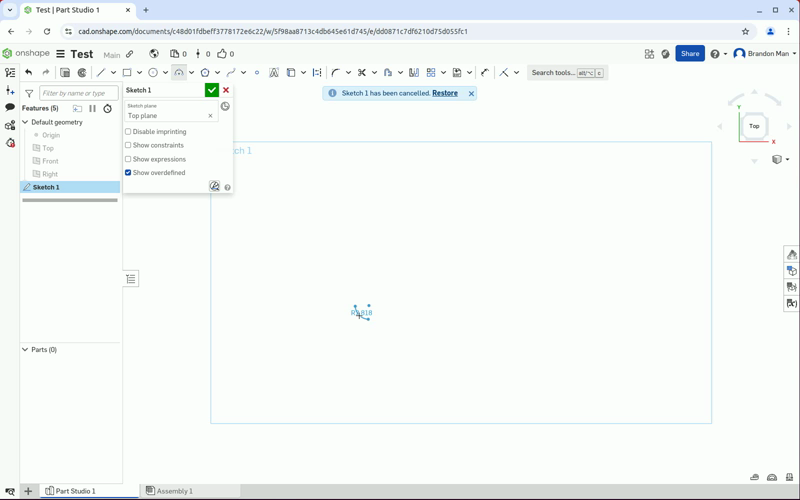
key_up(shift)
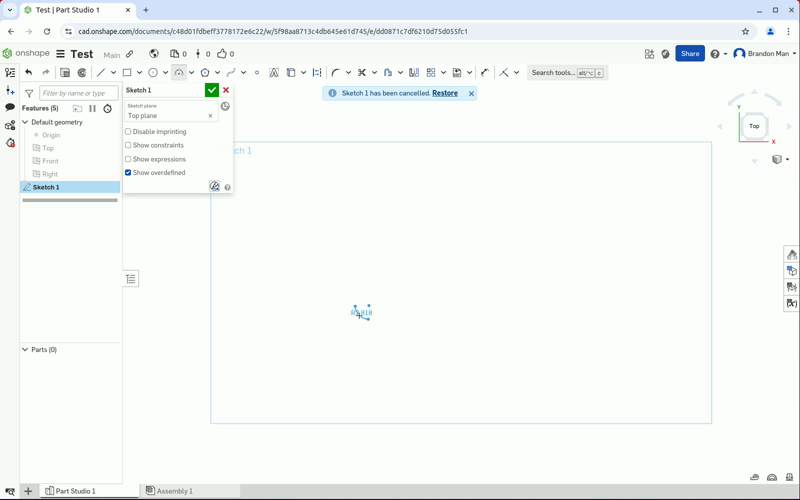
key(esc)
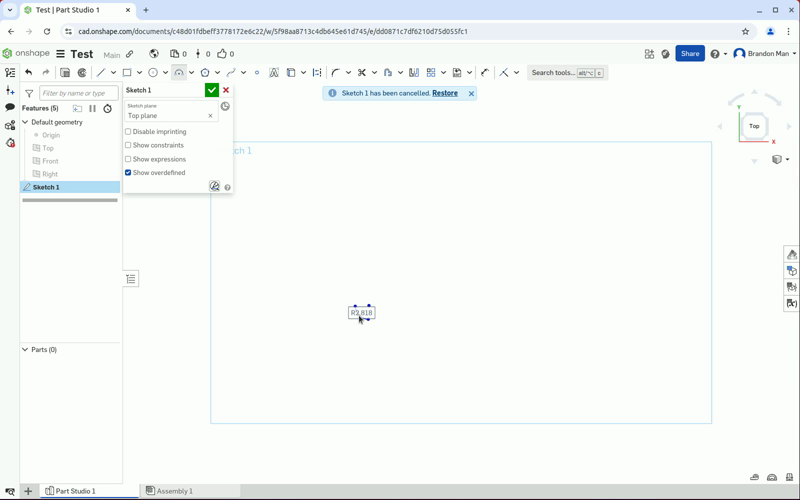
key(l)
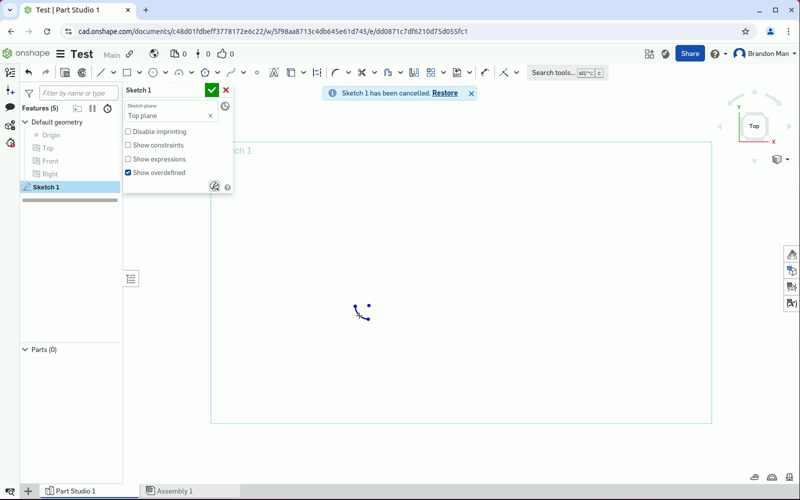
mouse_move(368, 319)
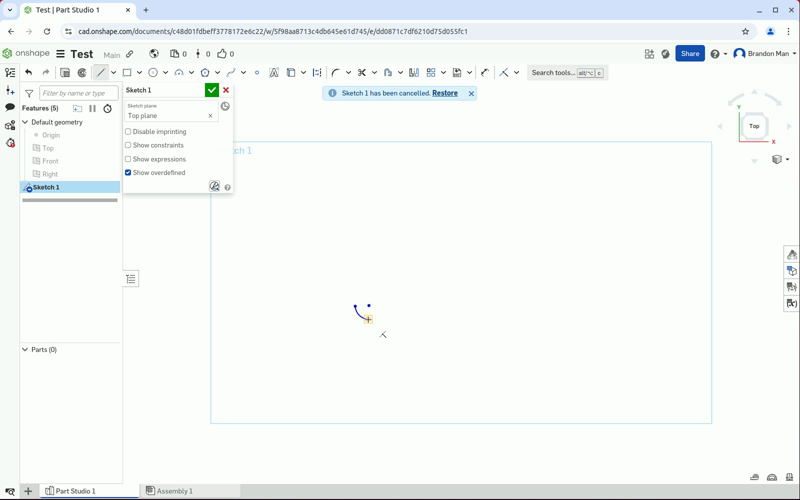
click(368, 319)
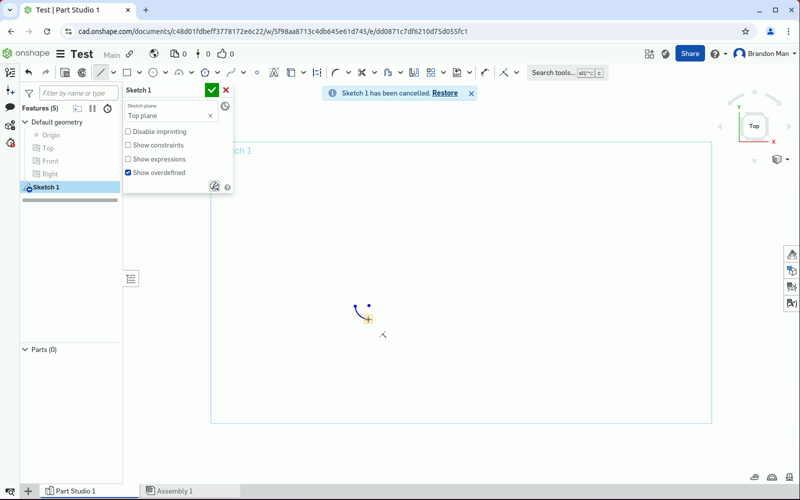
key_down(shift)
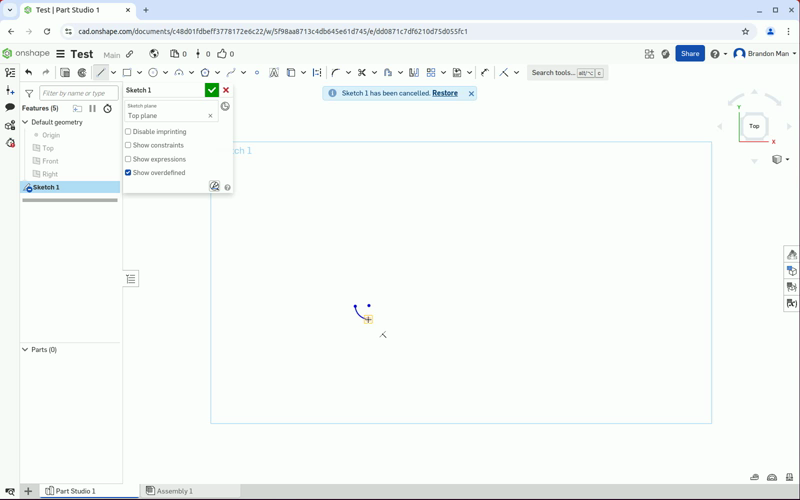
mouse_move(546, 319)
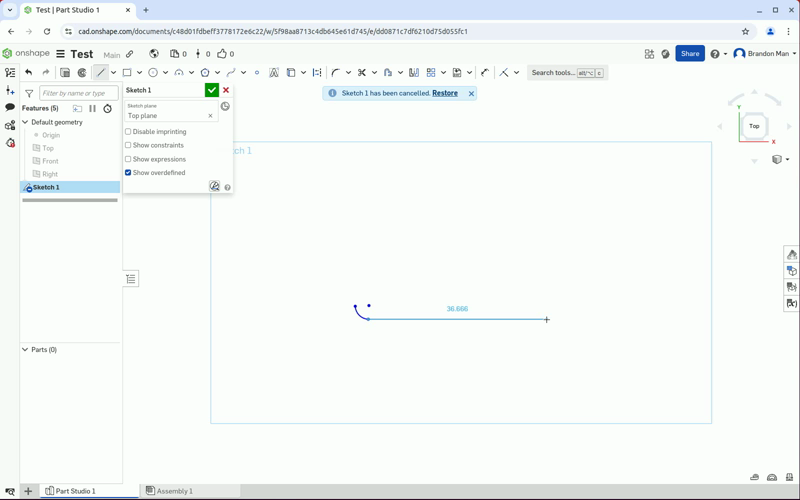
click(546, 319)
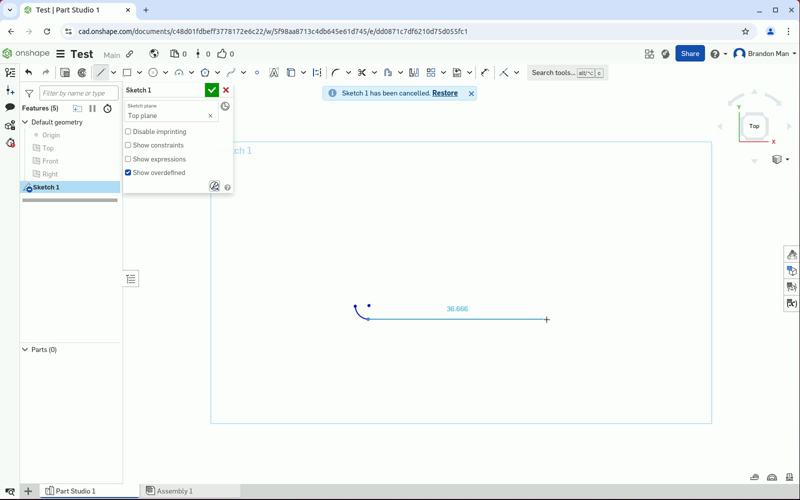
key_up(shift)
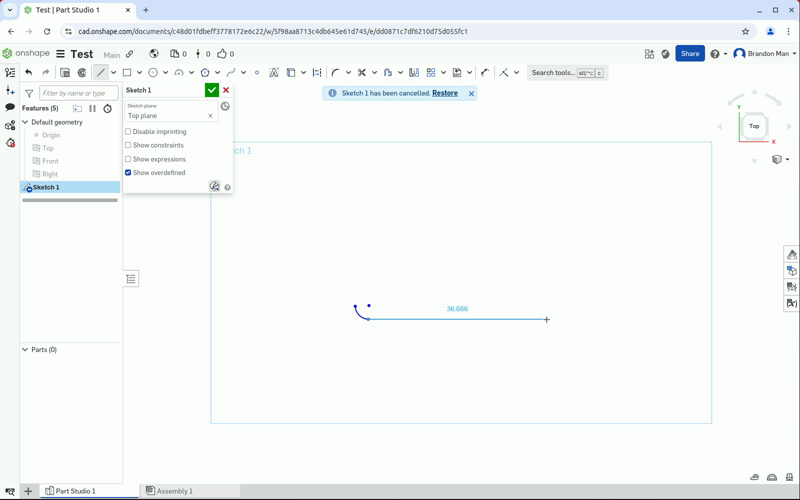
key(esc)
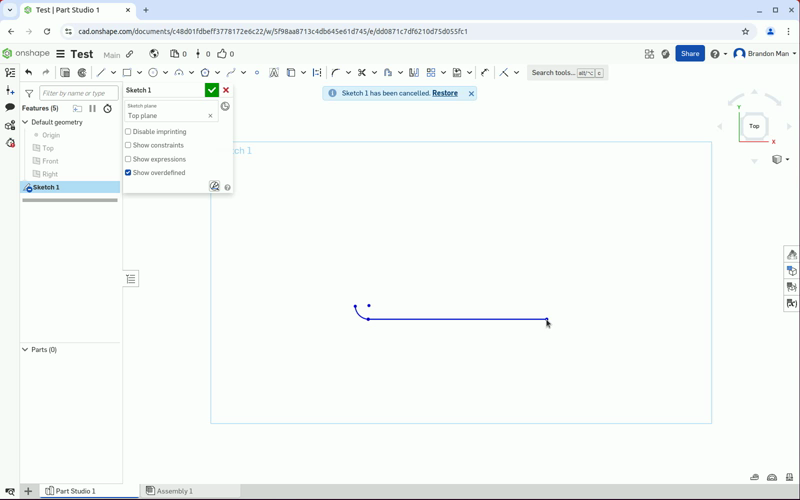
key(a)
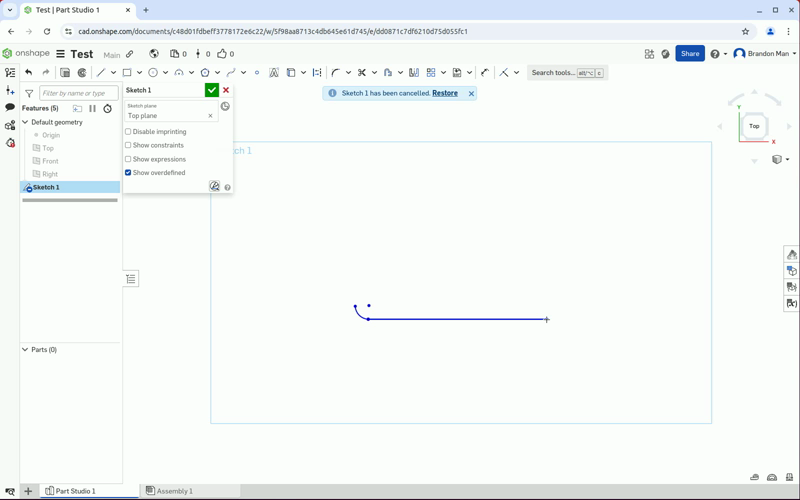
mouse_move(546, 319)
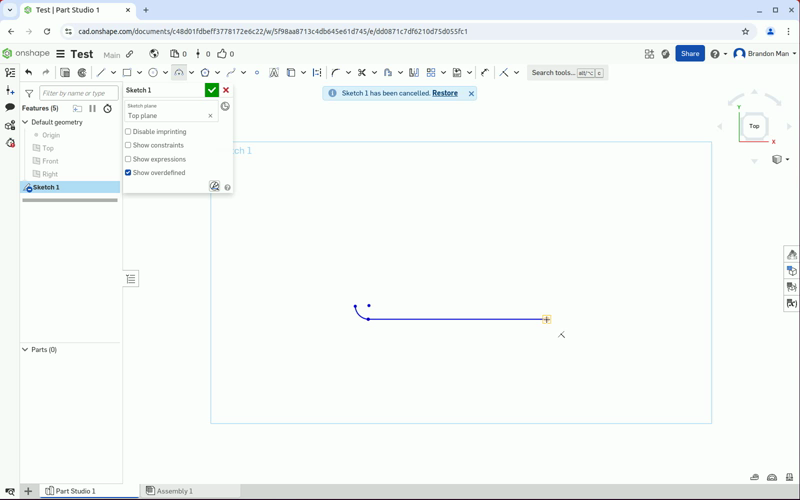
click(546, 319)
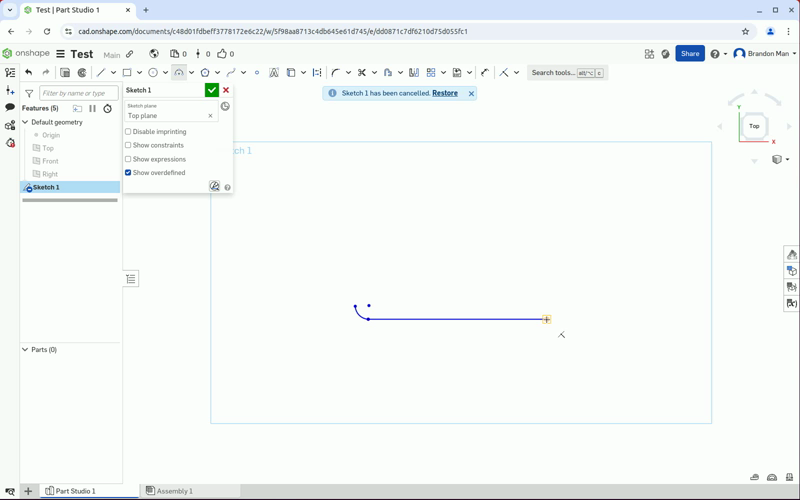
key_down(shift)
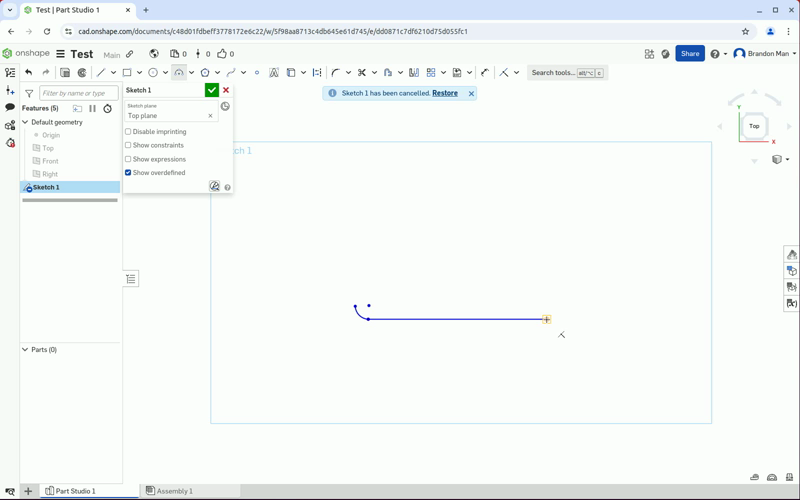
mouse_move(559, 306)
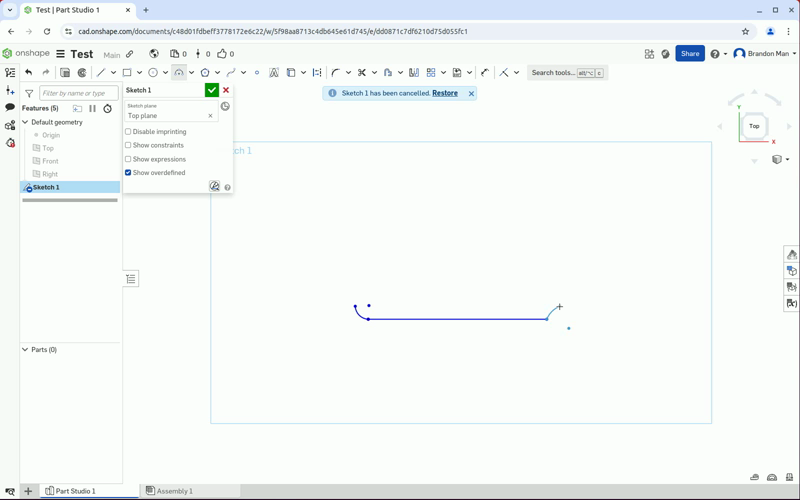
click(559, 306)
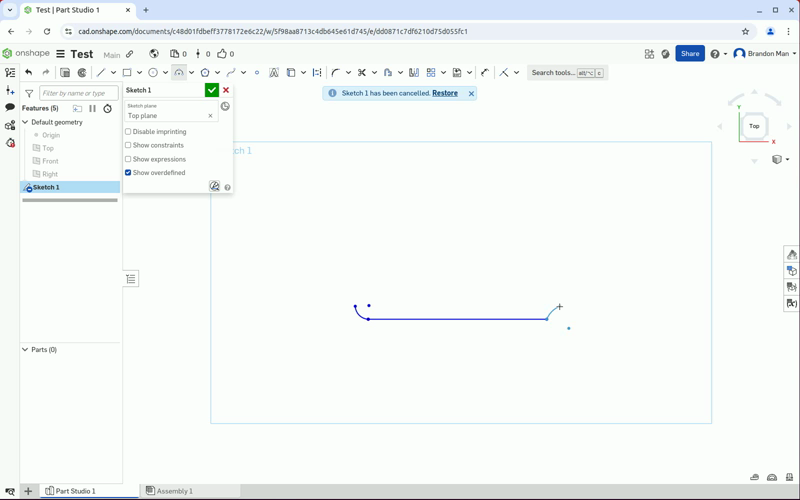
mouse_move(555, 315)
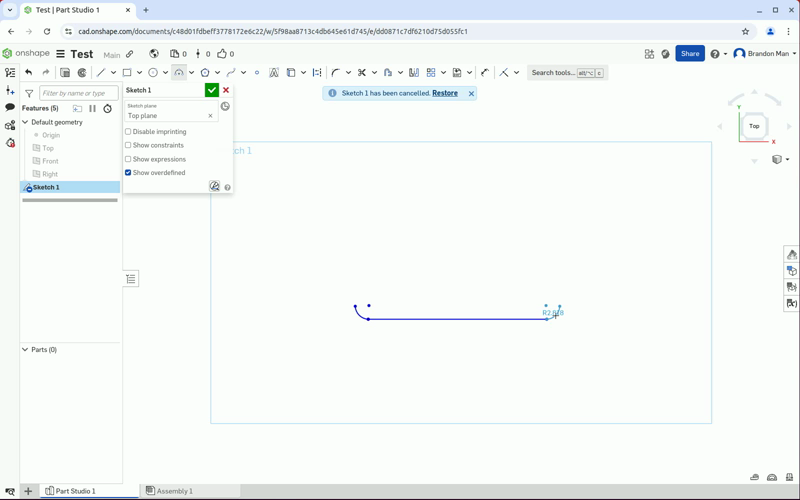
click(555, 315)
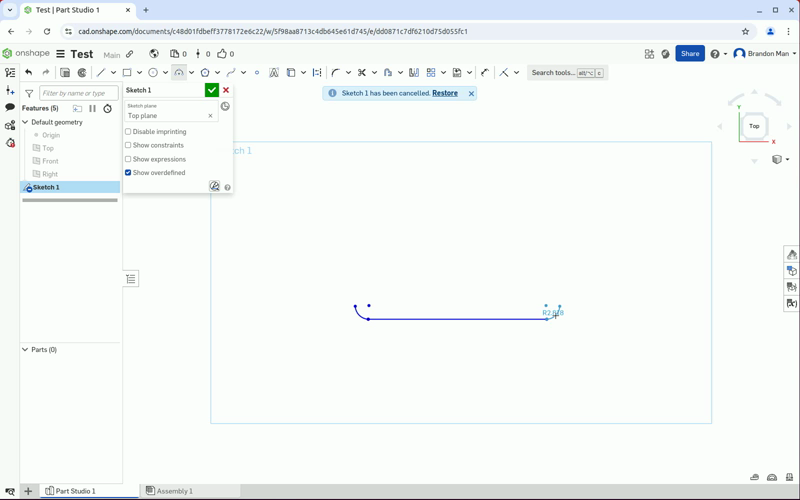
key_up(shift)
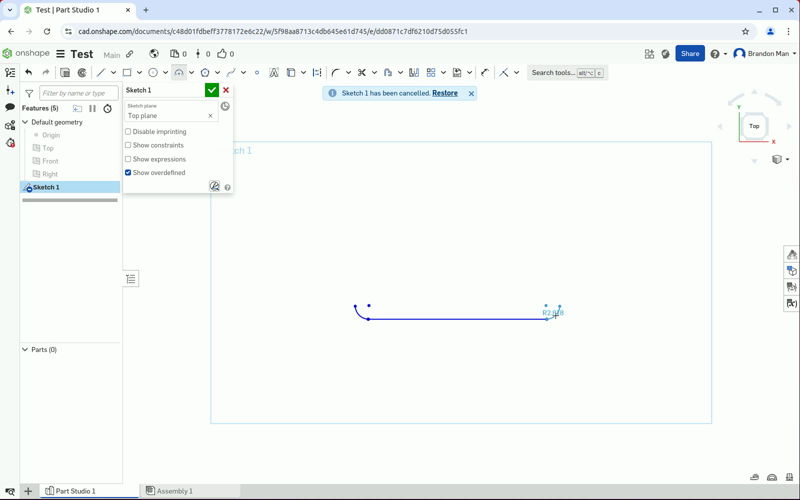
key(esc)
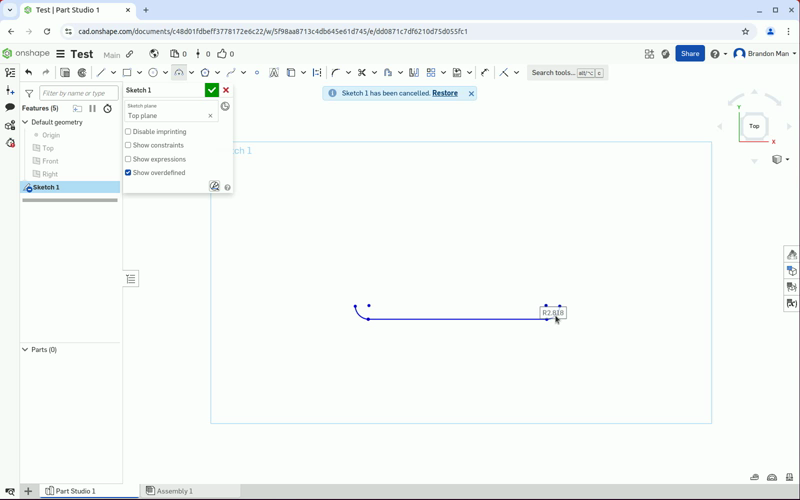
key(l)
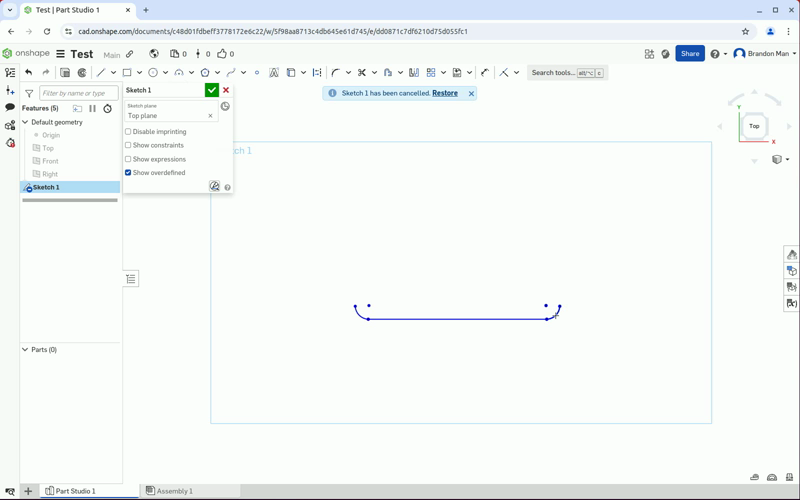
mouse_move(559, 306)
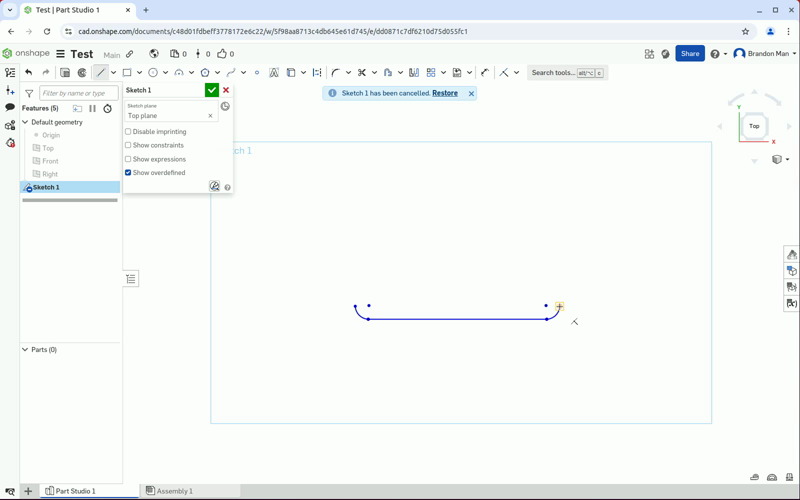
click(559, 306)
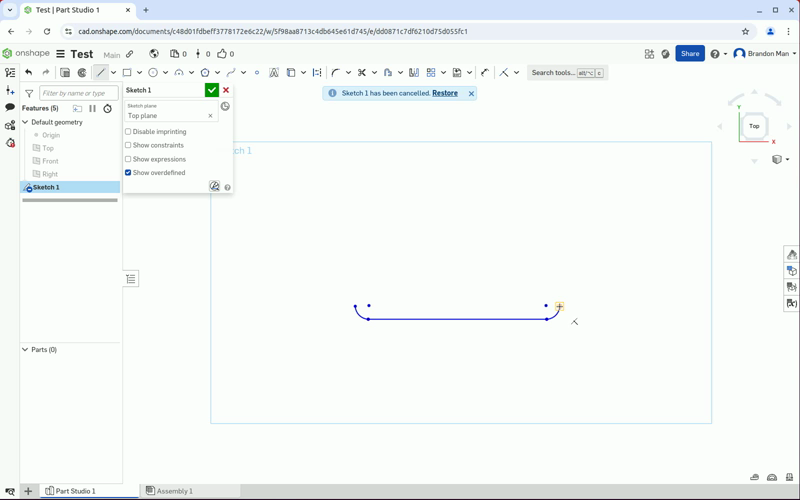
key_down(shift)
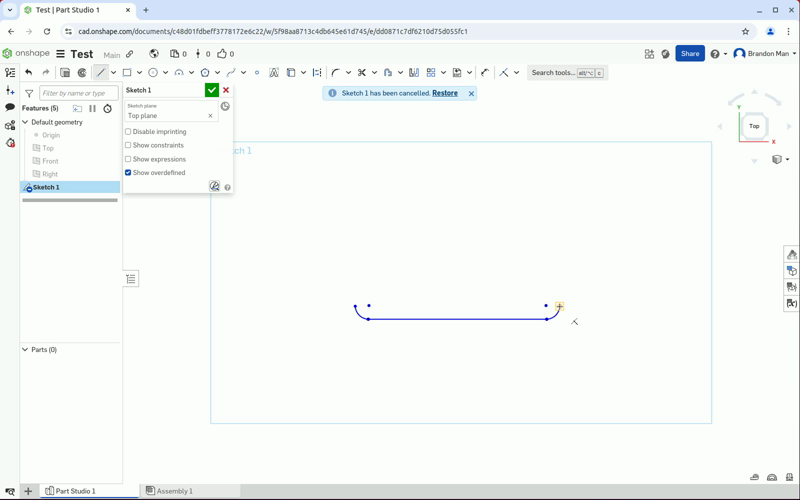
mouse_move(589, 306)
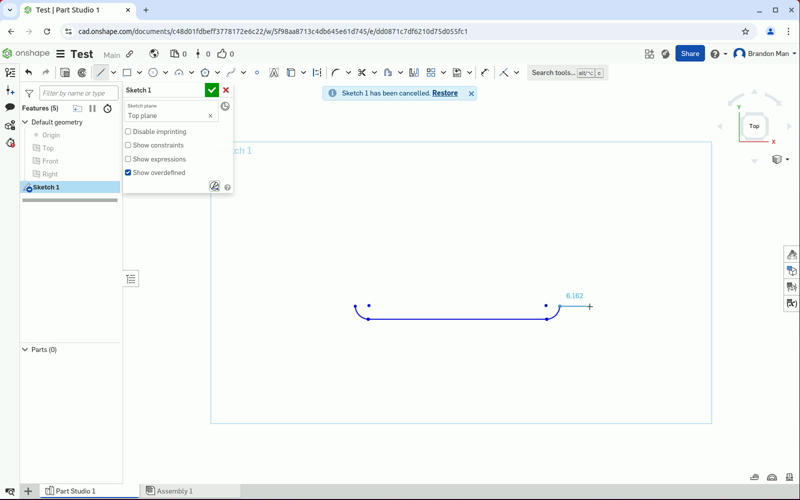
mouse_move(559, 254)
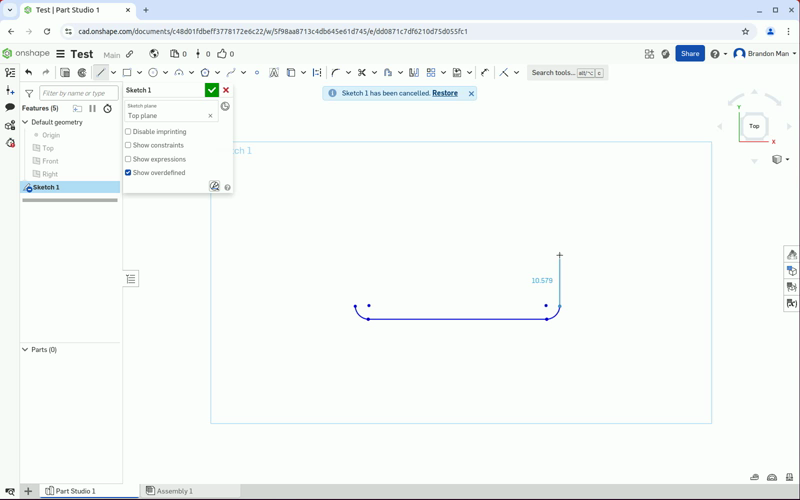
click(559, 254)
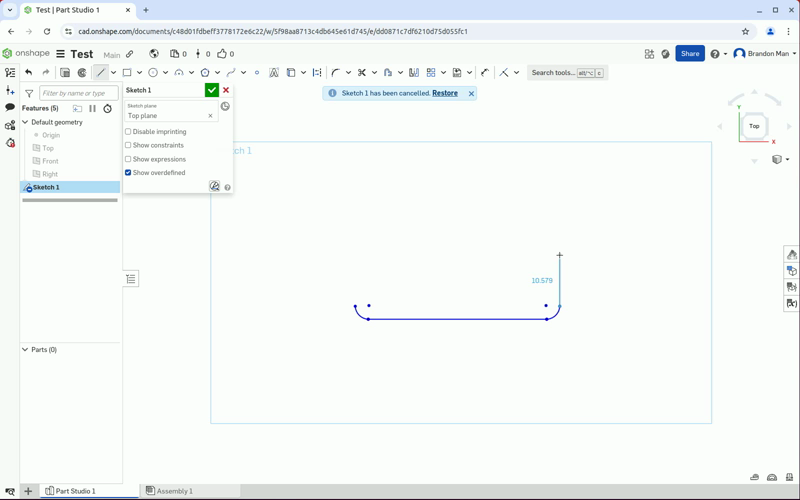
key_up(shift)
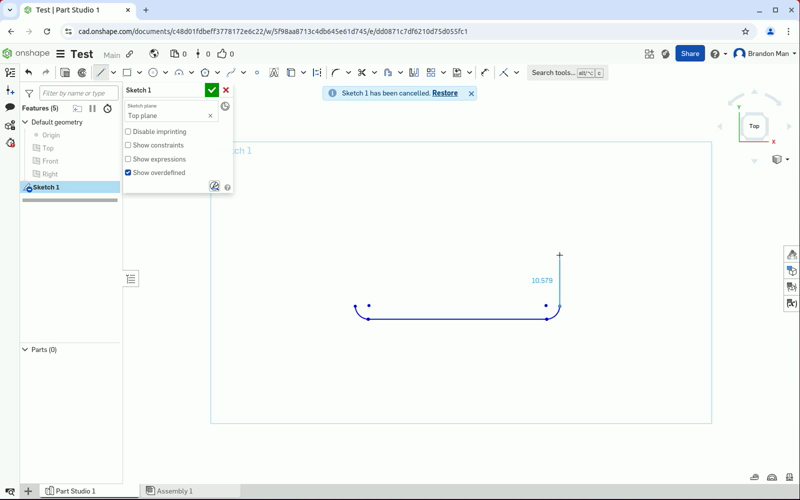
key(esc)
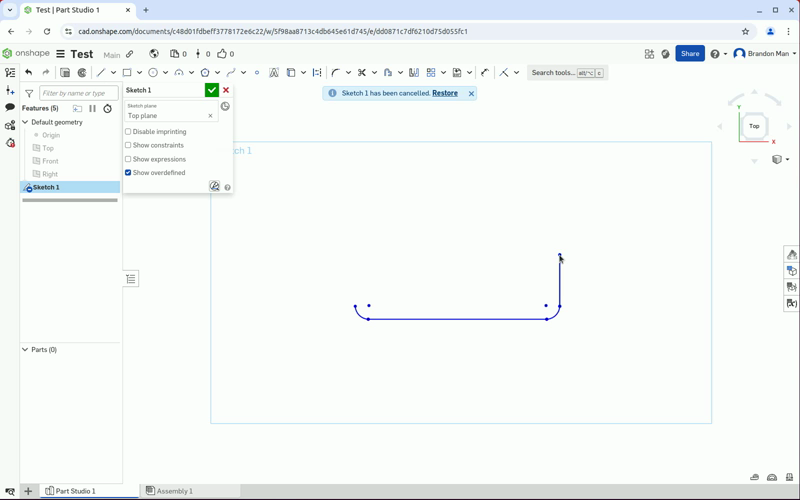
key(a)
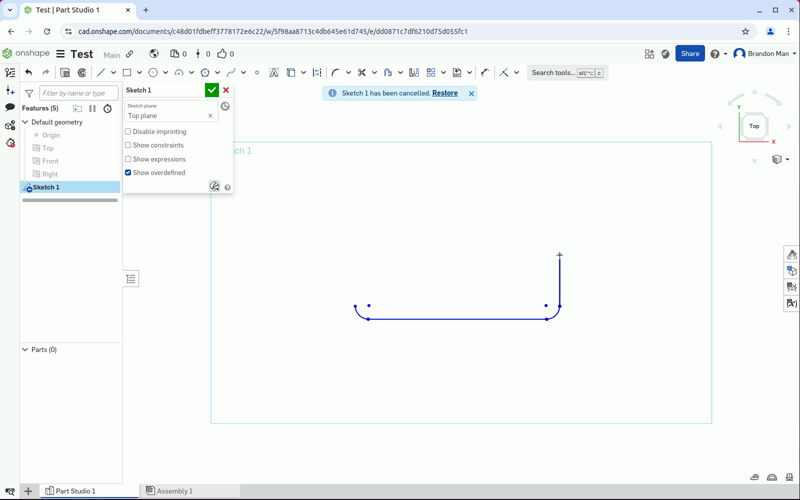
mouse_move(559, 254)
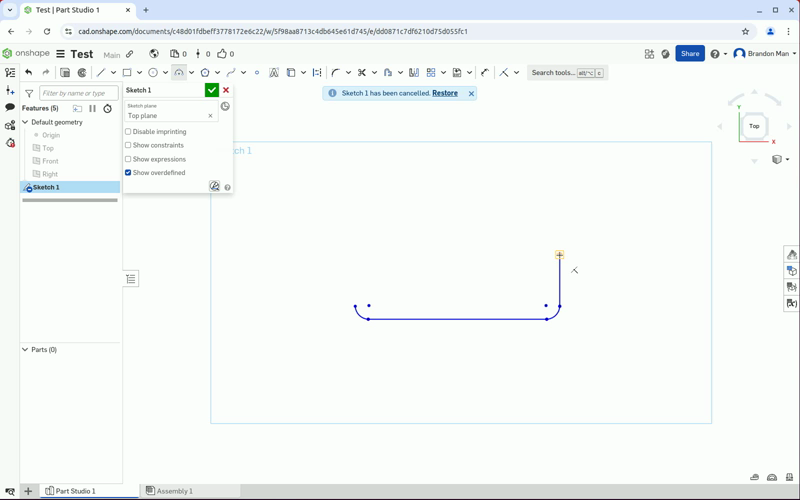
click(559, 254)
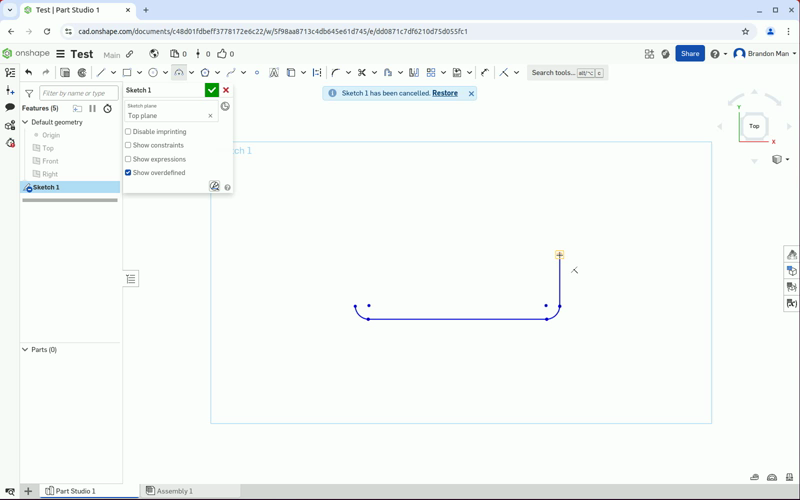
key_down(shift)
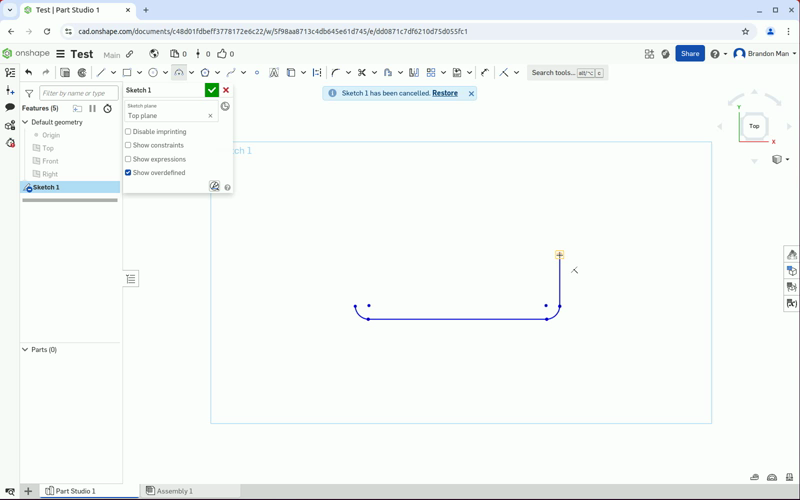
mouse_move(546, 241)
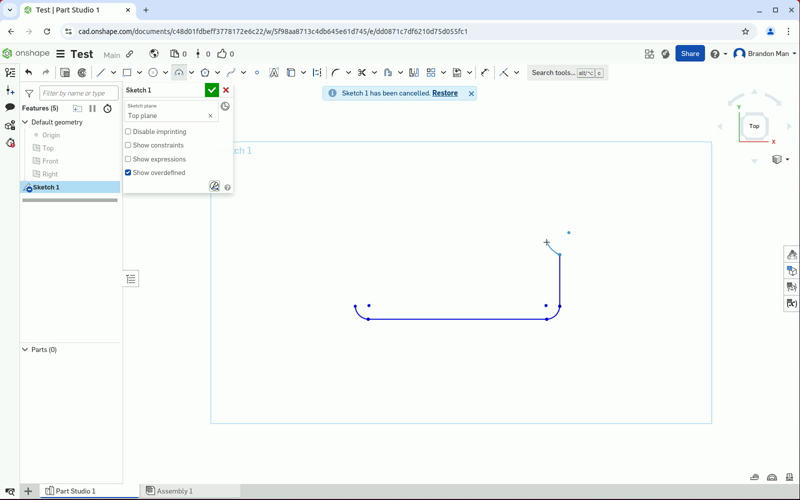
click(546, 241)
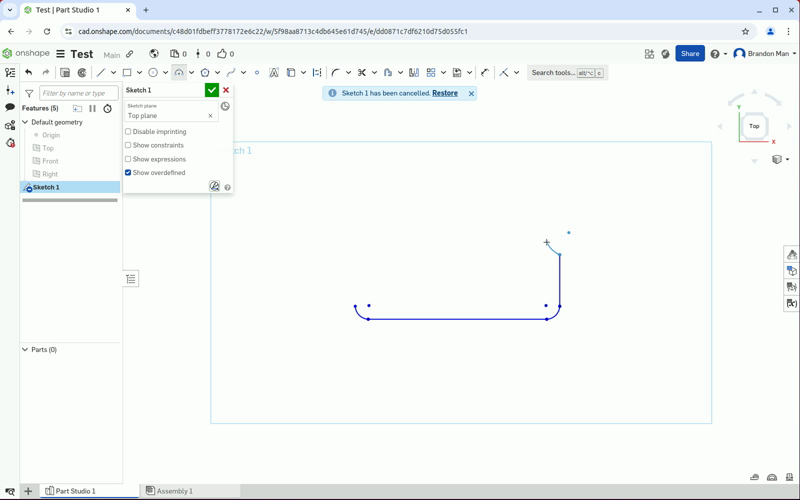
mouse_move(555, 245)
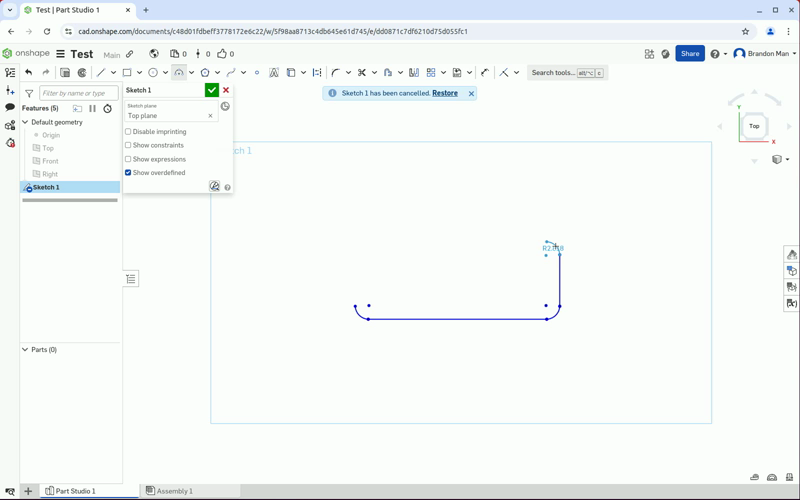
click(555, 245)
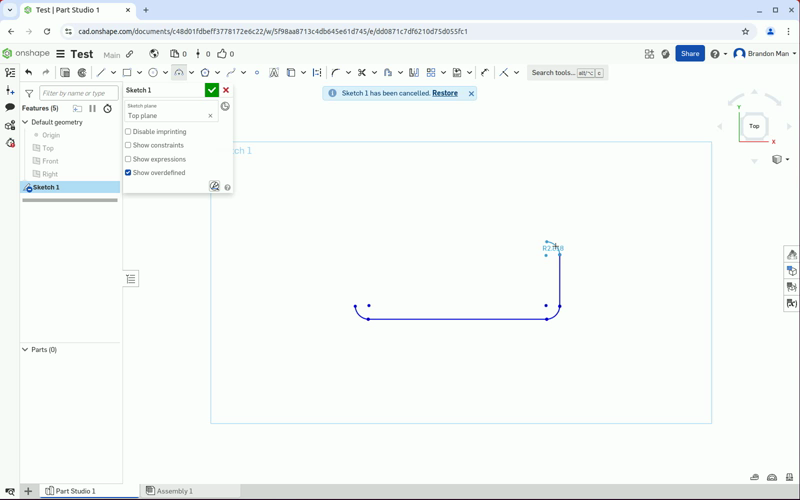
key_up(shift)
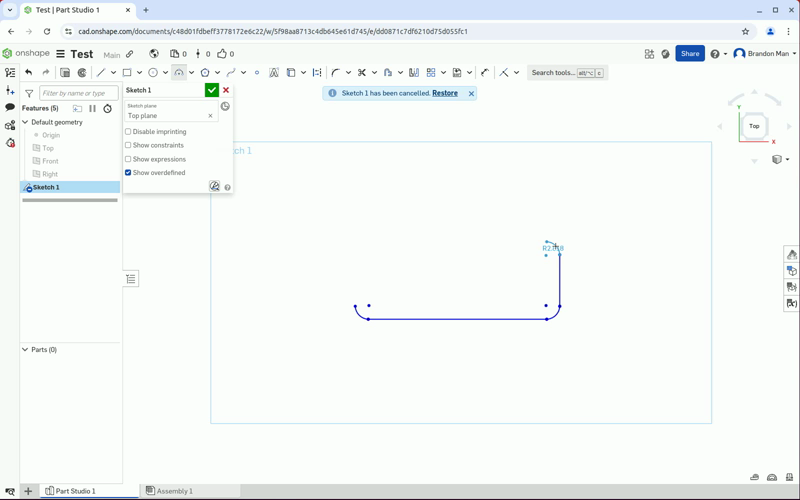
key(esc)
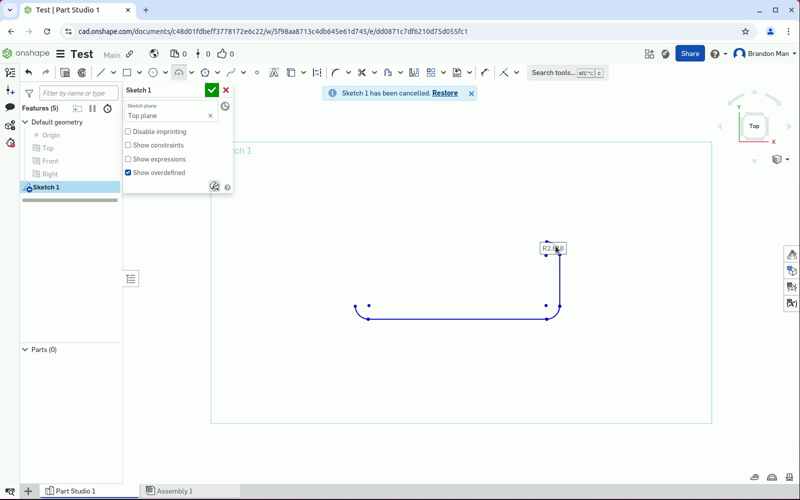
key(l)
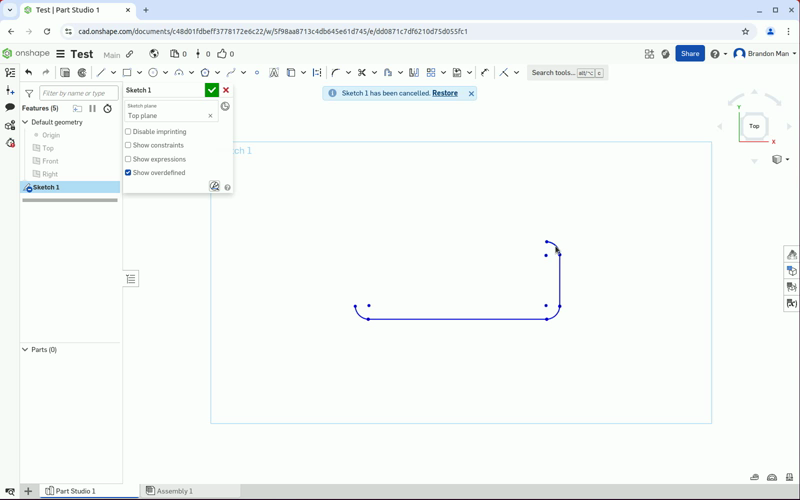
mouse_move(546, 241)
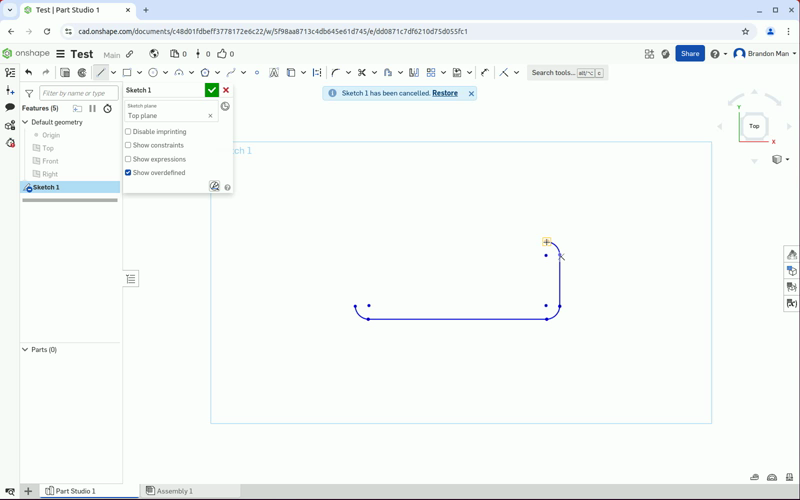
click(546, 241)
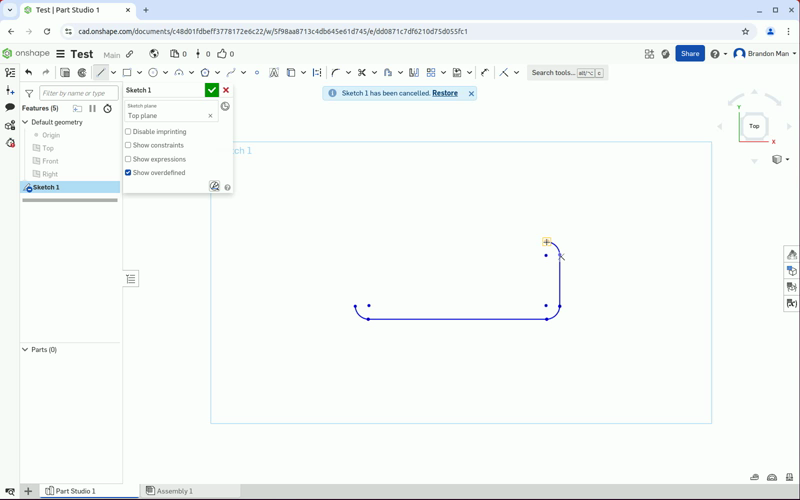
key_down(shift)
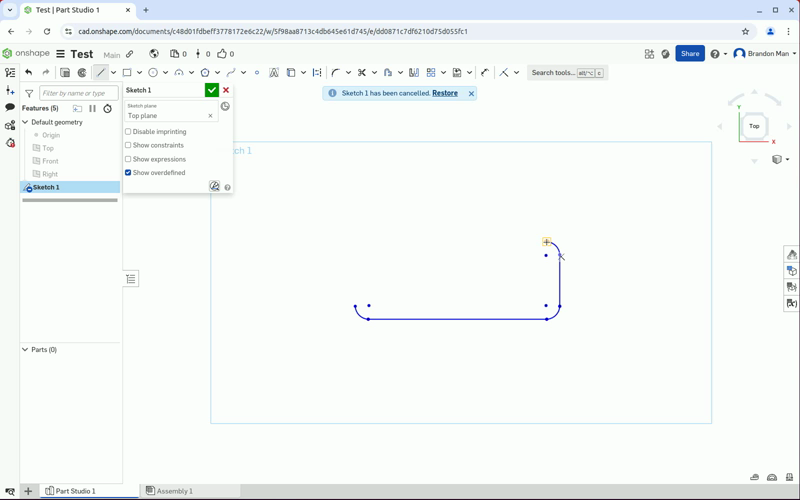
mouse_move(368, 241)
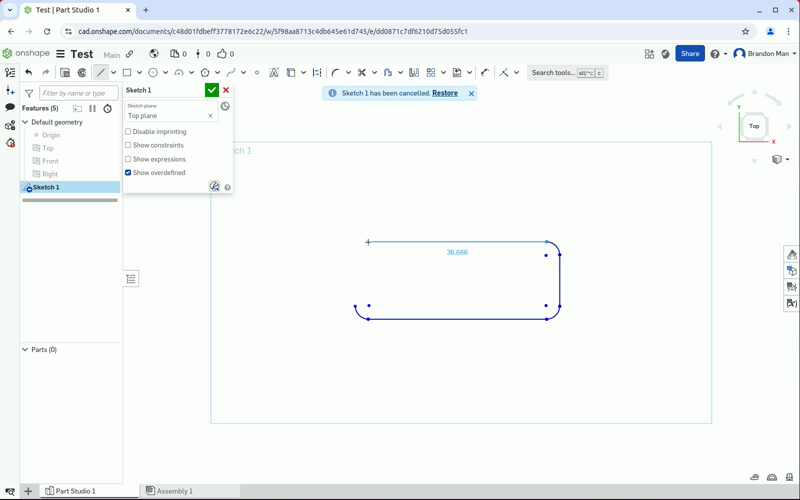
click(368, 241)
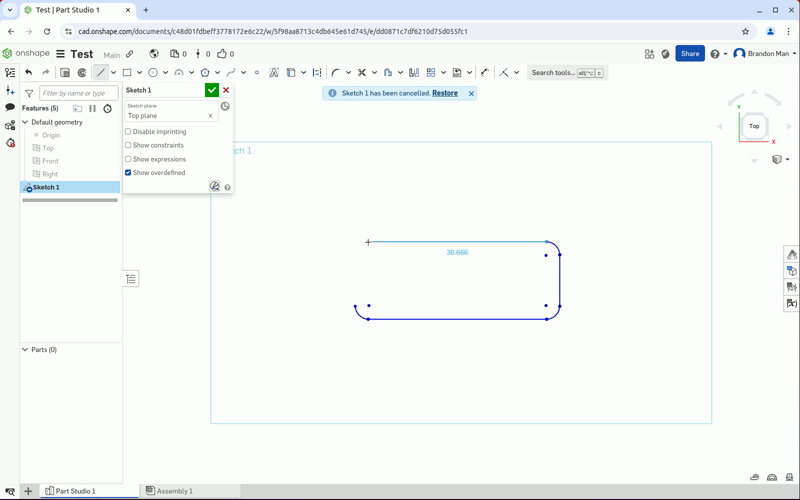
key_up(shift)
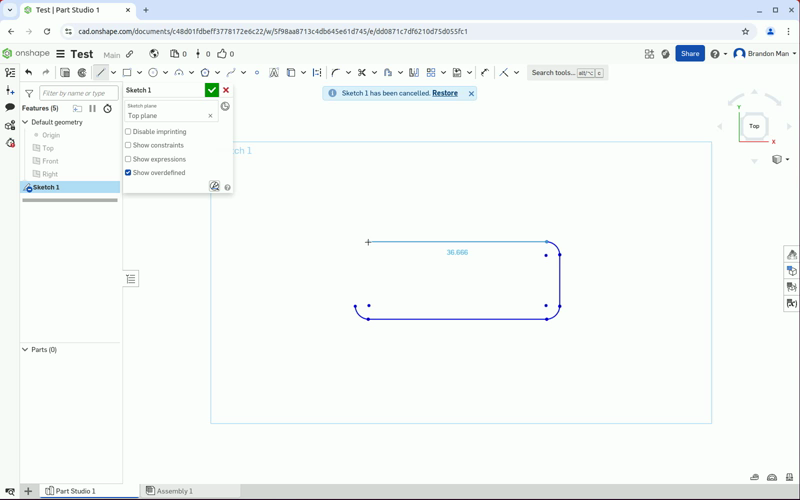
key(esc)
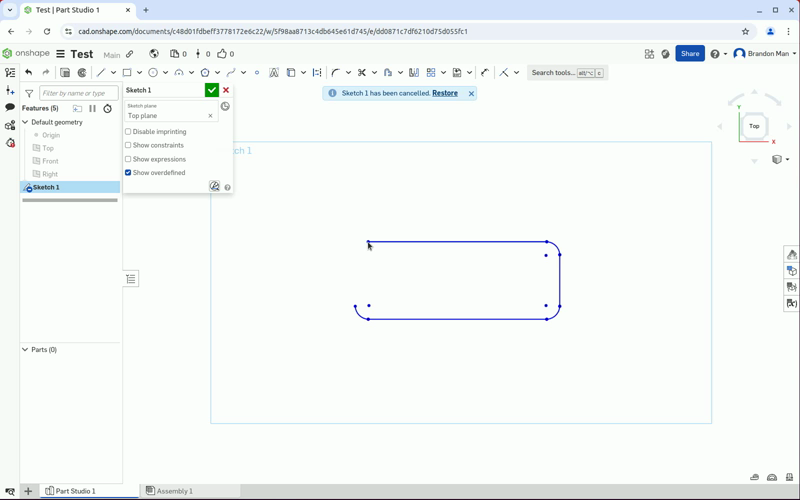
key(a)
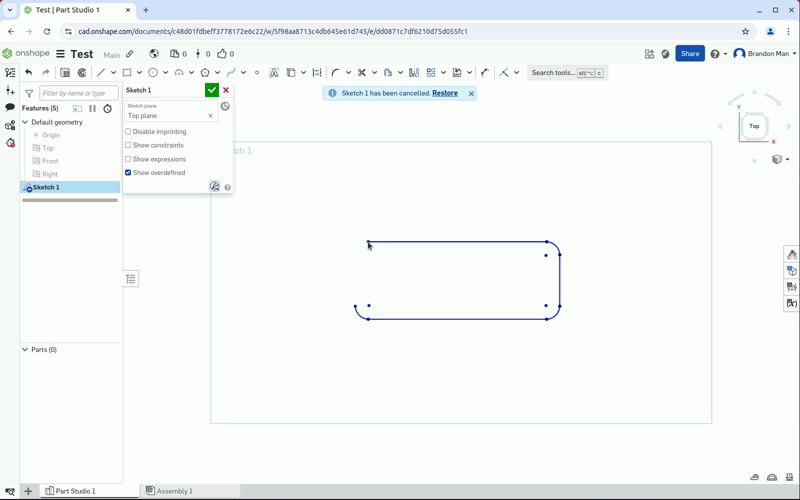
mouse_move(368, 241)
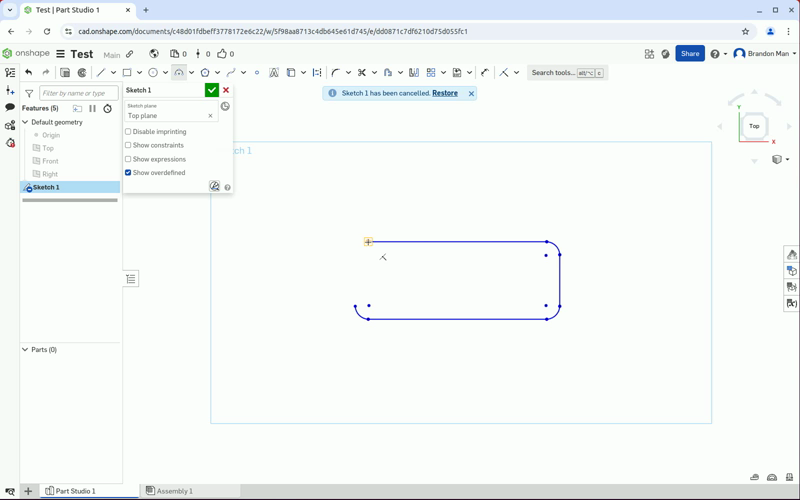
click(368, 241)
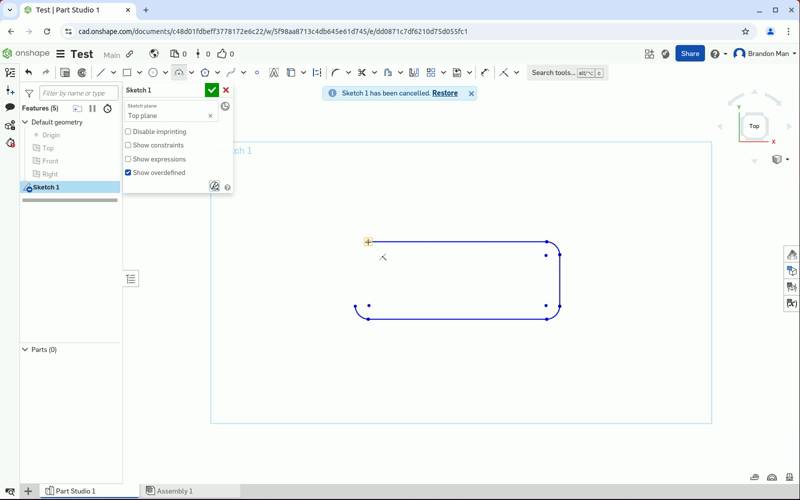
key_down(shift)
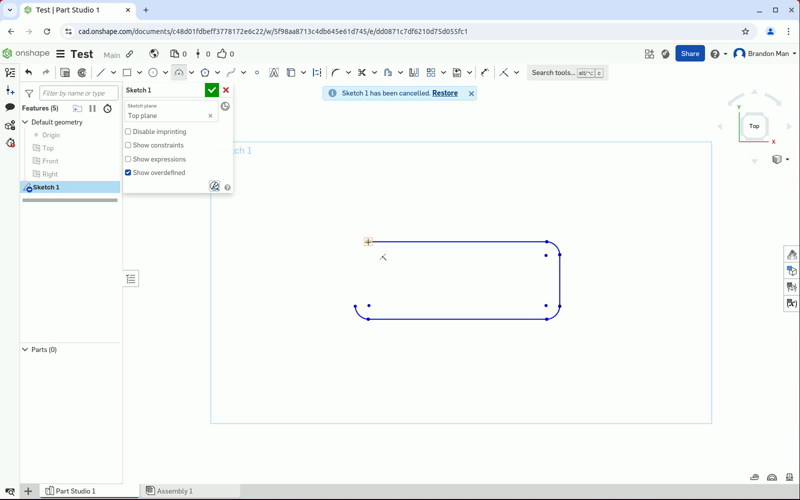
mouse_move(355, 254)
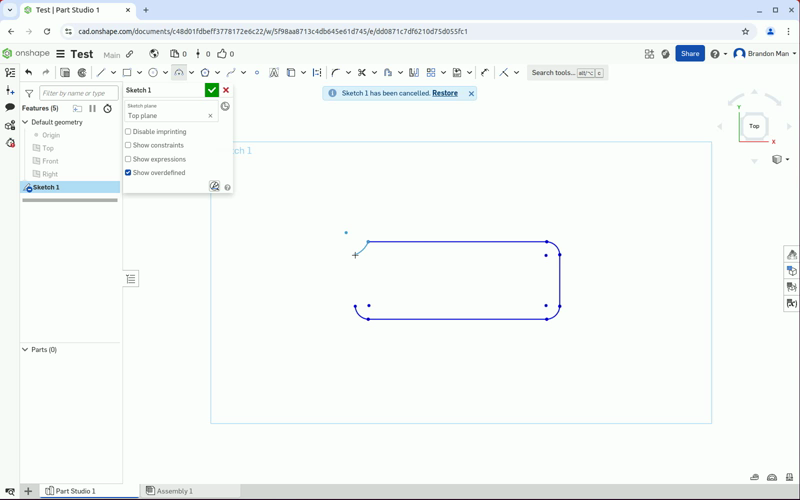
click(355, 254)
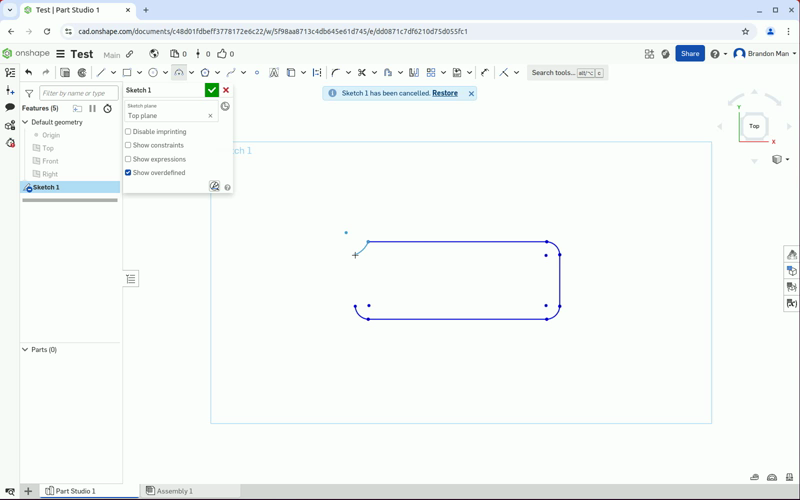
mouse_move(359, 245)
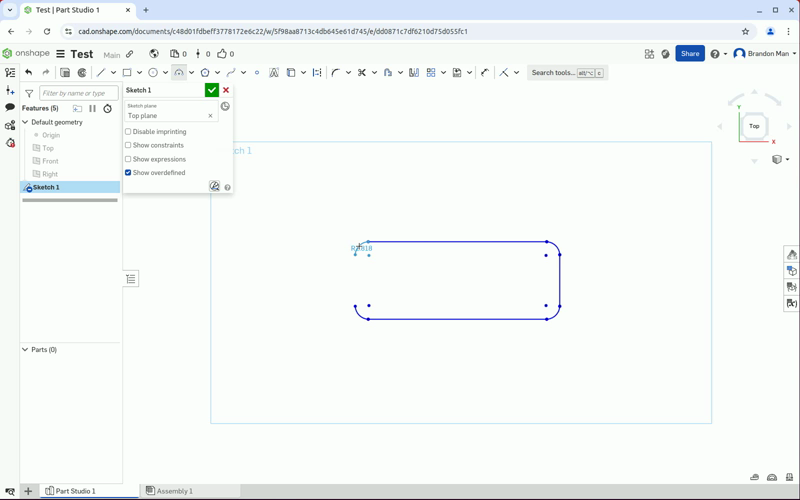
click(359, 245)
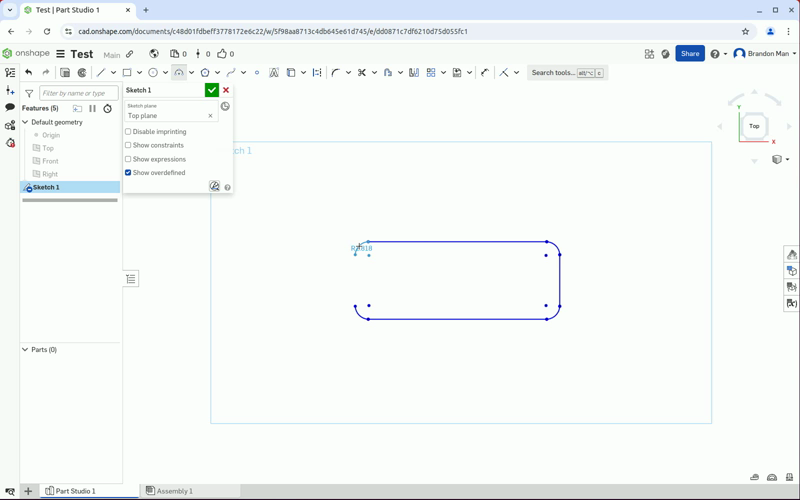
key_up(shift)
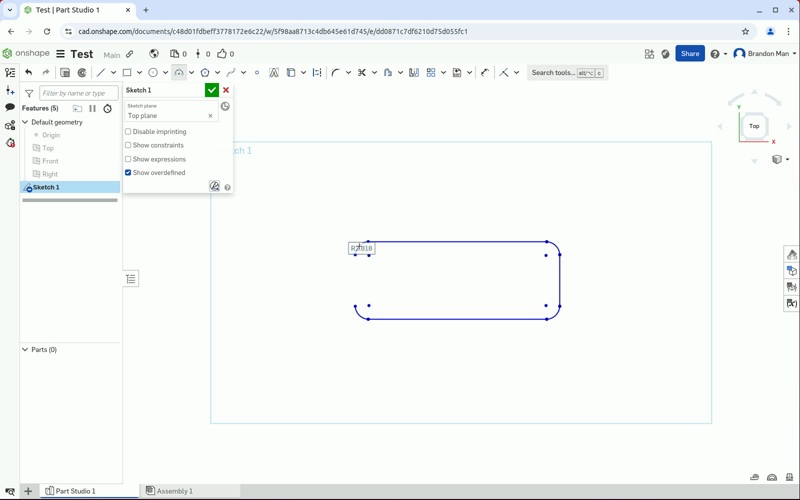
key(esc)
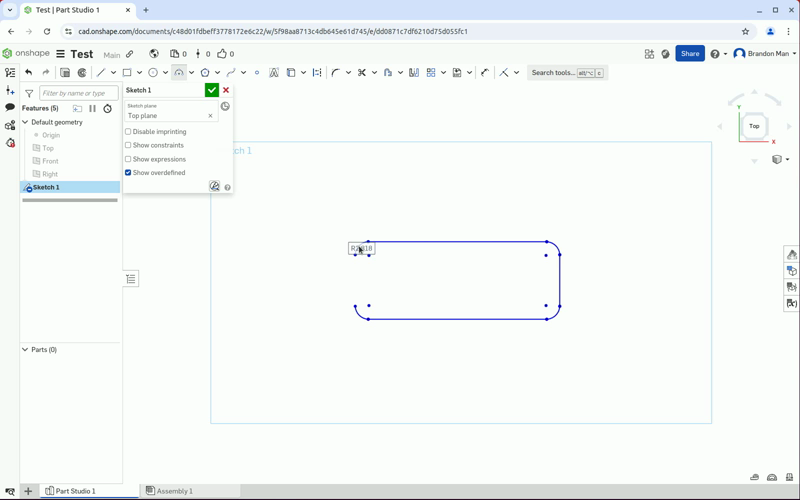
key(l)
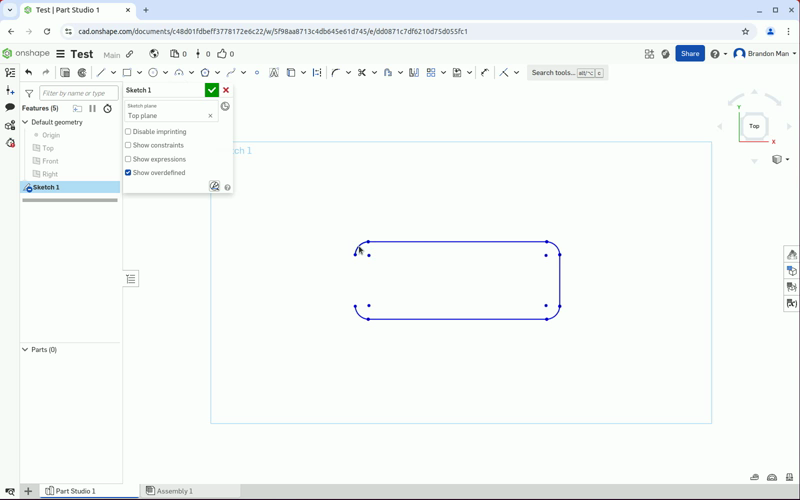
mouse_move(355, 254)
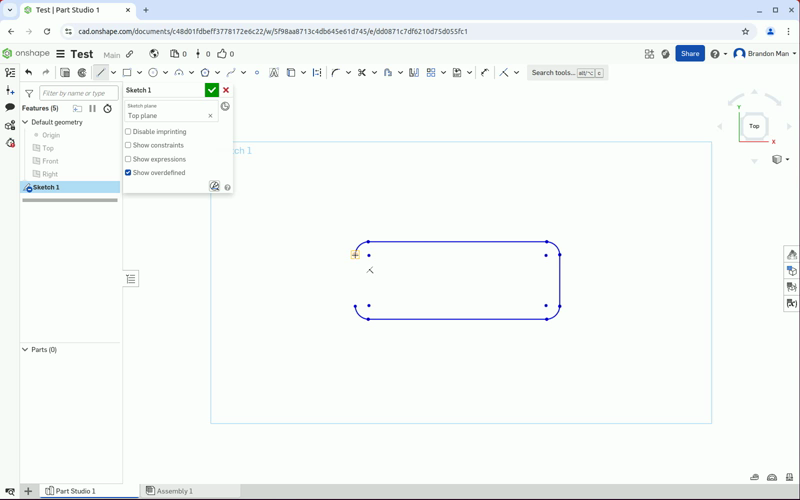
click(355, 254)
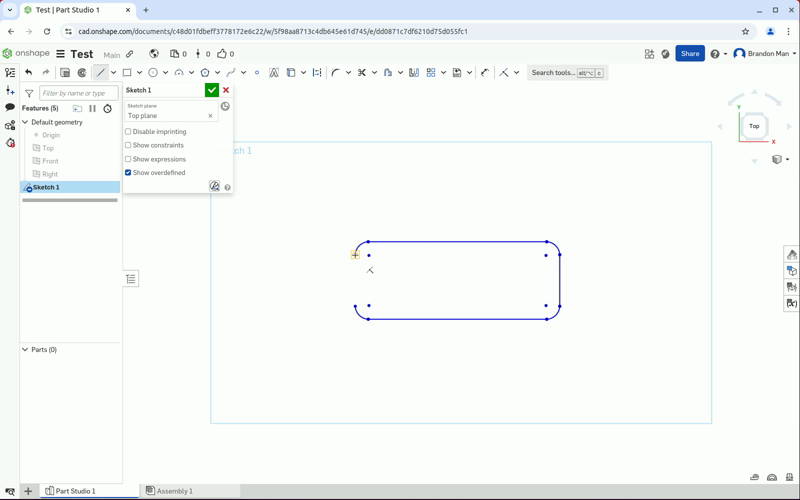
mouse_move(385, 254)
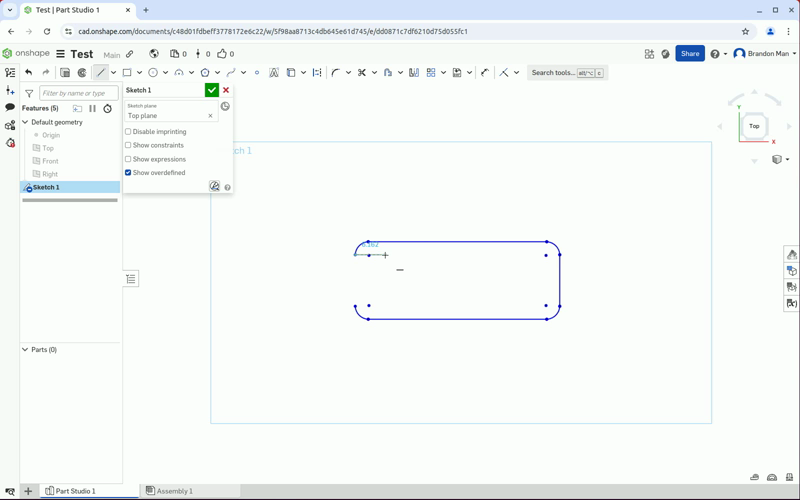
key_down(shift)
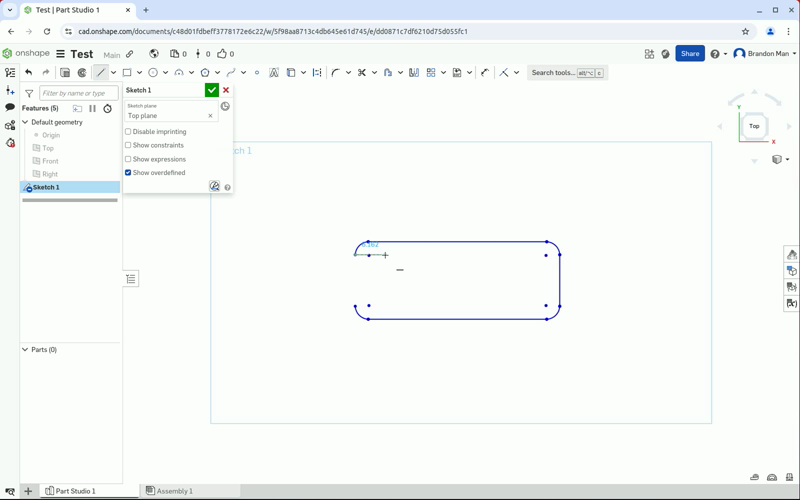
mouse_move(355, 306)
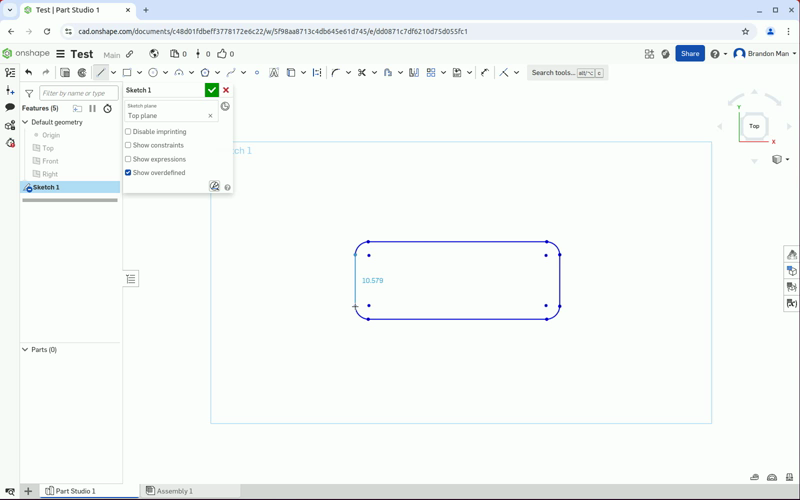
key_up(shift)
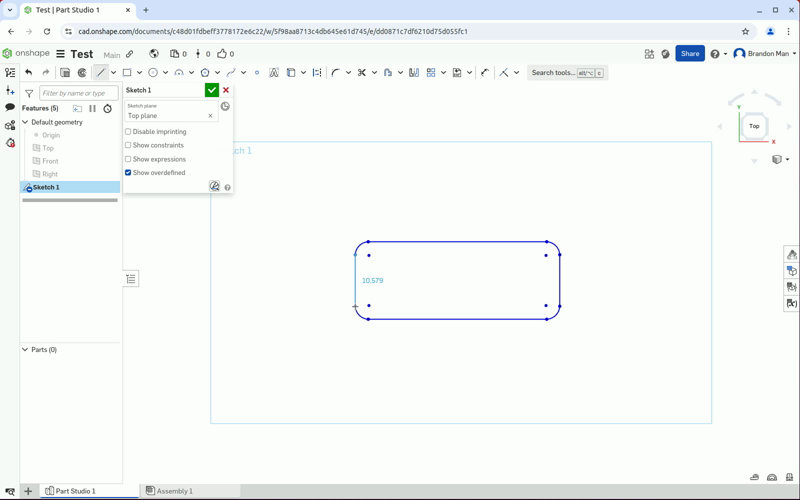
click(355, 306)
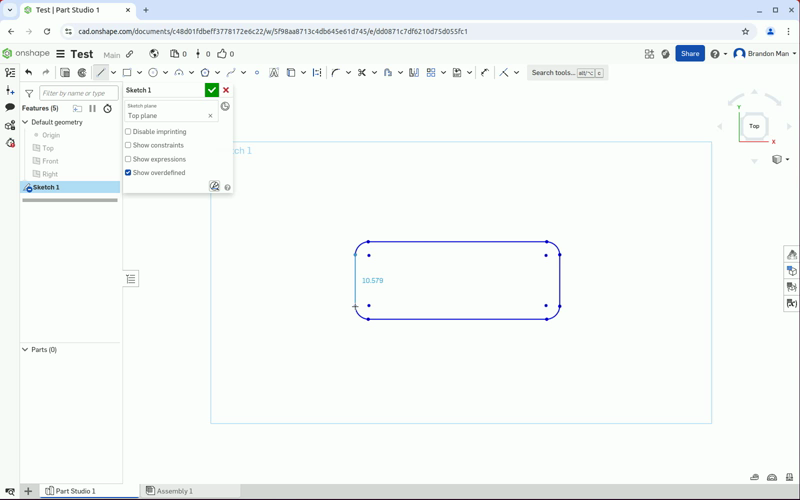
key(esc)
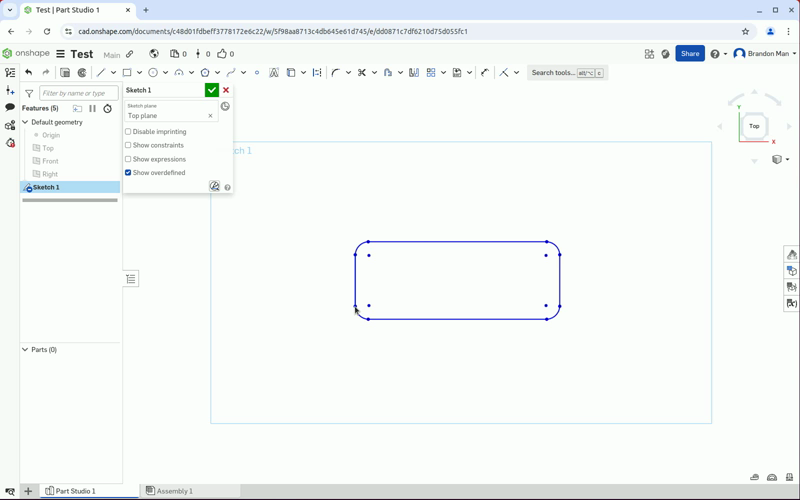
mouse_move(404, 286)
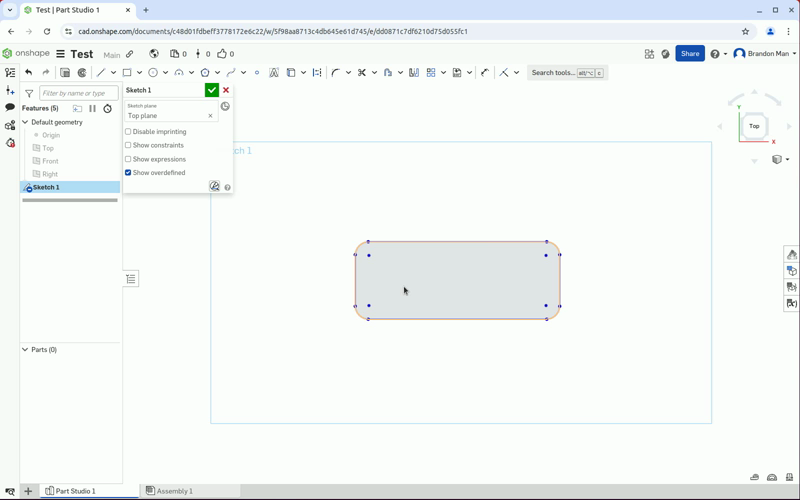
click(404, 286)
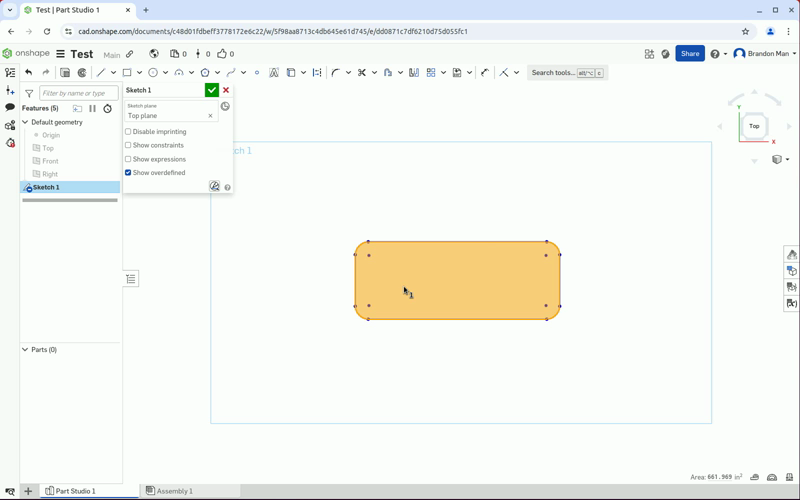
mouse_move(73, 352)
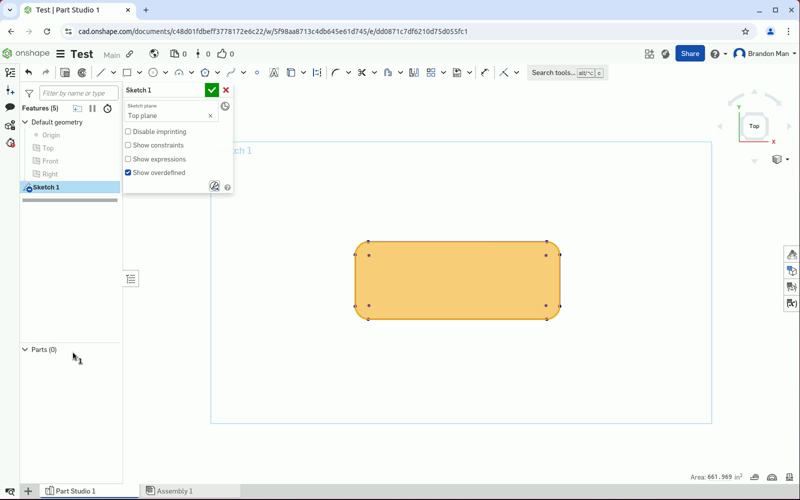
key(shift+y)
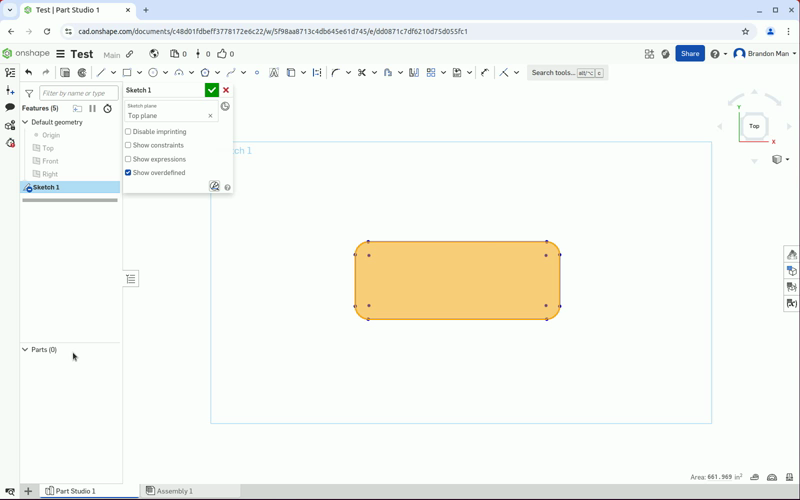
key(shift+e)
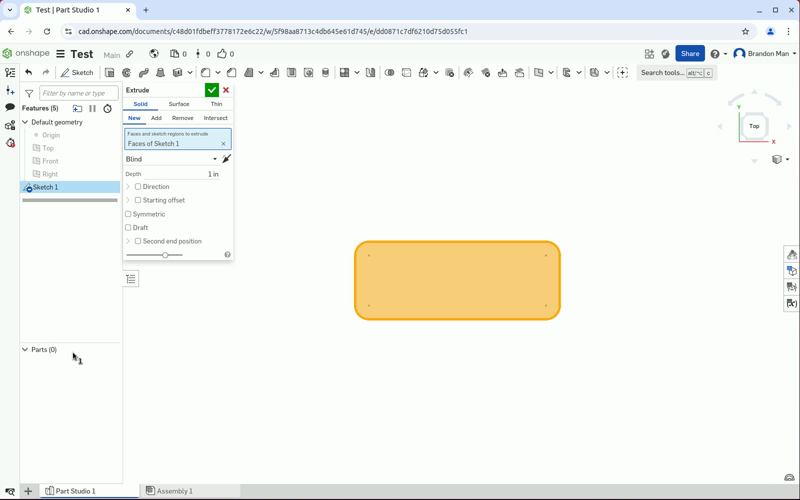
mouse_move(143, 106)
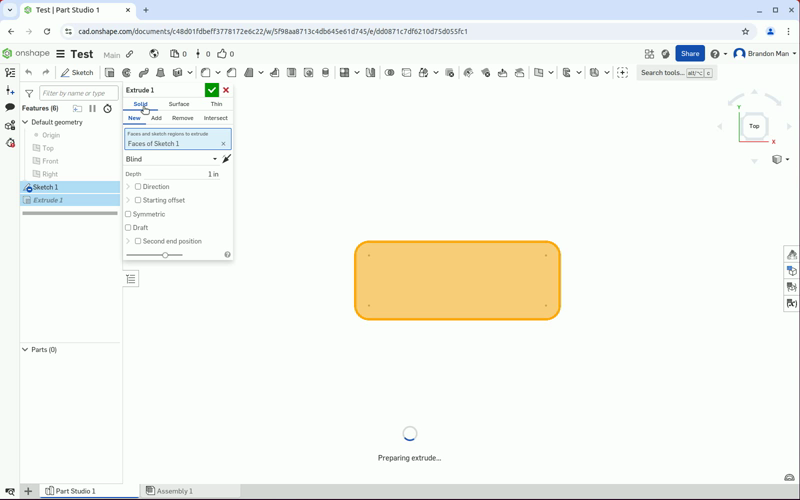
click(143, 106)
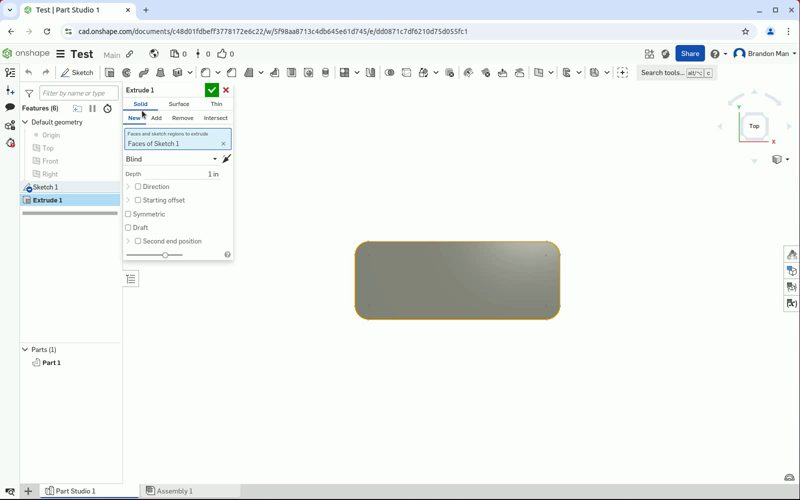
mouse_move(137, 120)
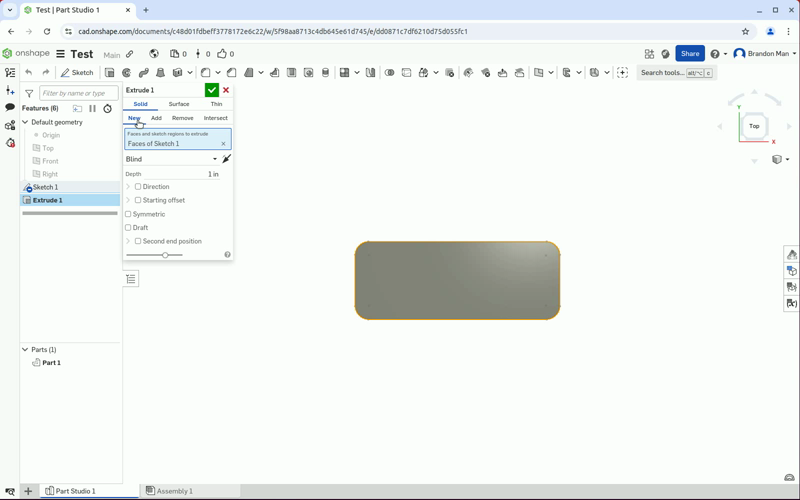
click(137, 120)
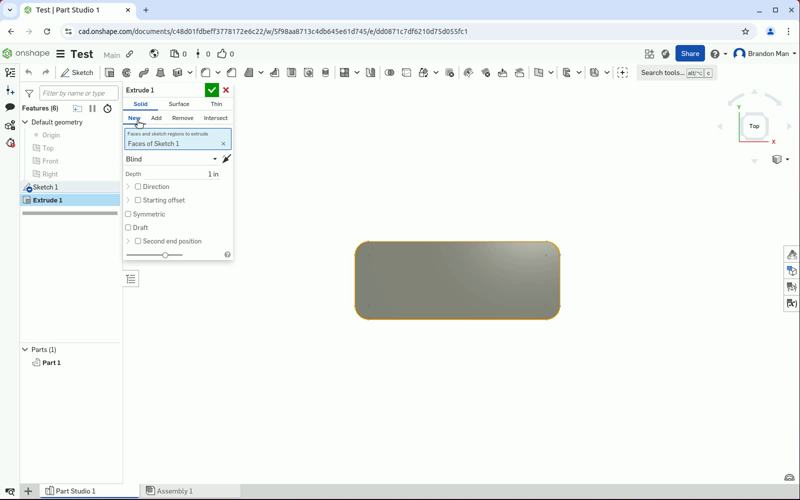
key(tab, 4)
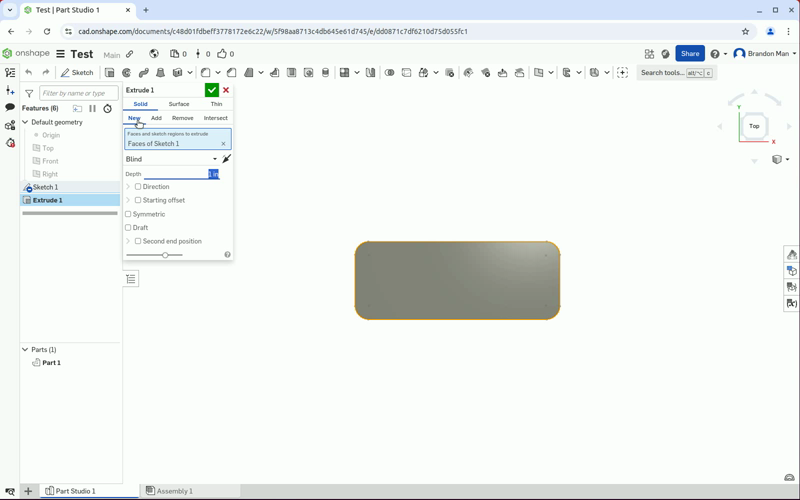
text(2.166)
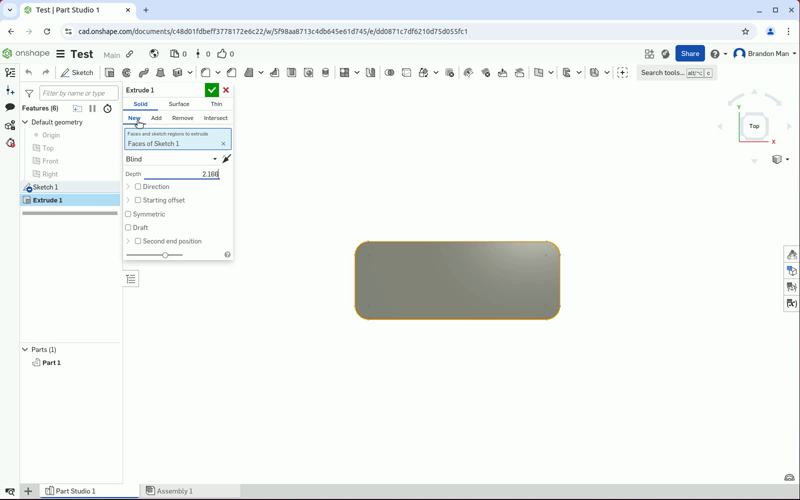
key(enter)
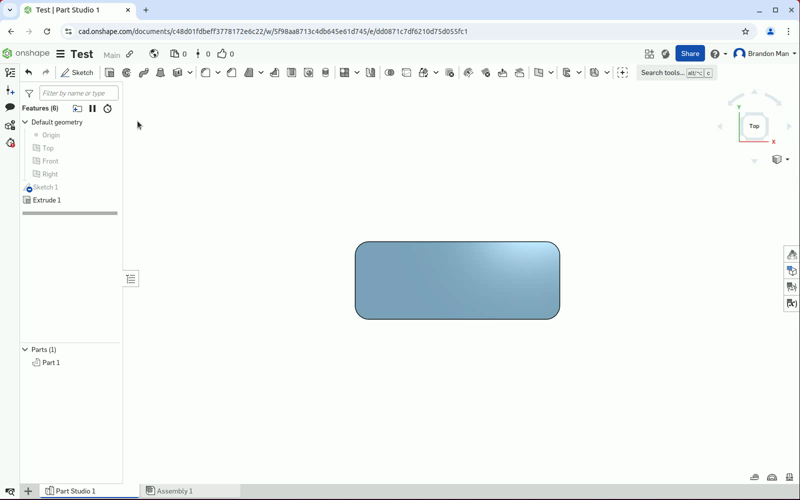
key(shift+h)
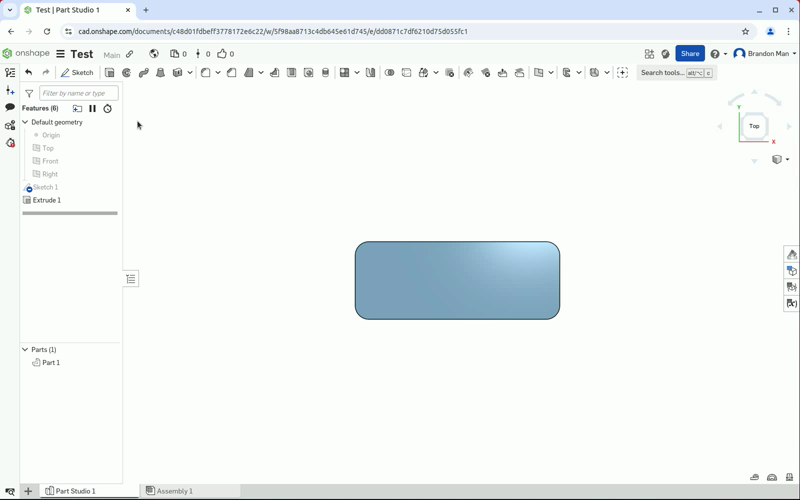
key(shift+h)
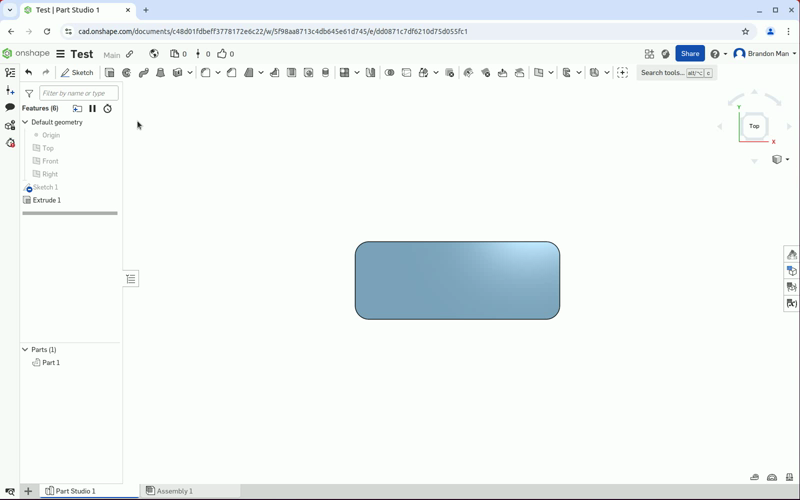
mouse_move(73, 189)
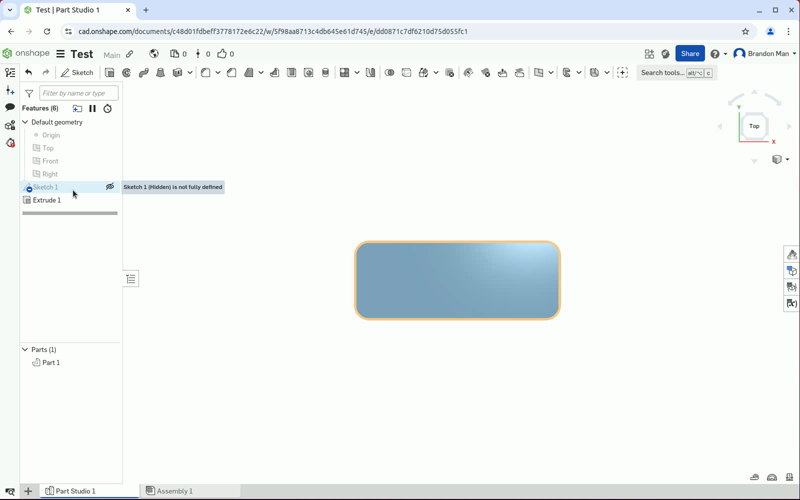
click(73, 189)
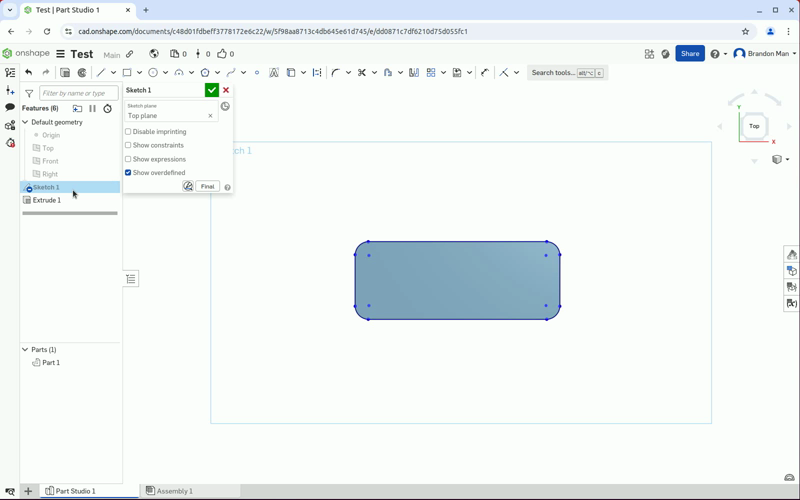
mouse_move(229, 92)
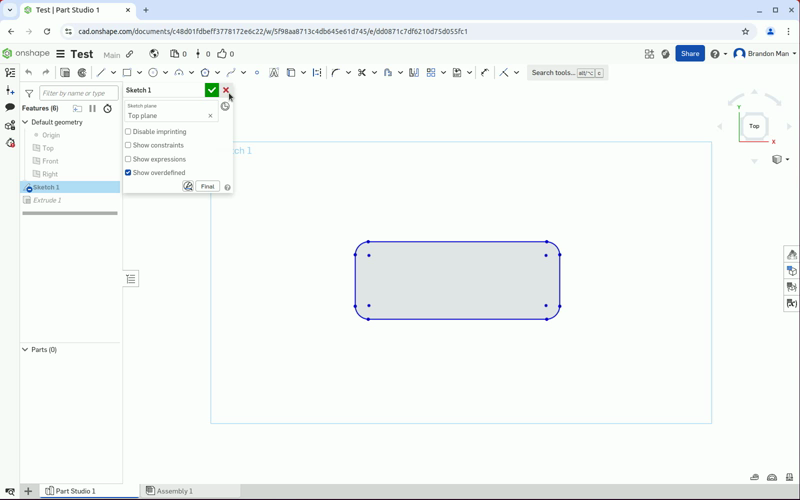
click(229, 92)
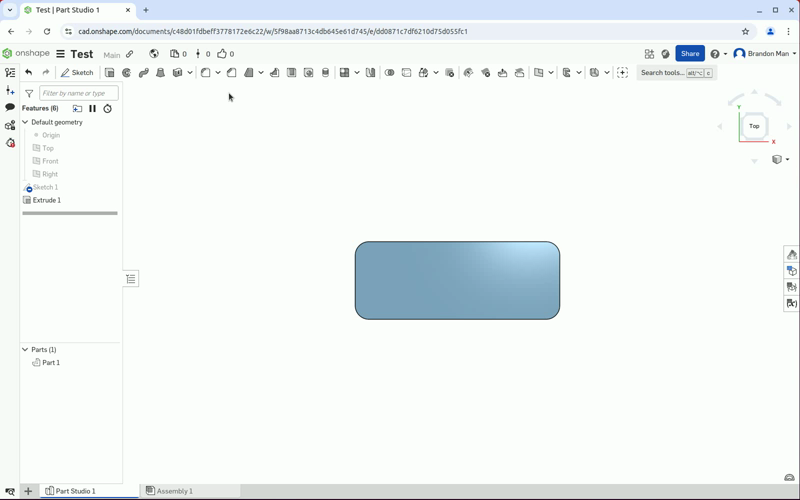
mouse_move(541, 75)
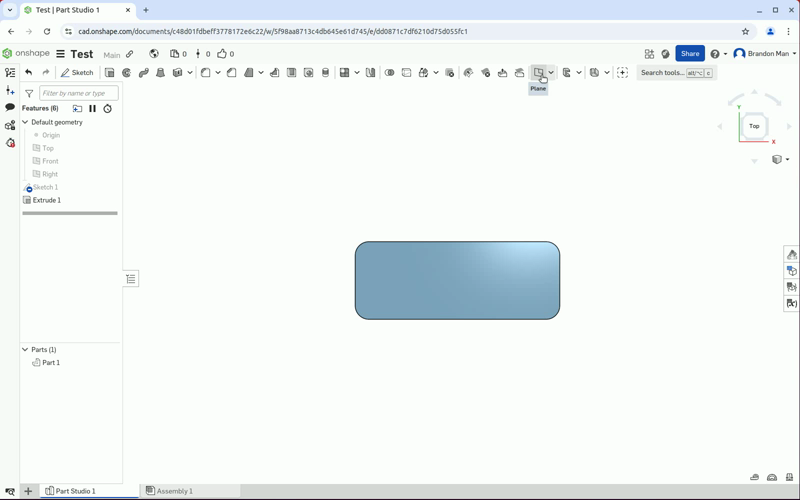
click(541, 75)
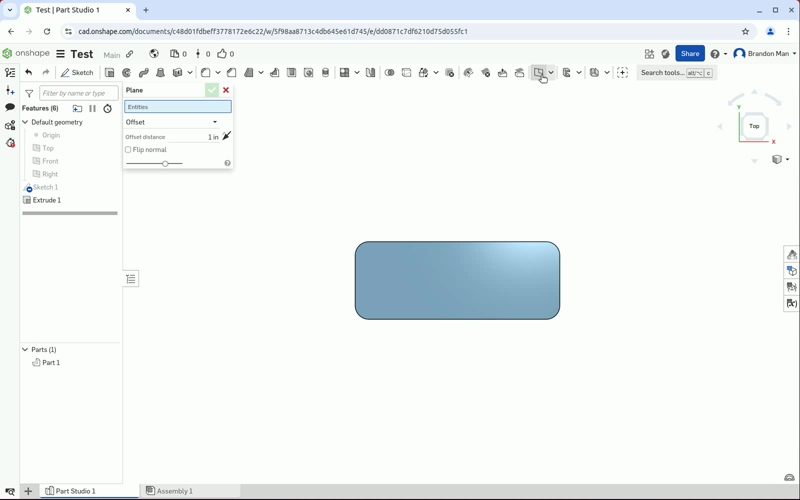
mouse_move(73, 150)
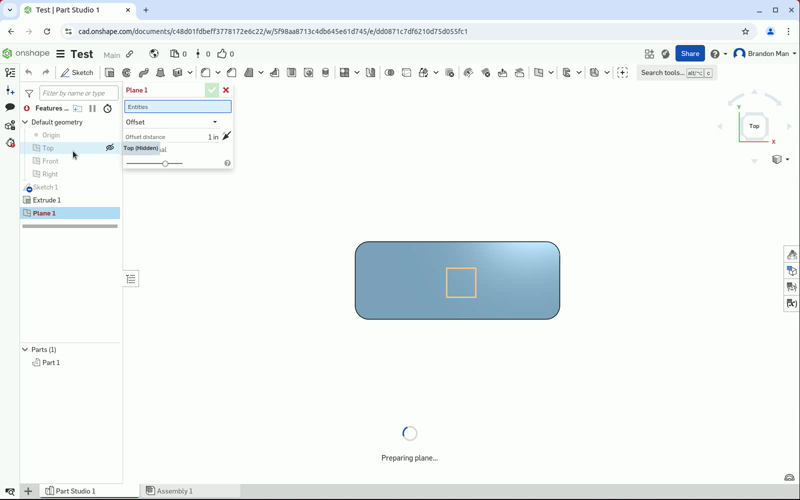
click(73, 150)
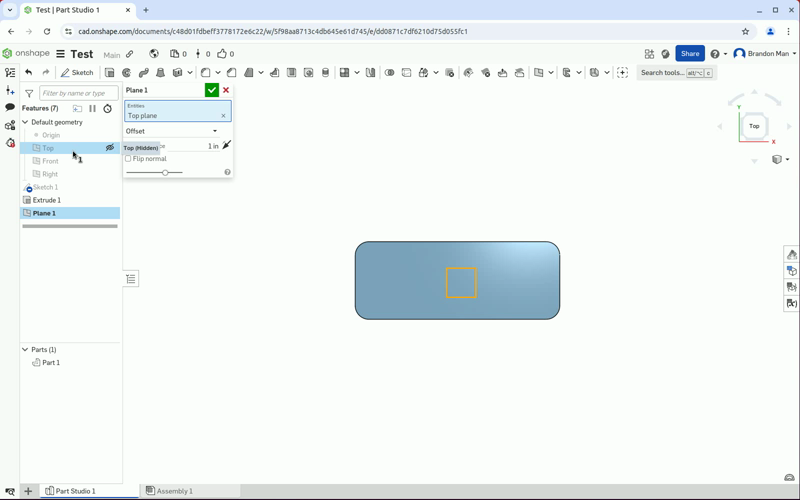
key(tab, 2)
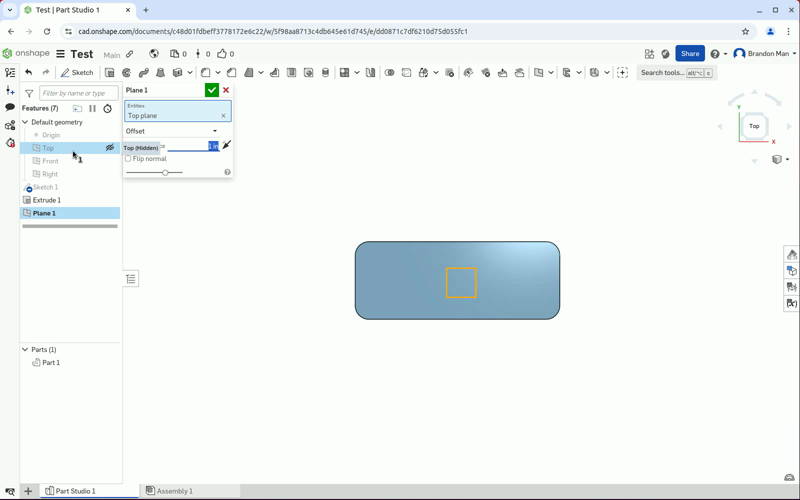
text(2.157)
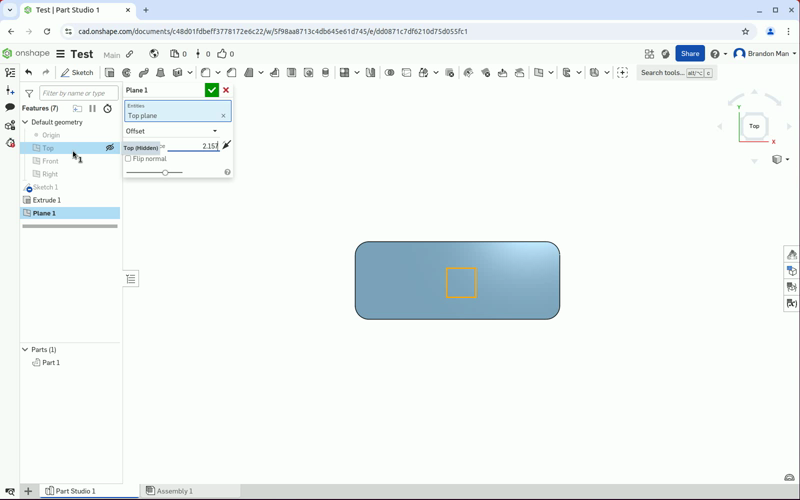
key(enter, 2)
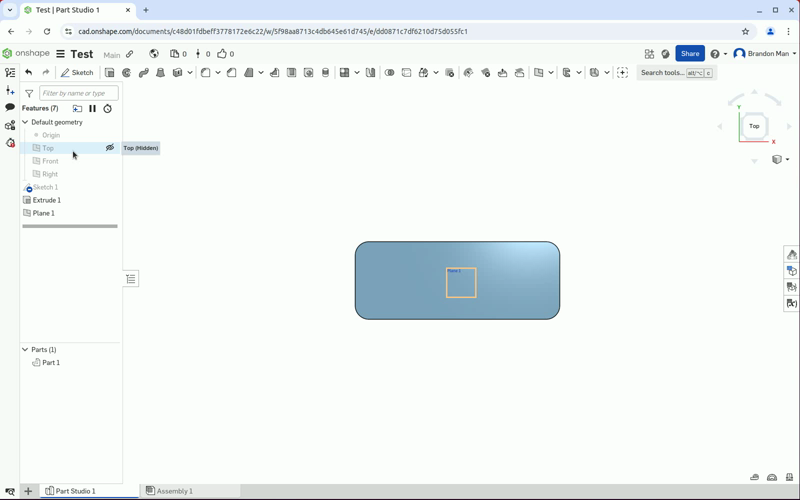
key(shift+s)
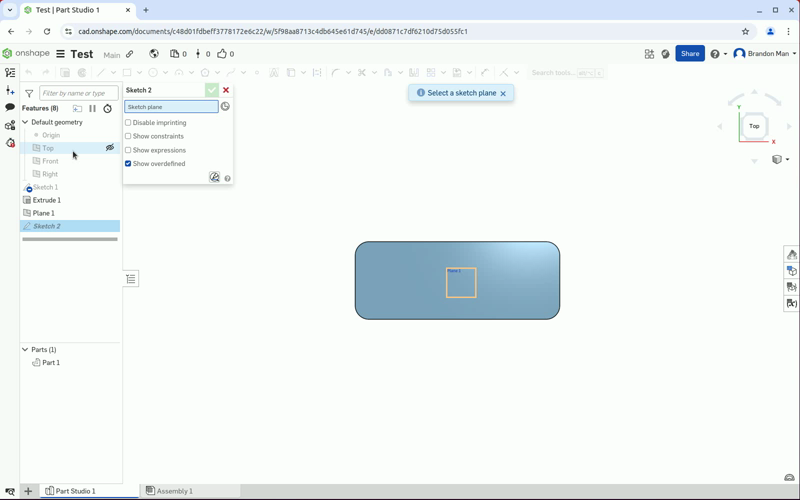
mouse_move(73, 215)
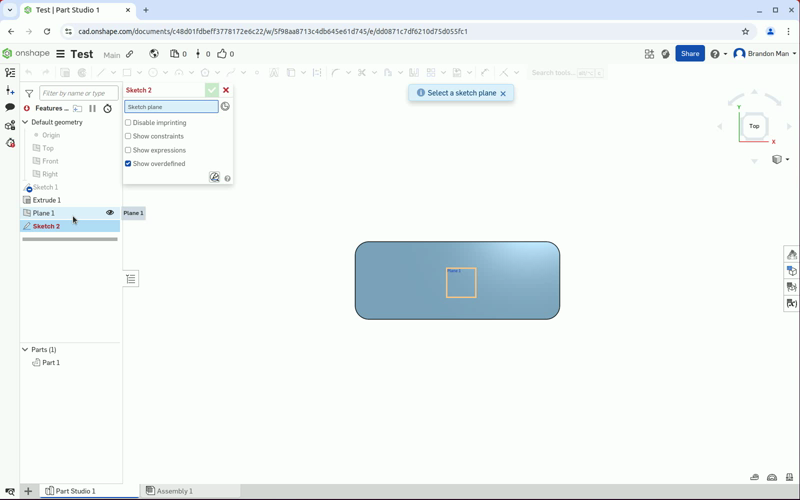
click(73, 215)
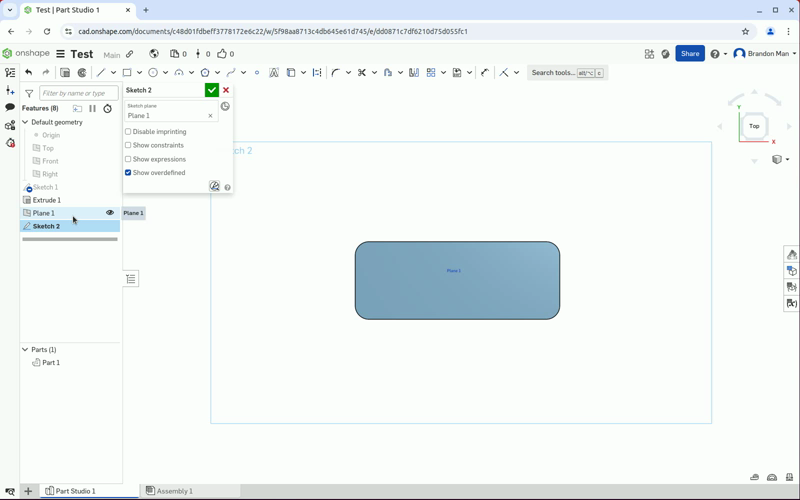
mouse_move(73, 352)
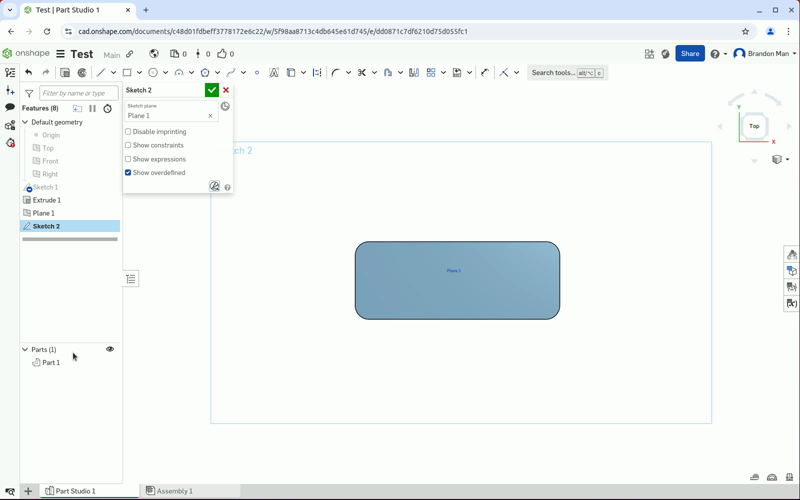
key(y)
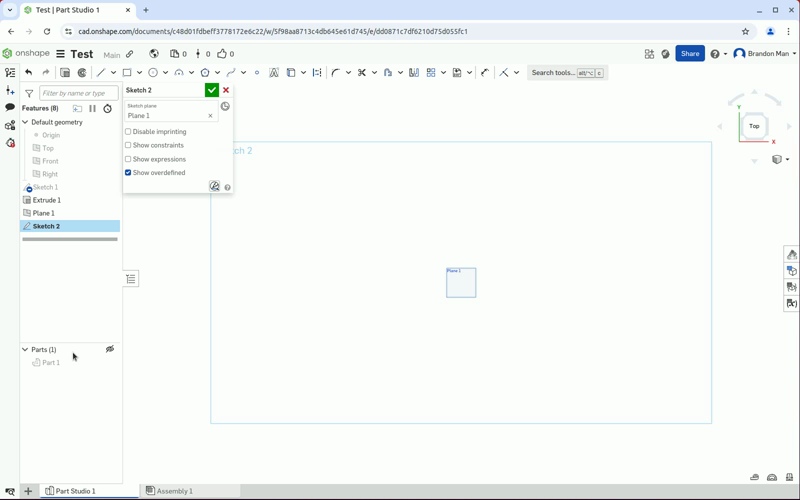
key(l)
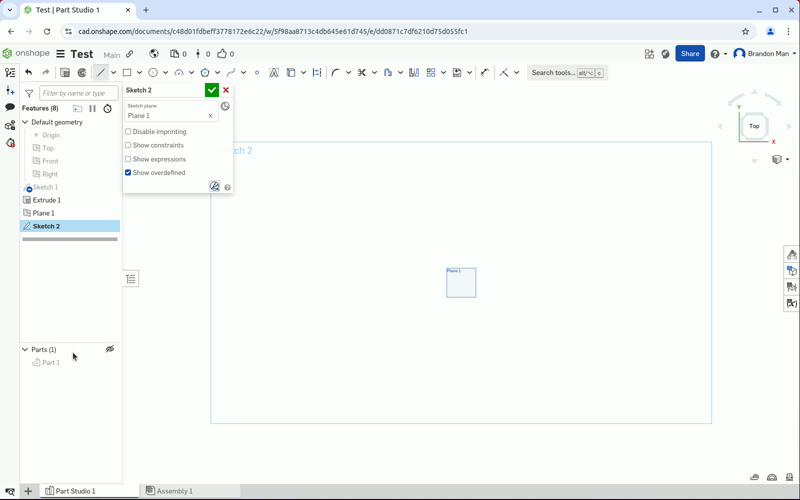
key_down(shift)
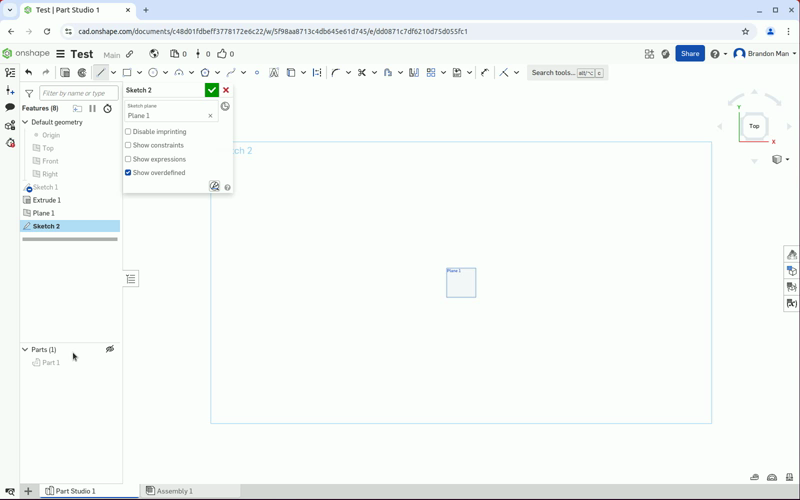
mouse_move(416, 319)
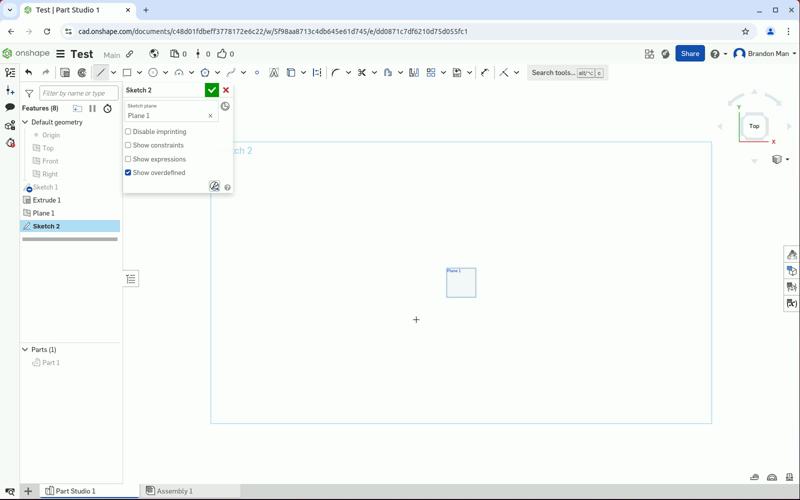
click(416, 319)
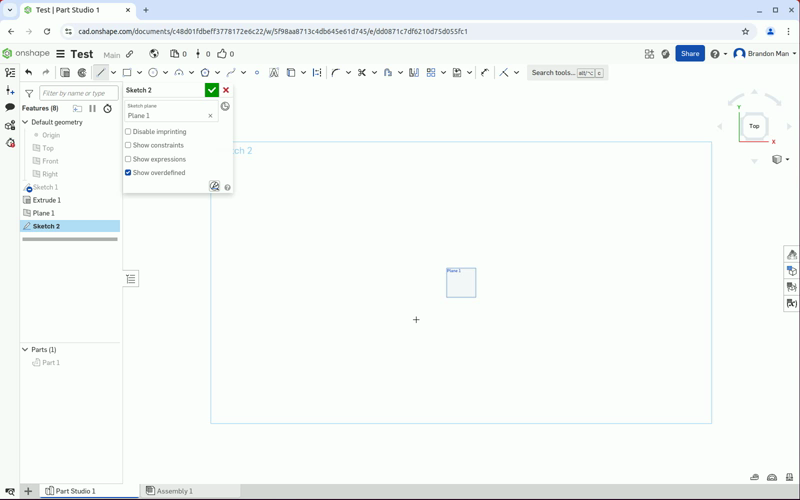
key_up(shift)
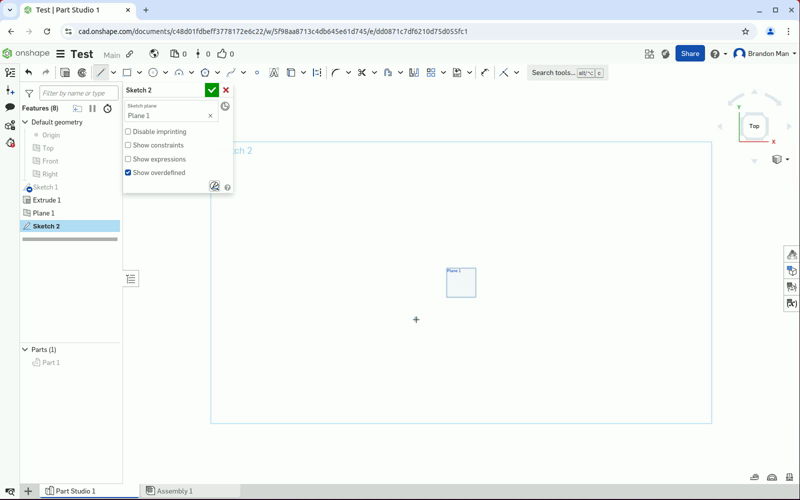
key_down(shift)
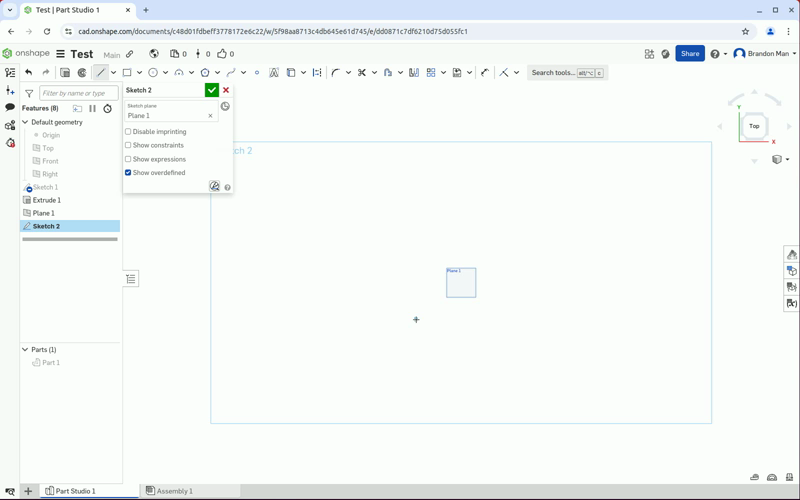
mouse_move(446, 319)
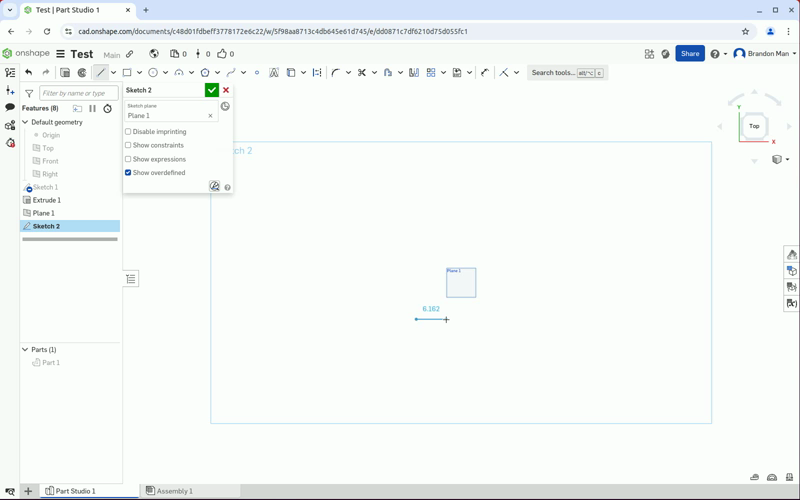
mouse_move(429, 319)
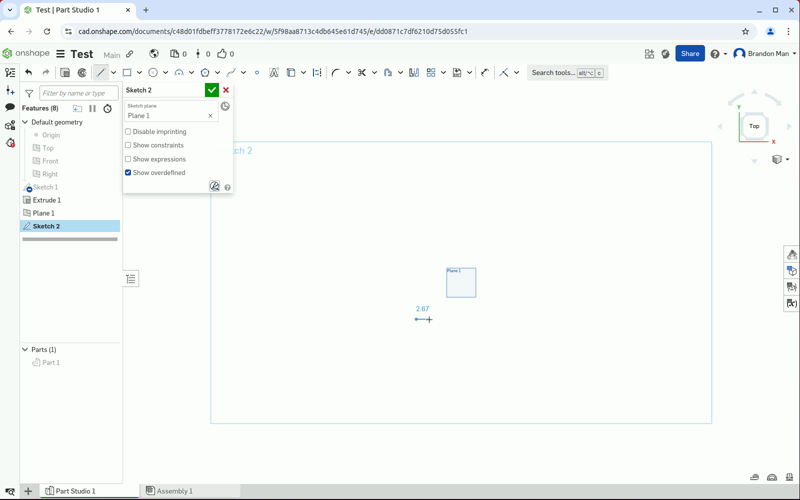
click(429, 319)
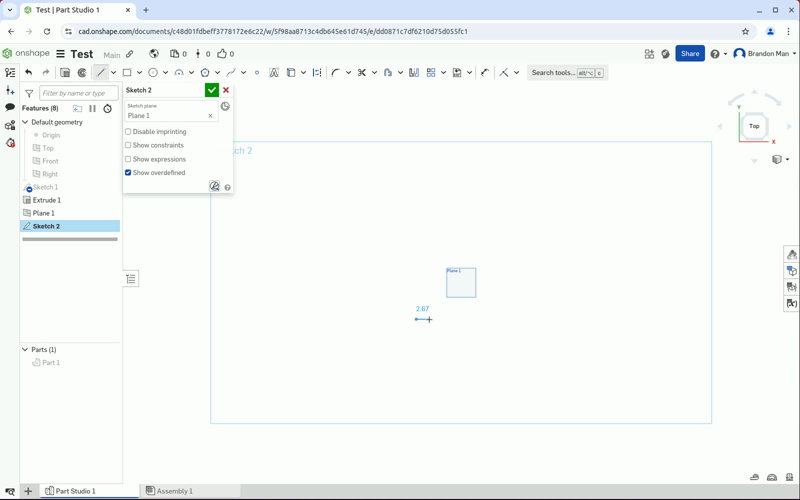
key_up(shift)
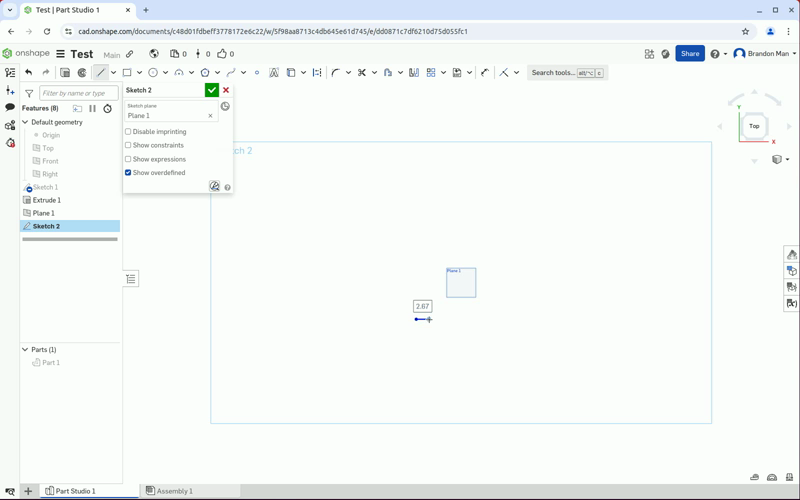
key_down(shift)
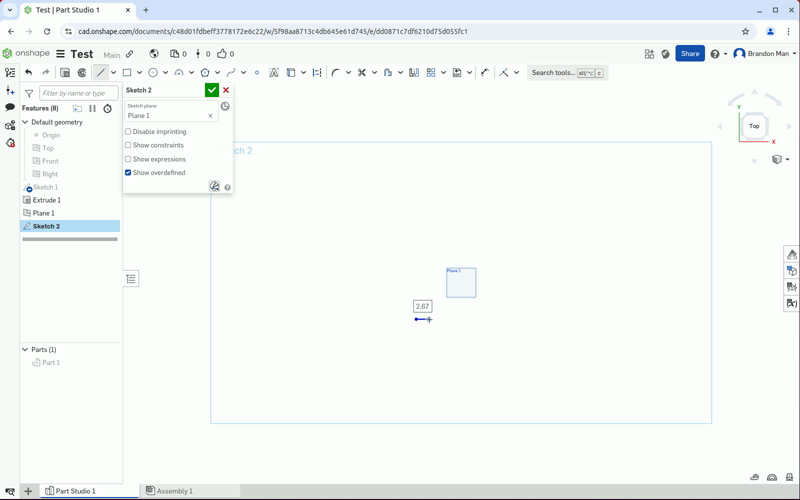
mouse_move(429, 255)
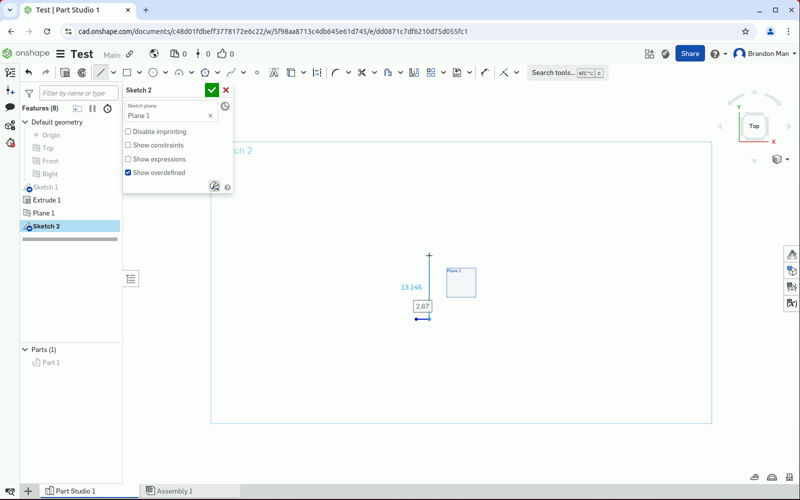
click(429, 255)
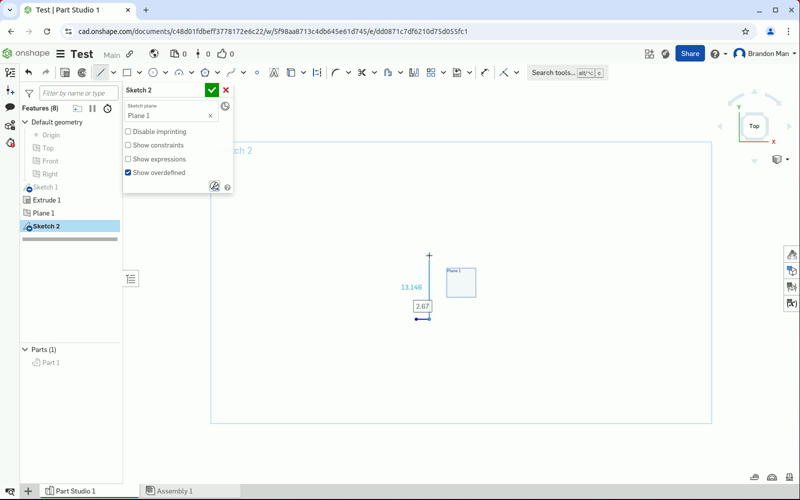
key_up(shift)
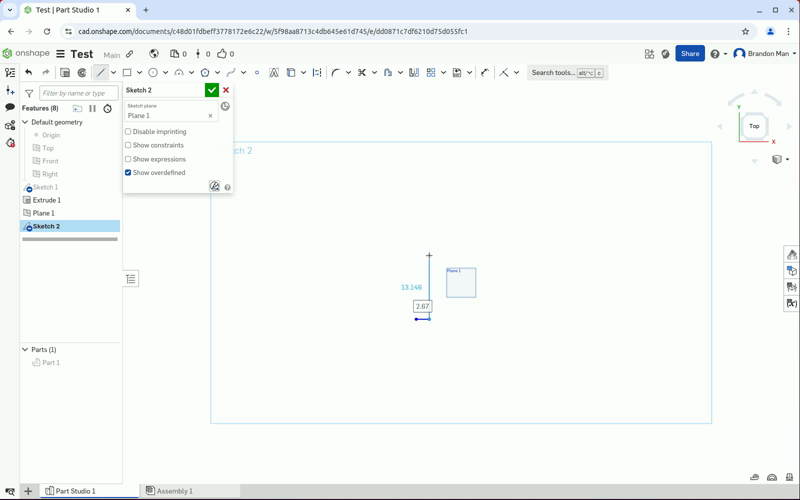
key_down(shift)
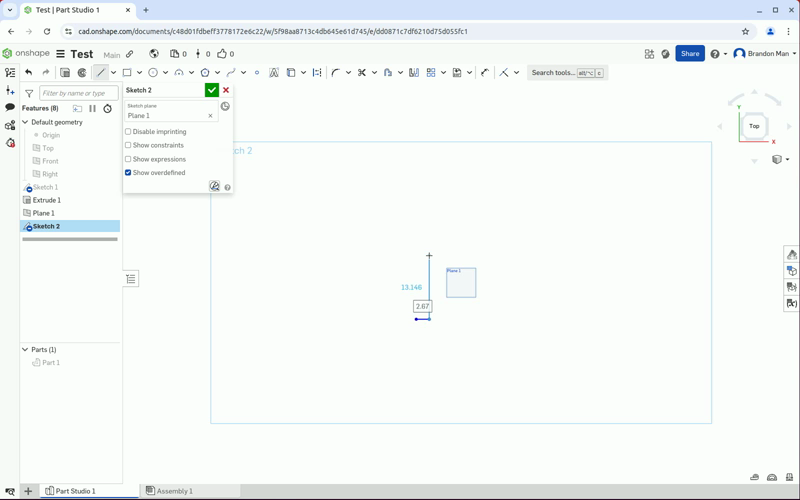
mouse_move(492, 255)
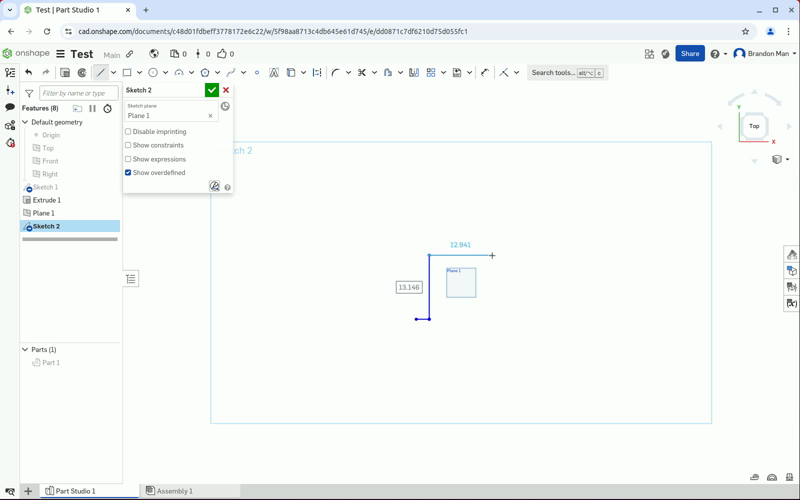
click(492, 255)
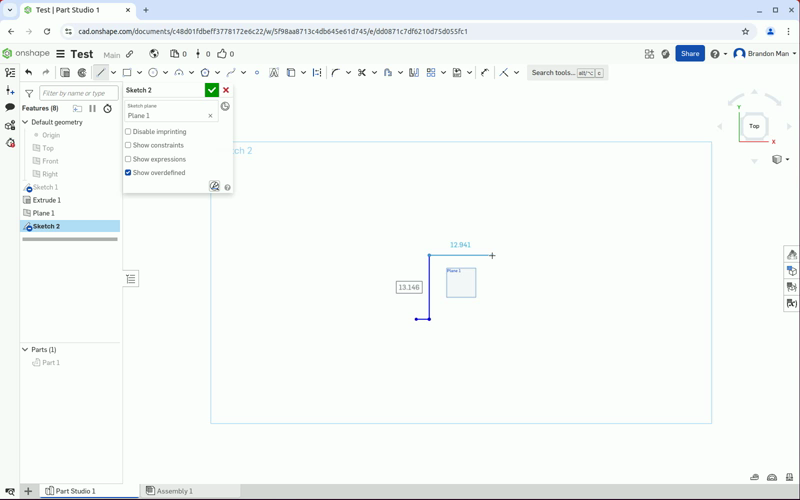
key_up(shift)
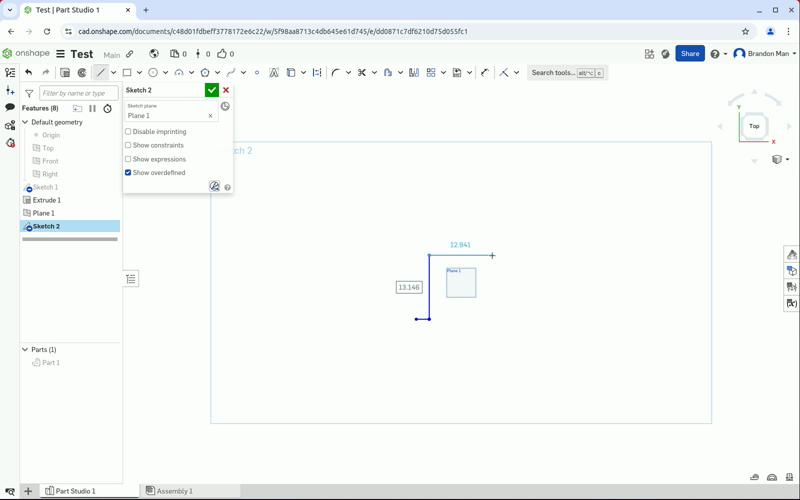
key_down(shift)
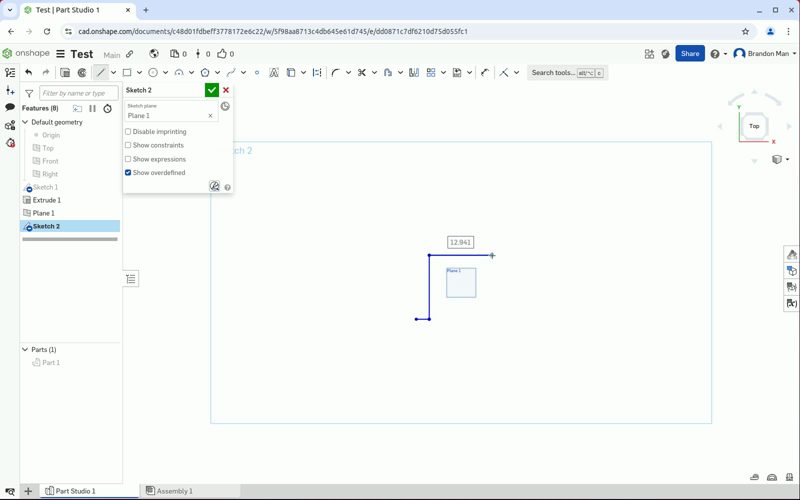
mouse_move(492, 319)
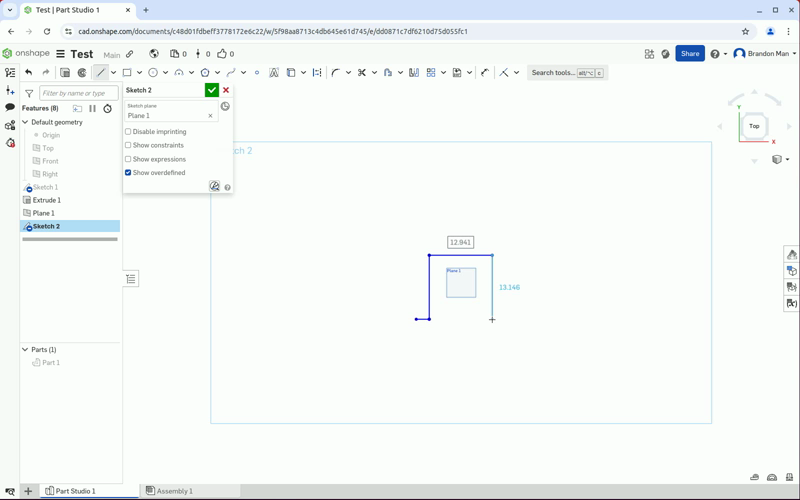
click(492, 319)
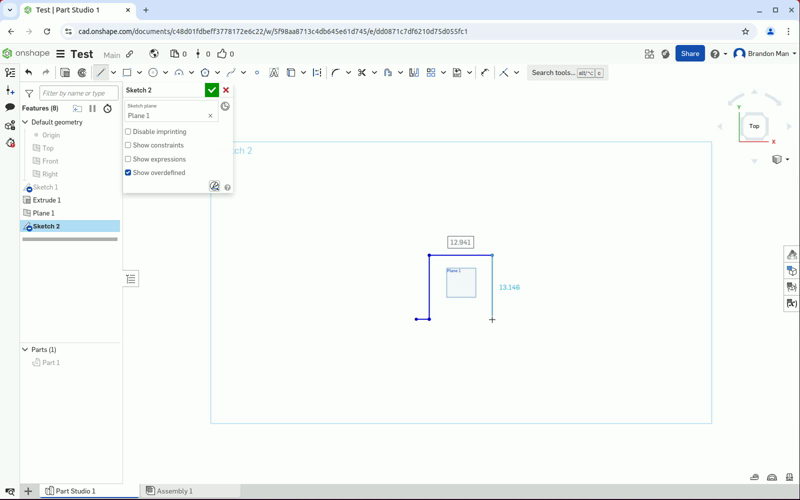
key_up(shift)
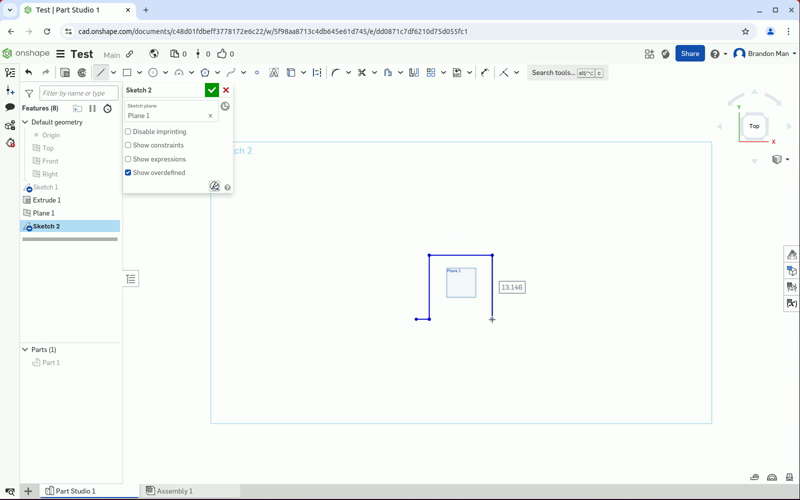
key_down(shift)
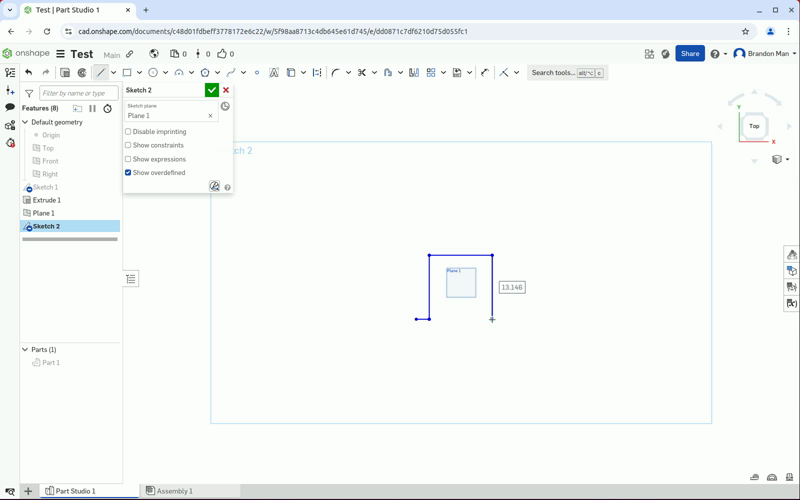
mouse_move(522, 319)
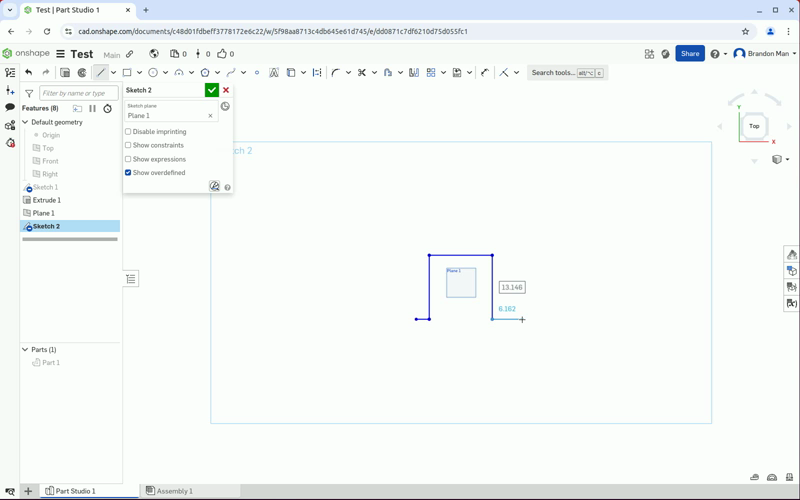
mouse_move(505, 319)
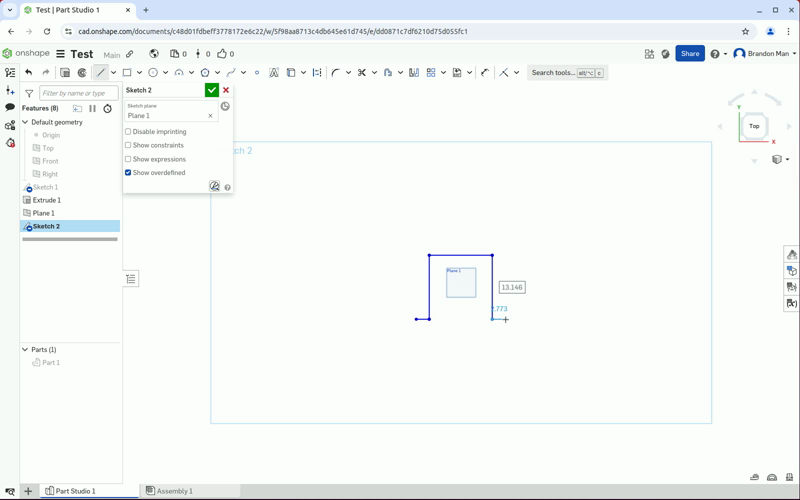
click(505, 319)
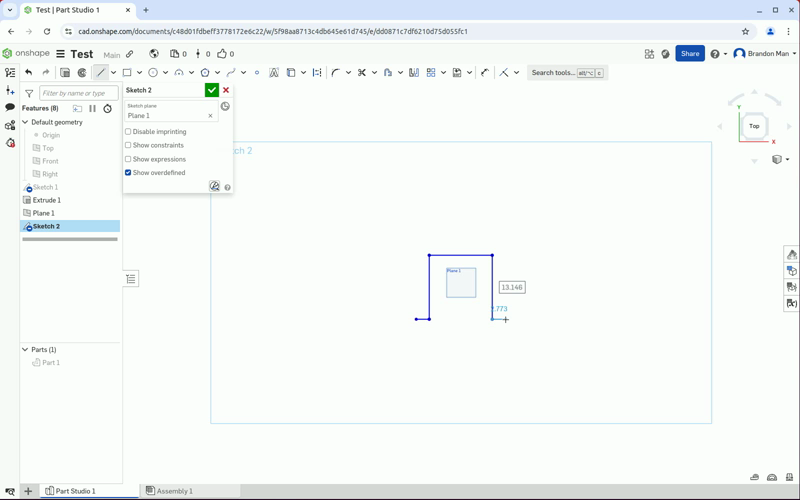
key_up(shift)
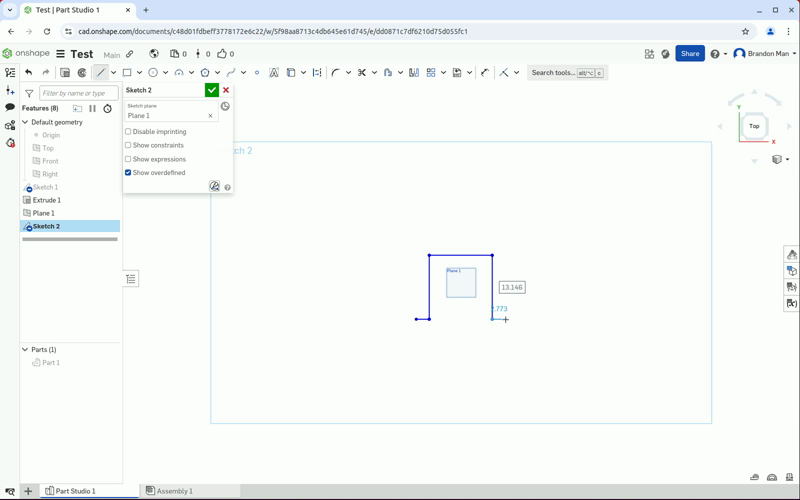
key_down(shift)
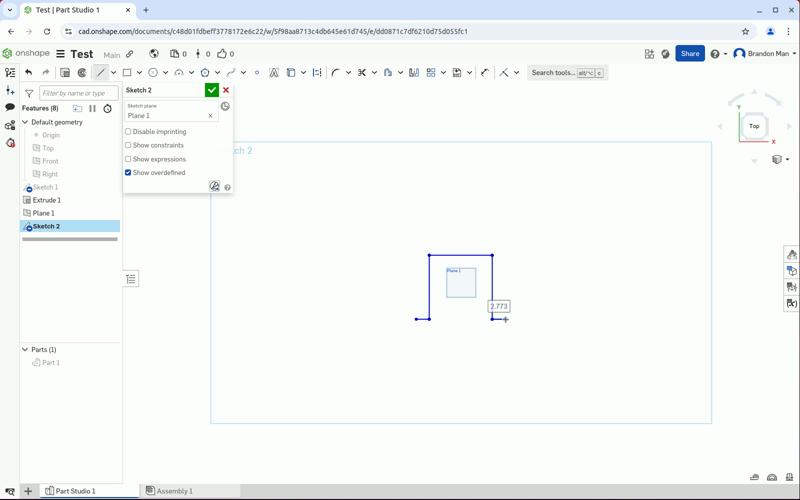
mouse_move(505, 243)
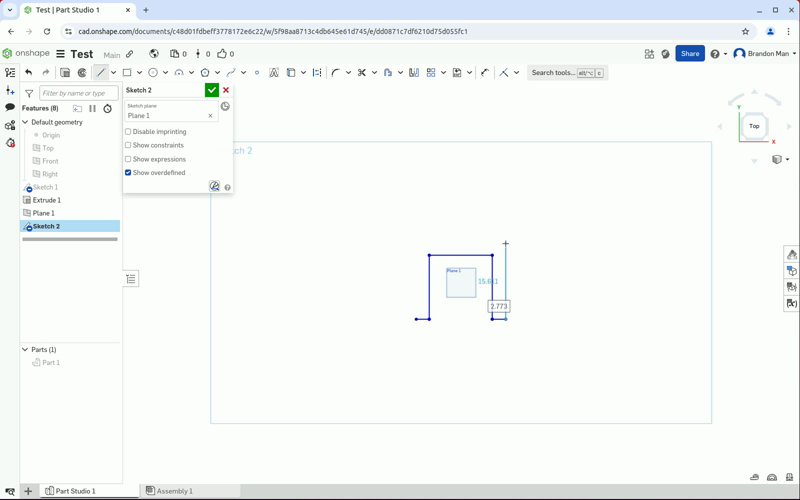
click(505, 243)
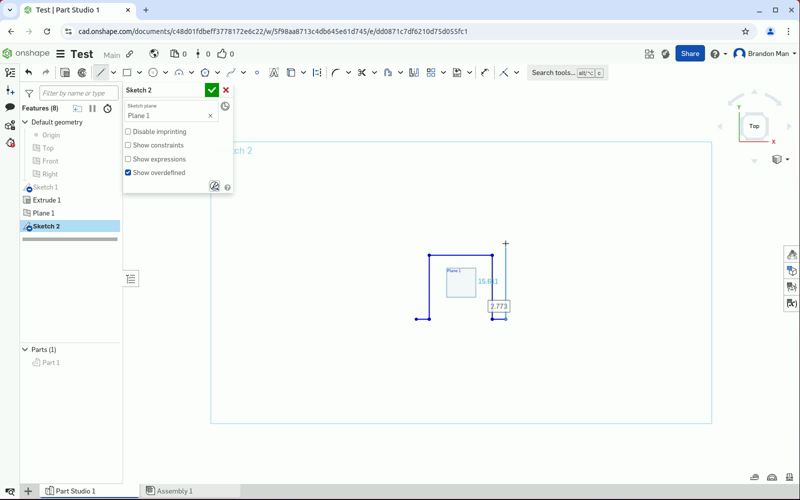
key_up(shift)
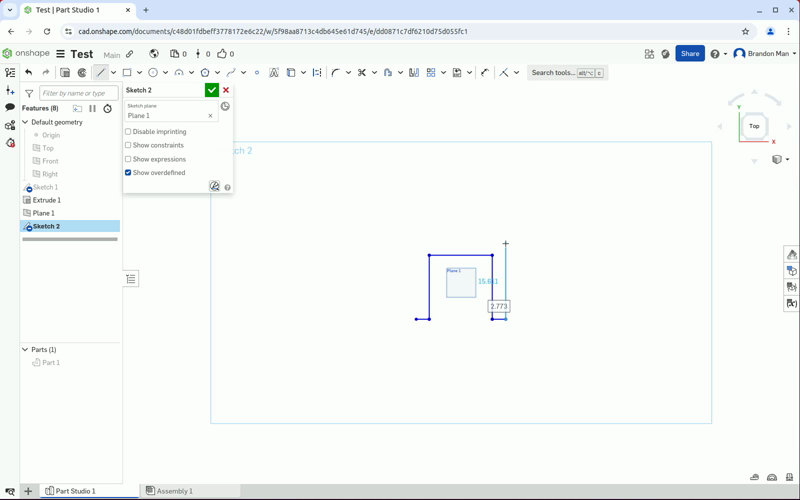
key_down(shift)
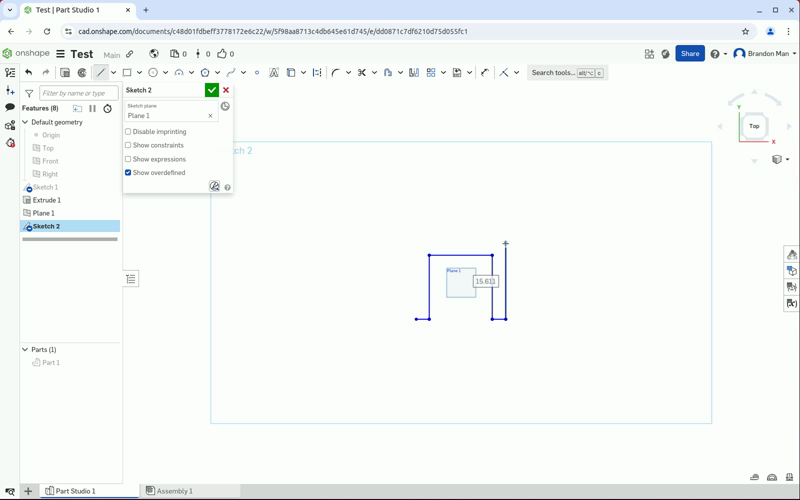
mouse_move(416, 243)
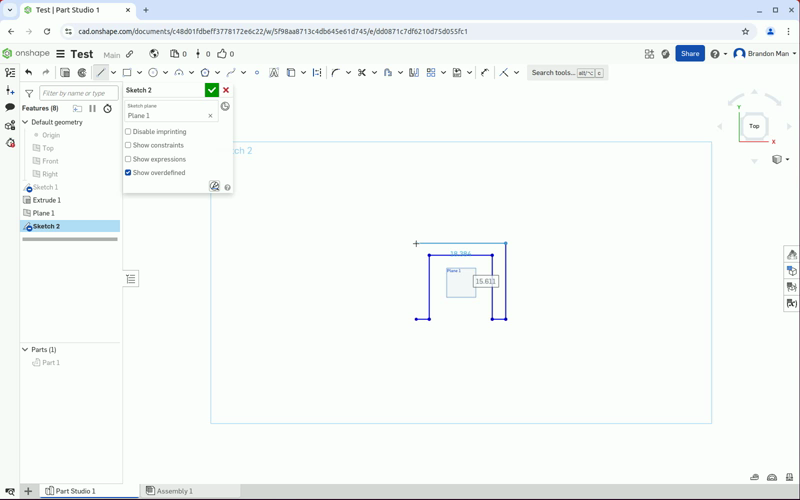
click(416, 243)
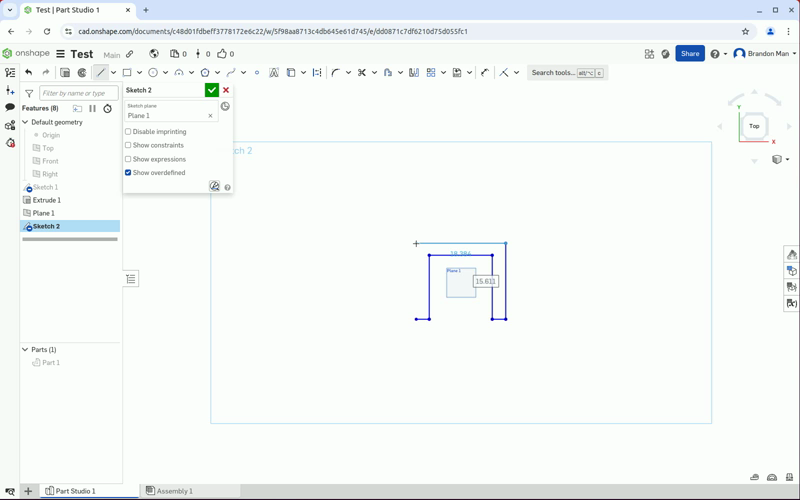
key_up(shift)
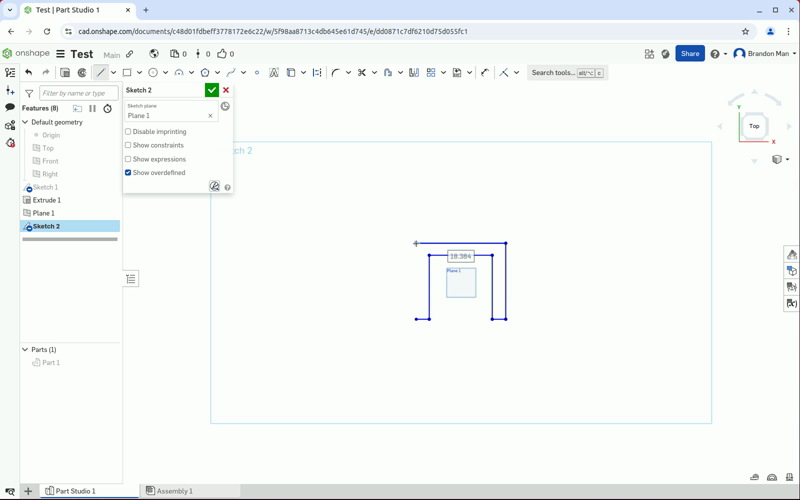
key_down(shift)
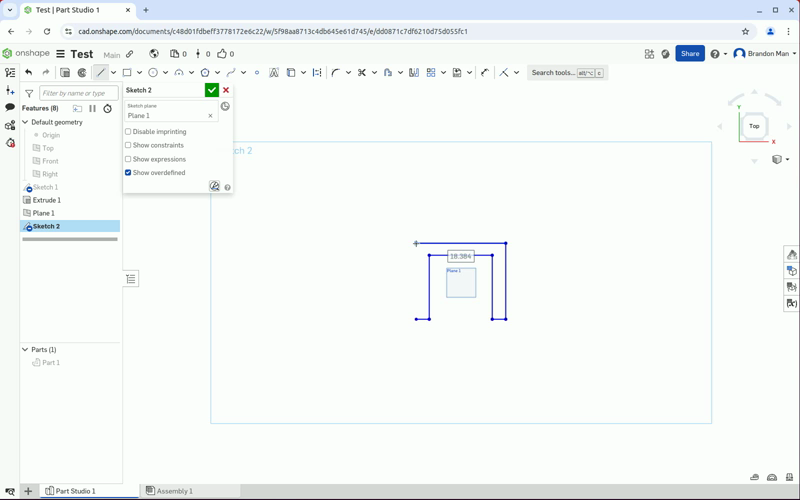
mouse_move(416, 319)
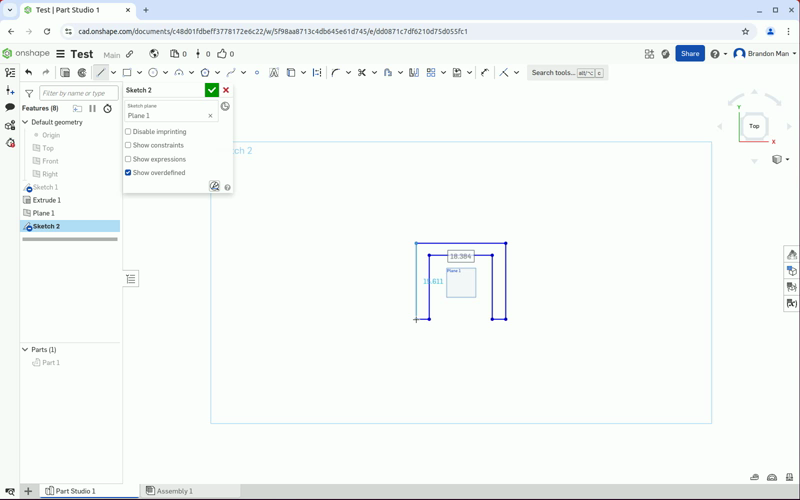
key_up(shift)
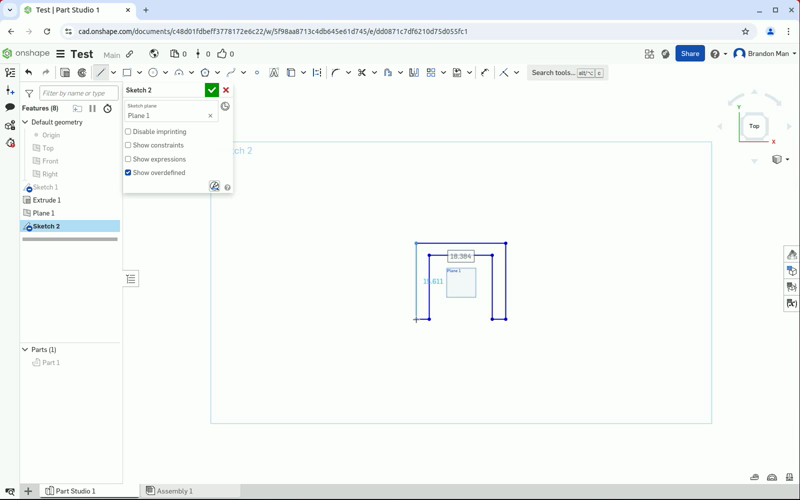
click(416, 319)
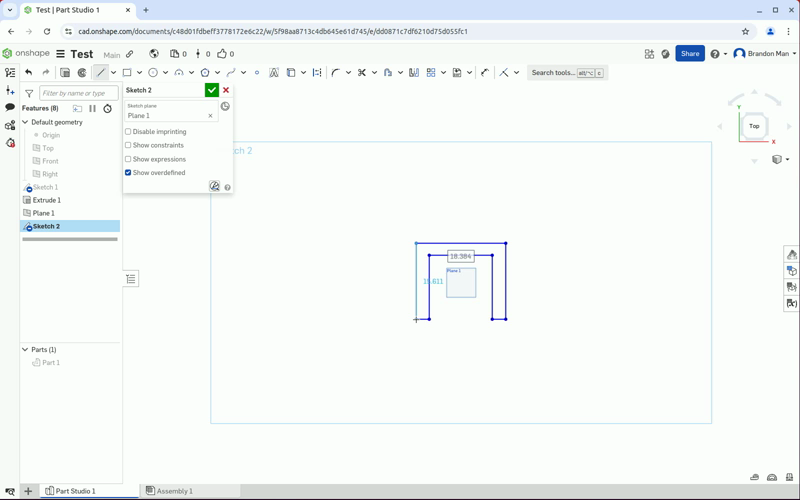
key(esc)
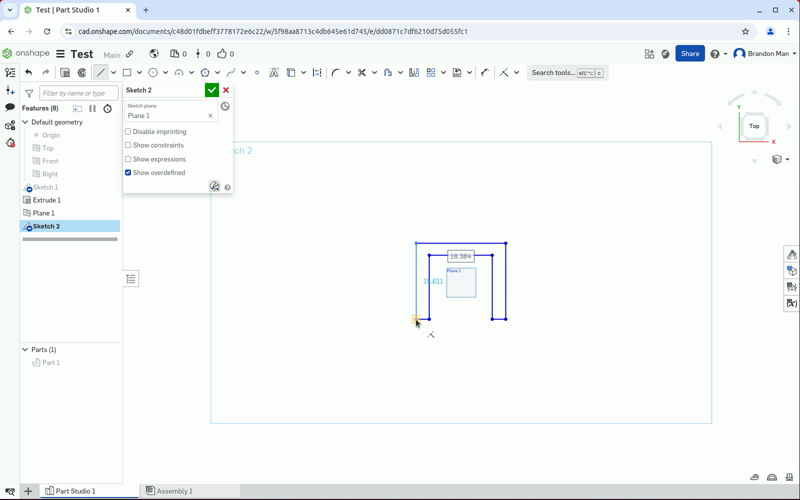
mouse_move(418, 302)
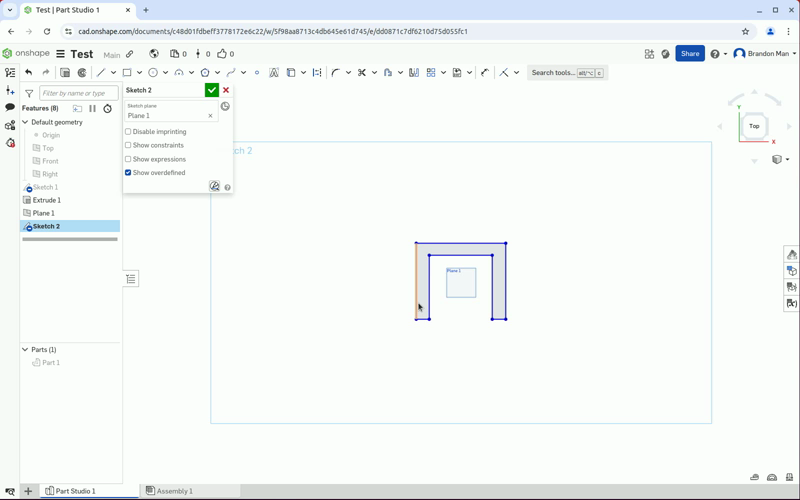
click(418, 302)
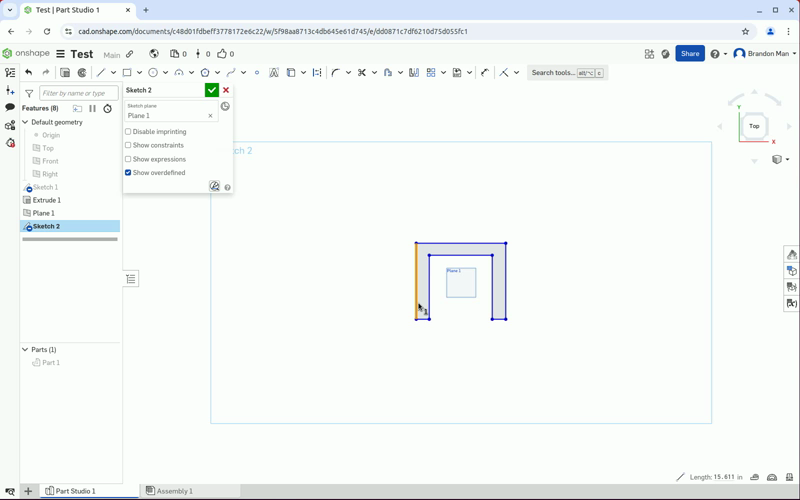
mouse_move(73, 352)
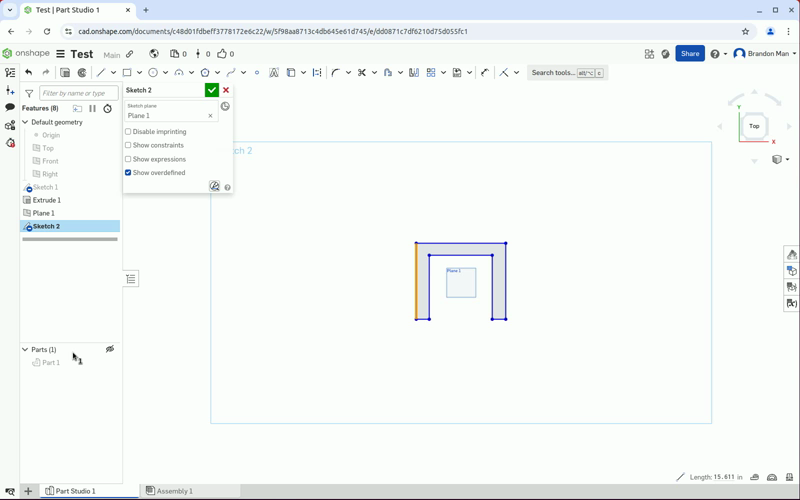
key(shift+y)
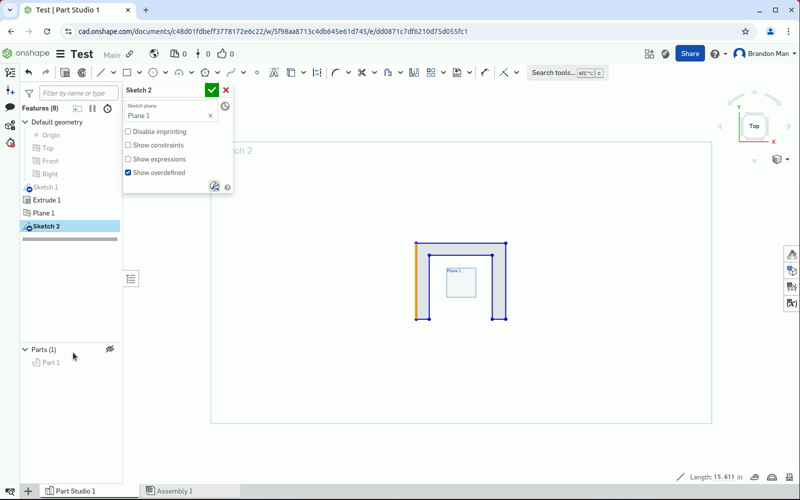
key(shift+e)
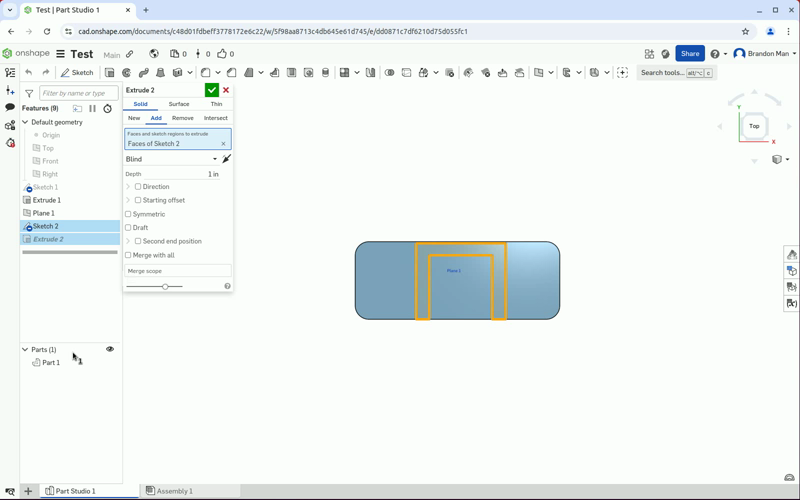
mouse_move(143, 106)
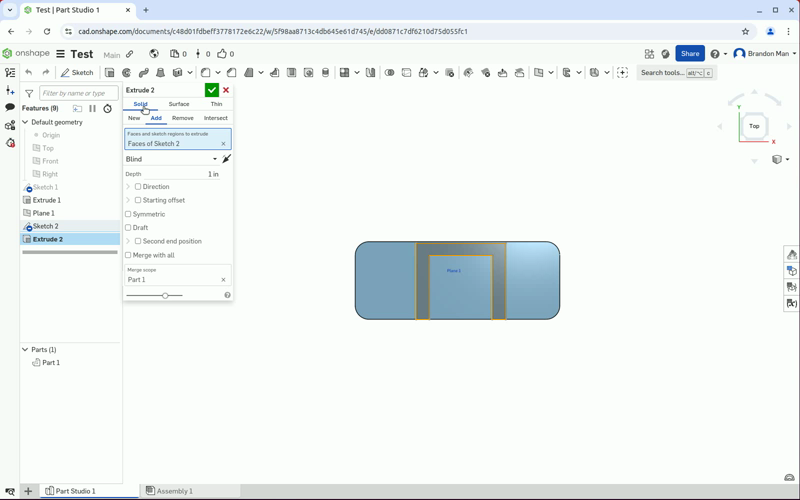
click(143, 106)
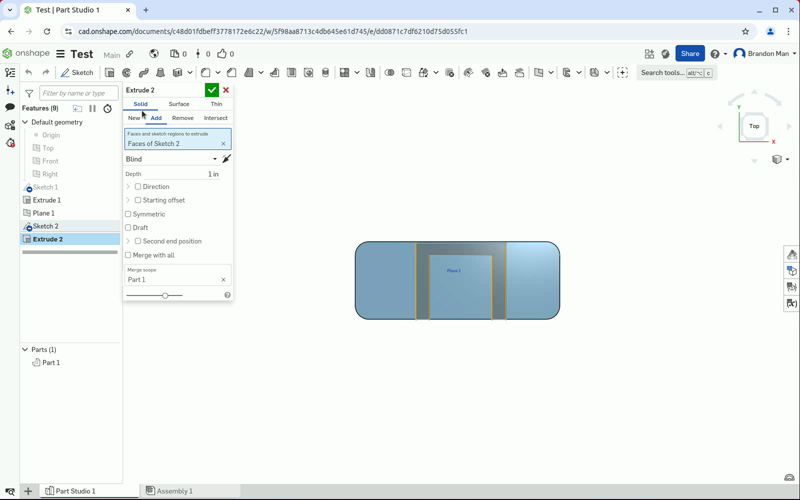
mouse_move(137, 120)
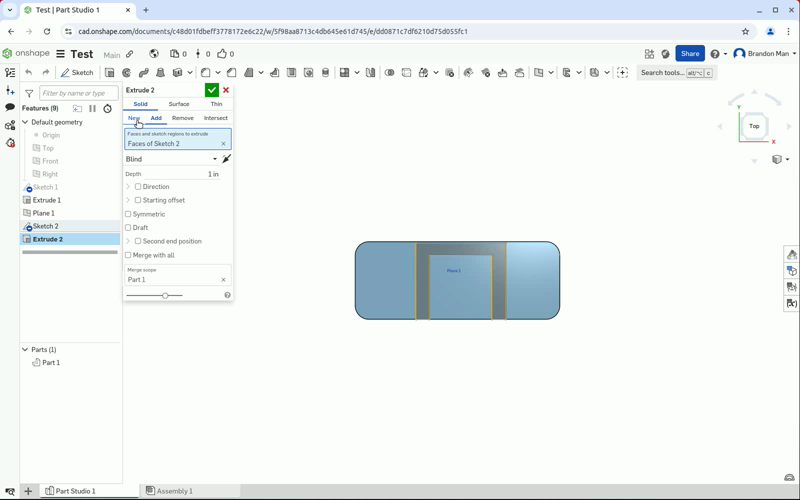
click(137, 120)
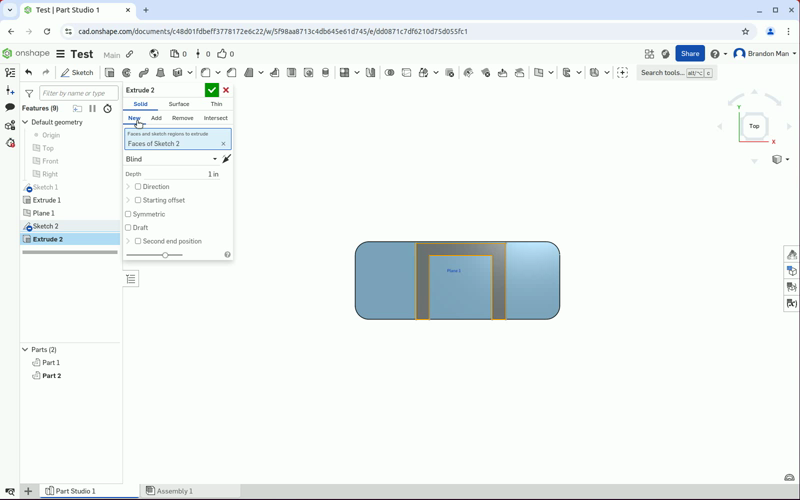
key(tab, 4)
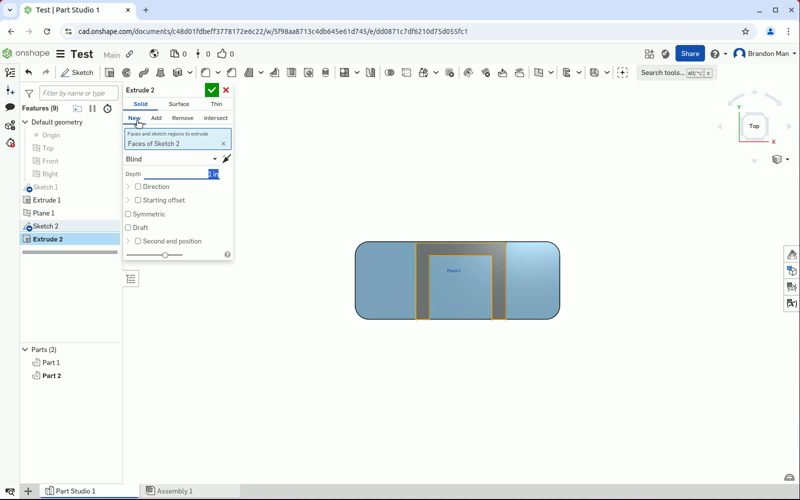
text(20.942)
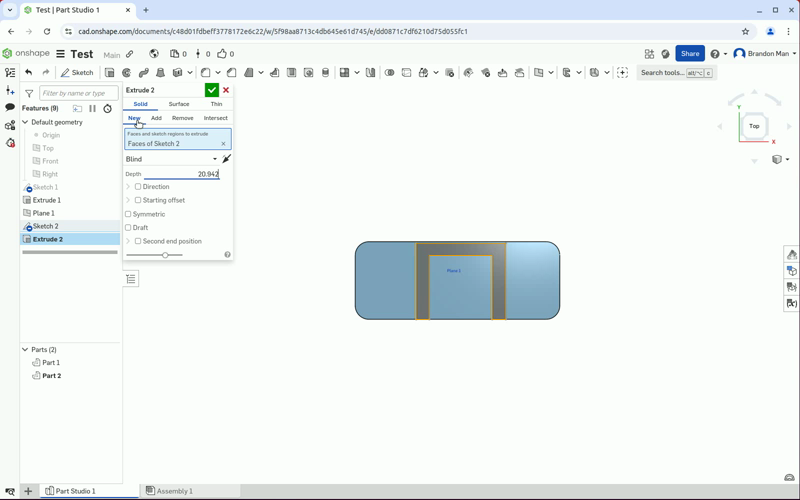
key(enter)
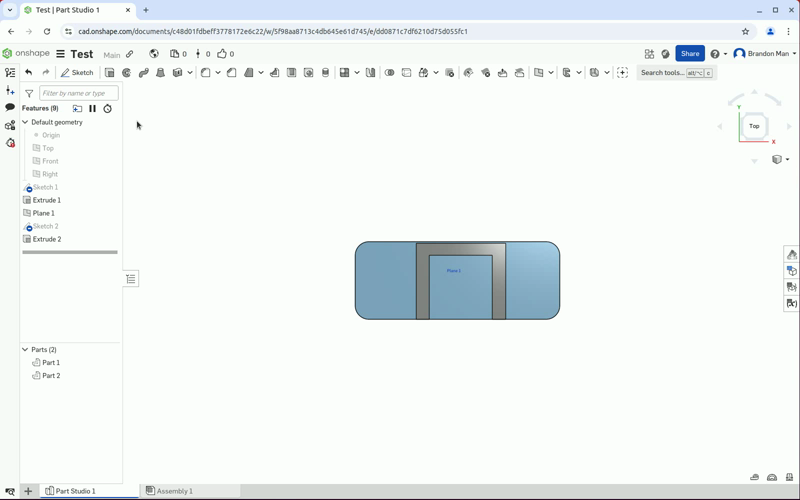
key(shift+h)
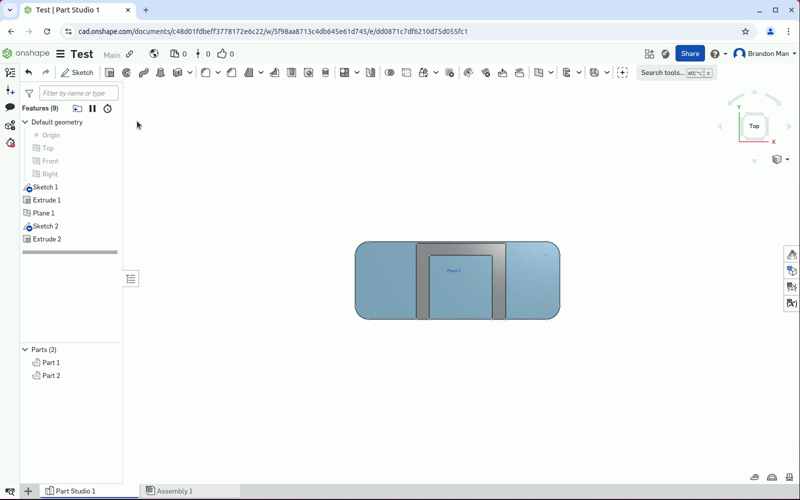
key(shift+h)
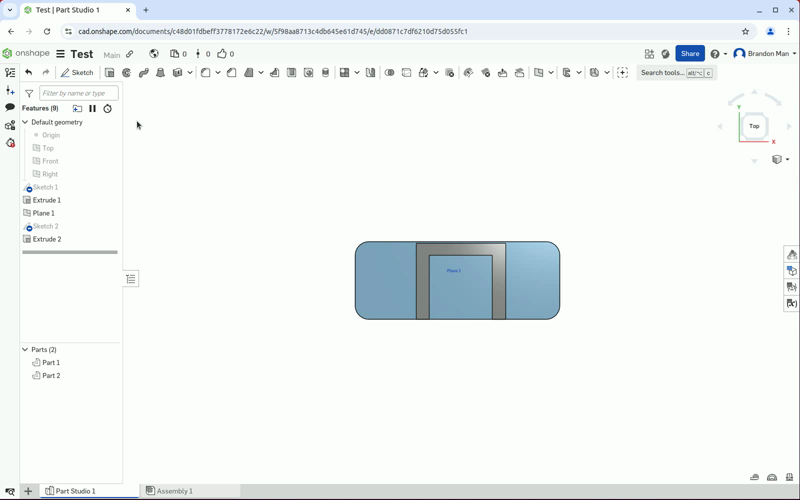
mouse_move(73, 189)
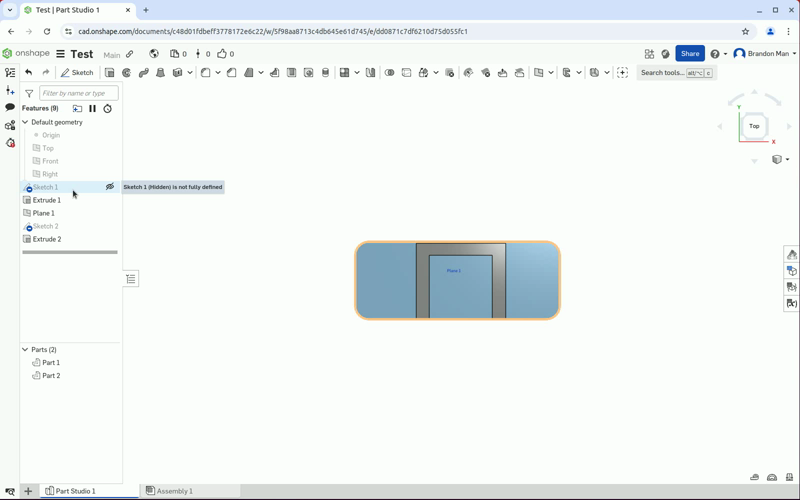
click(73, 189)
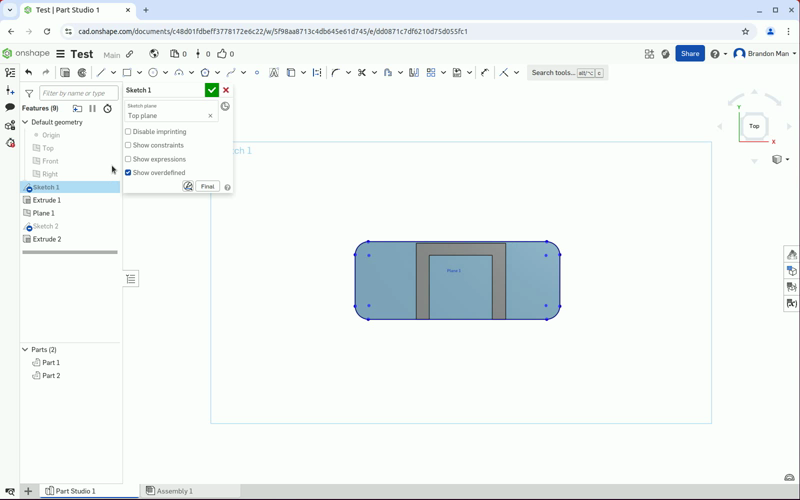
mouse_move(229, 92)
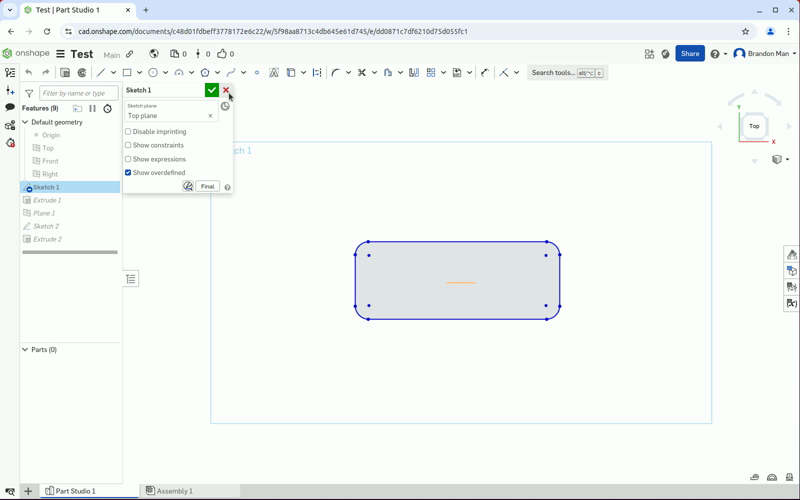
click(229, 92)
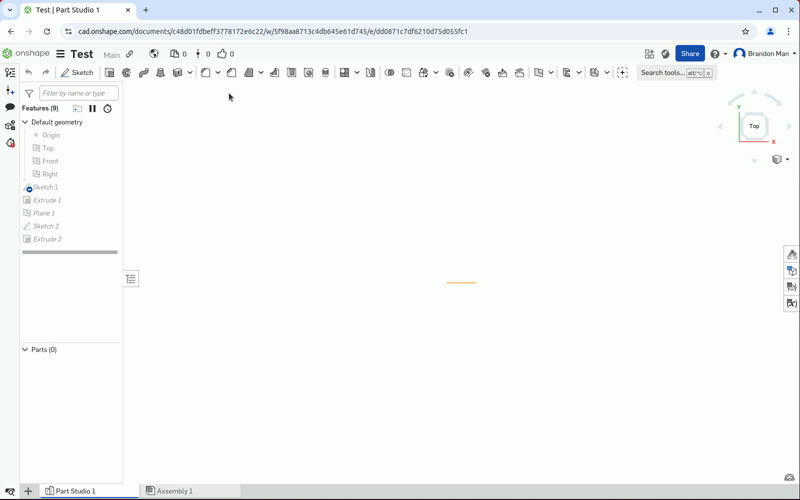
key(shift+s)
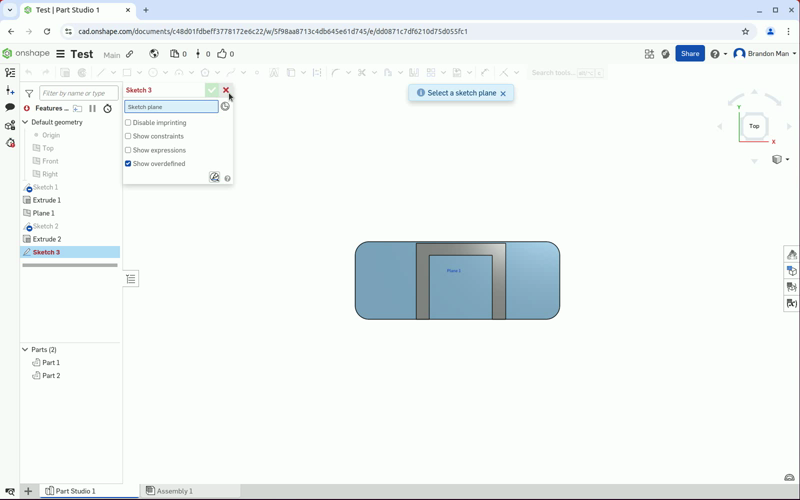
mouse_move(73, 215)
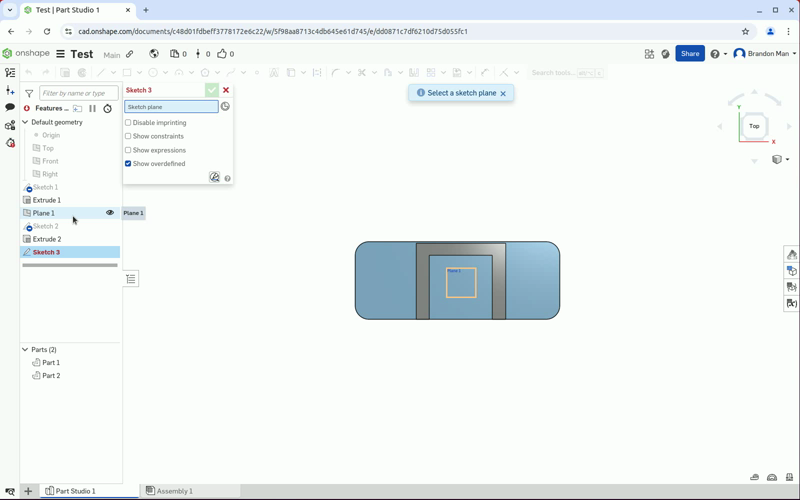
click(73, 215)
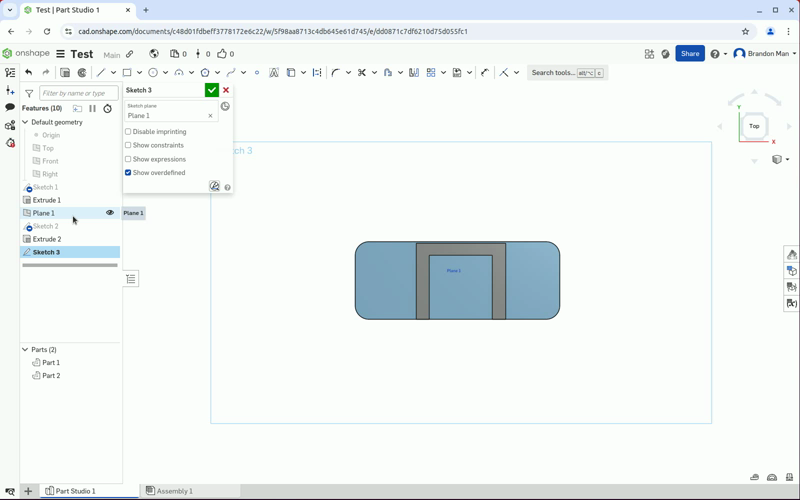
mouse_move(73, 352)
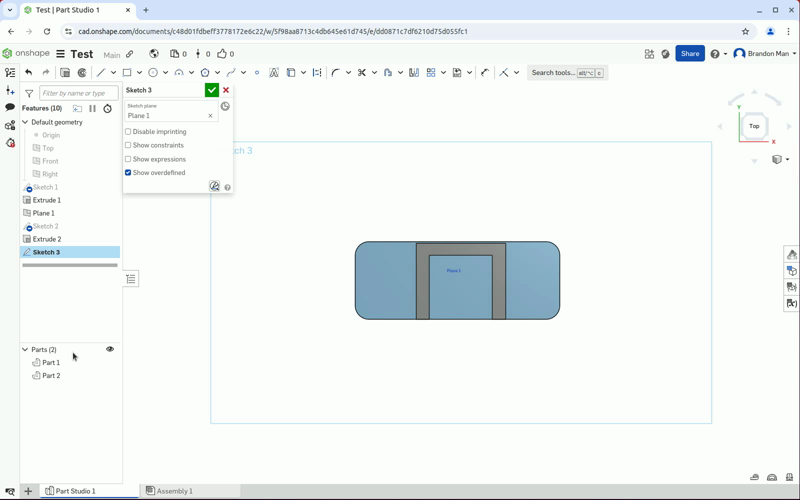
key(y)
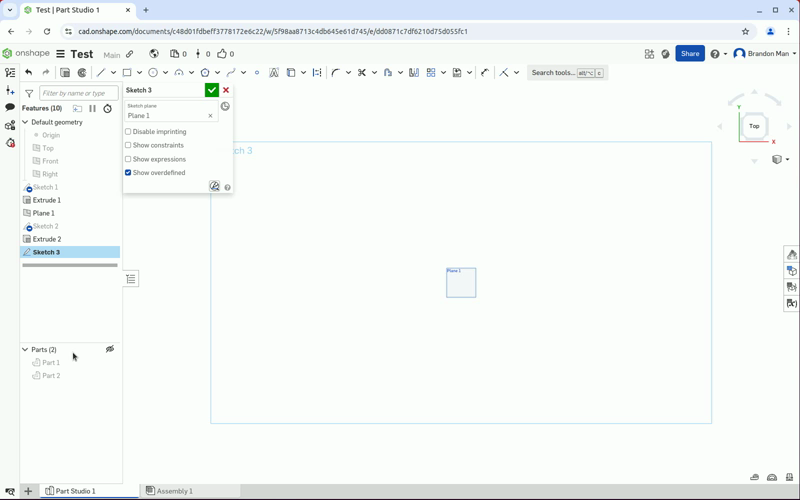
key(c)
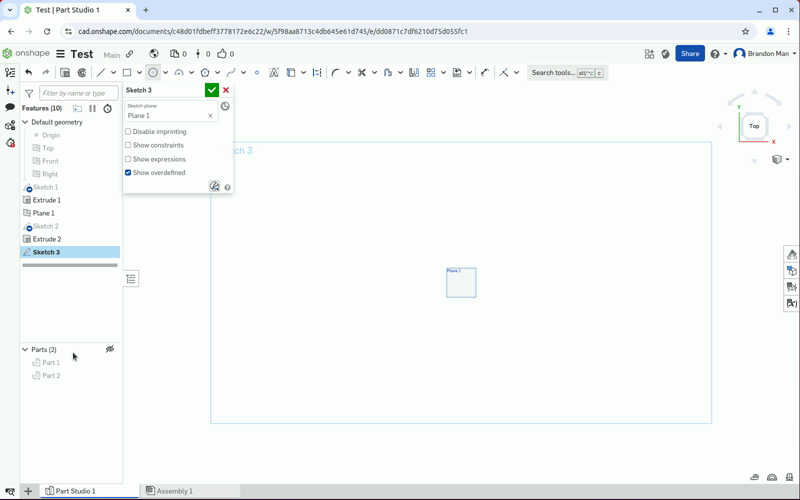
key_down(shift)
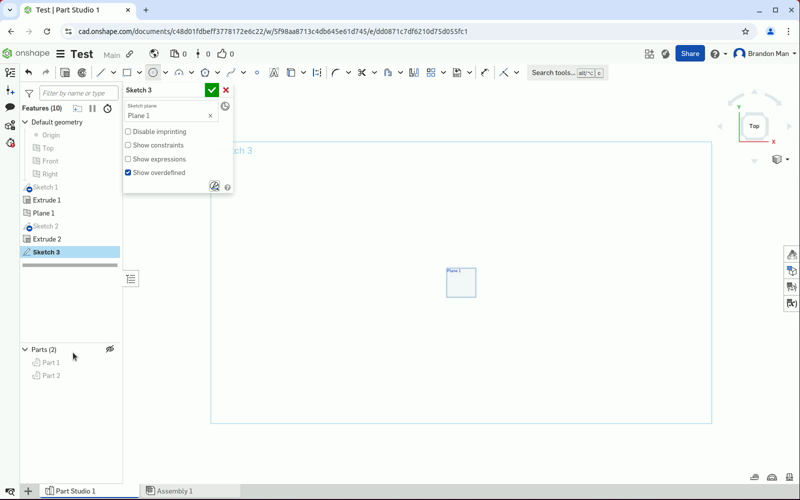
mouse_move(535, 282)
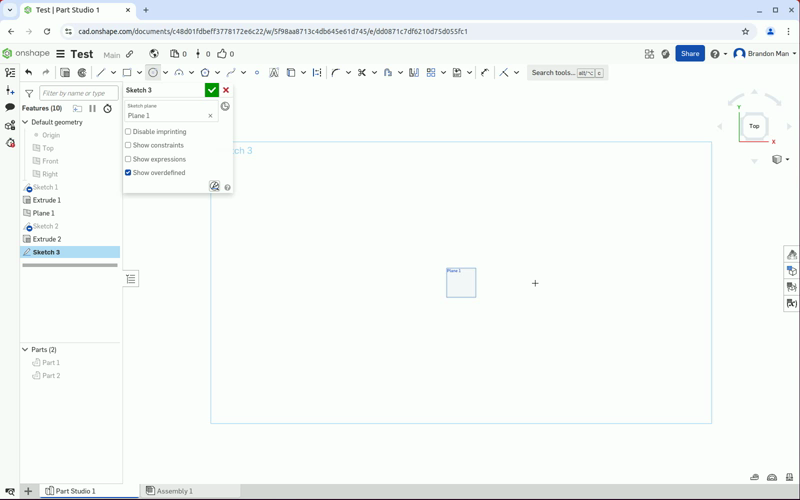
click(535, 282)
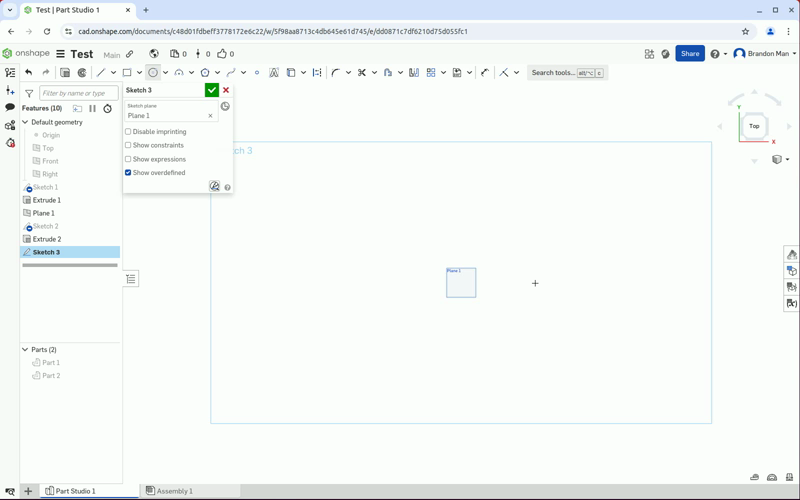
key_up(shift)
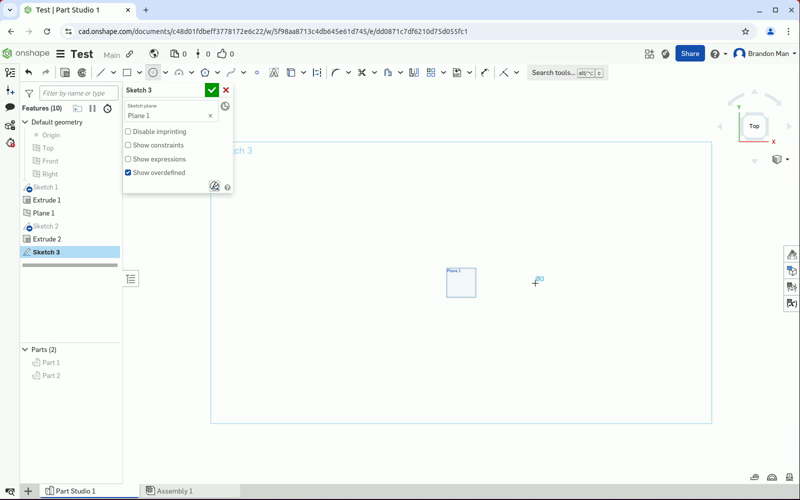
mouse_move(541, 282)
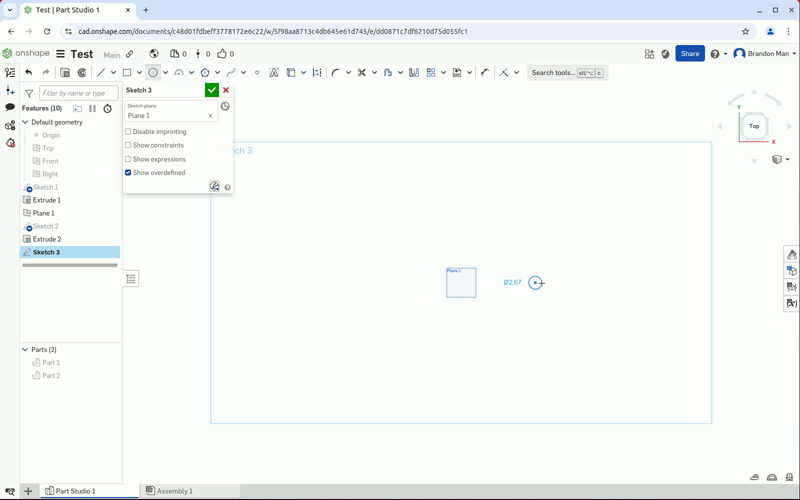
click(541, 282)
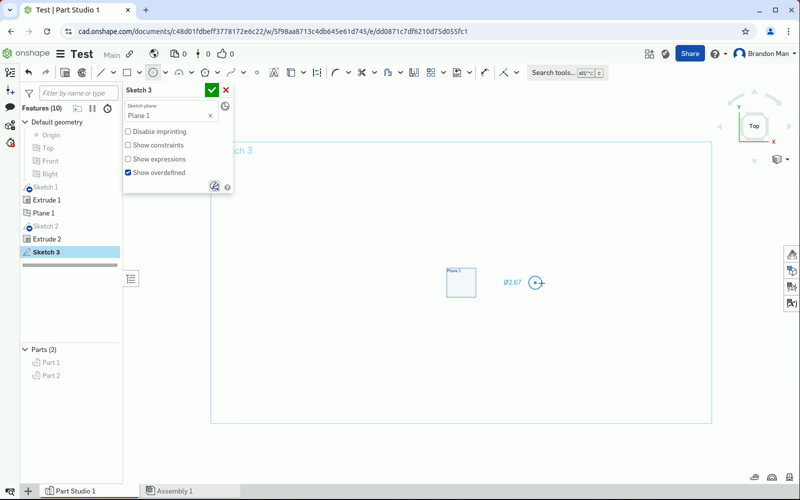
key(esc)
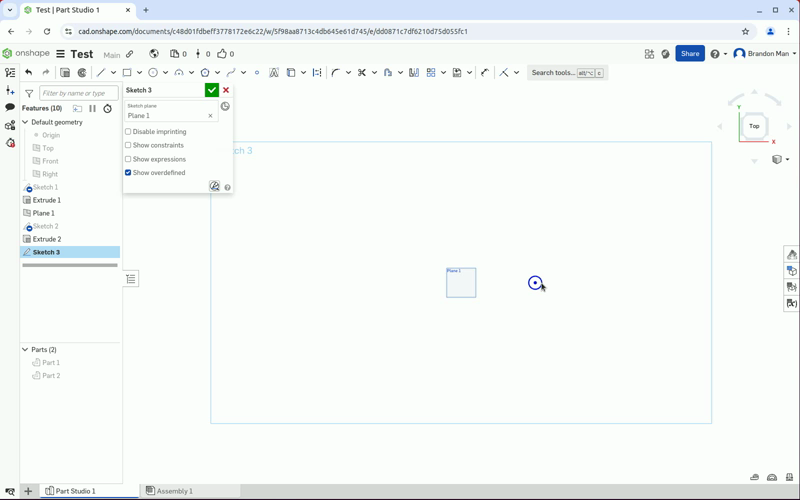
mouse_move(536, 278)
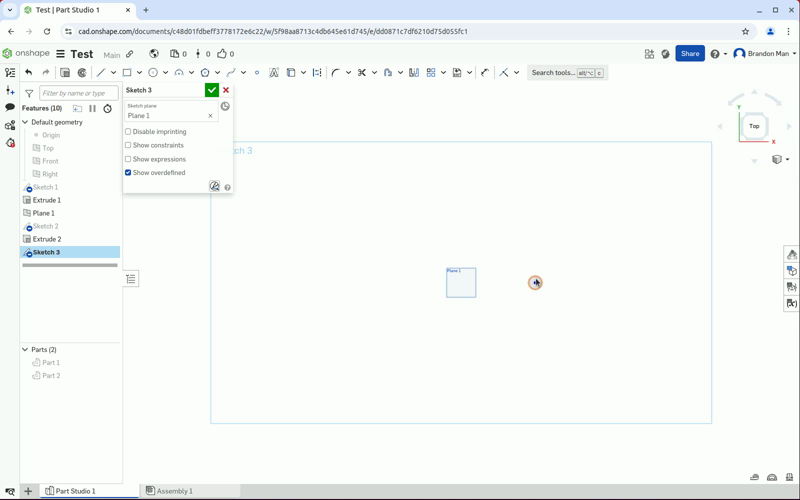
scroll(6)
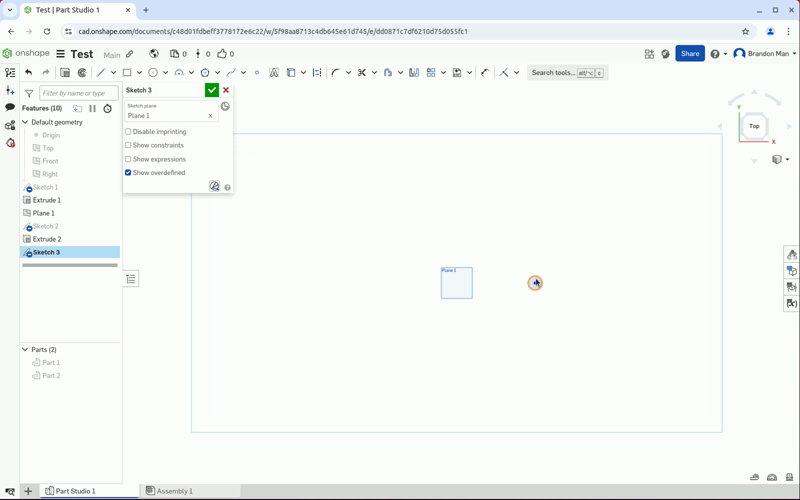
scroll(6)
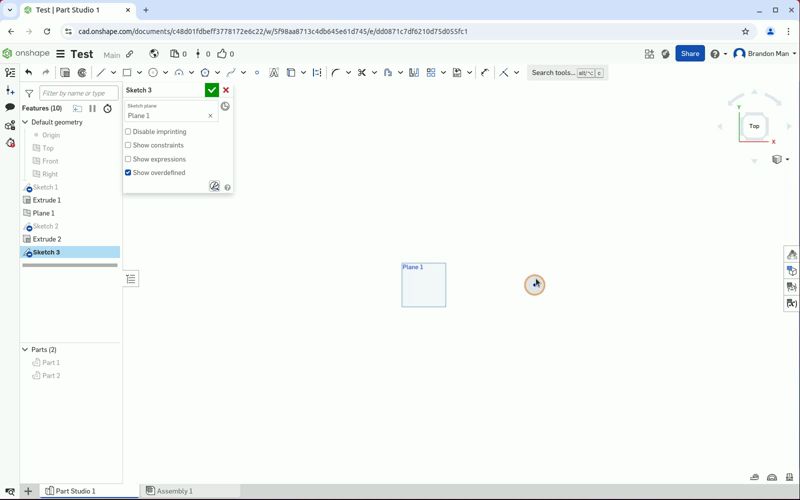
scroll(6)
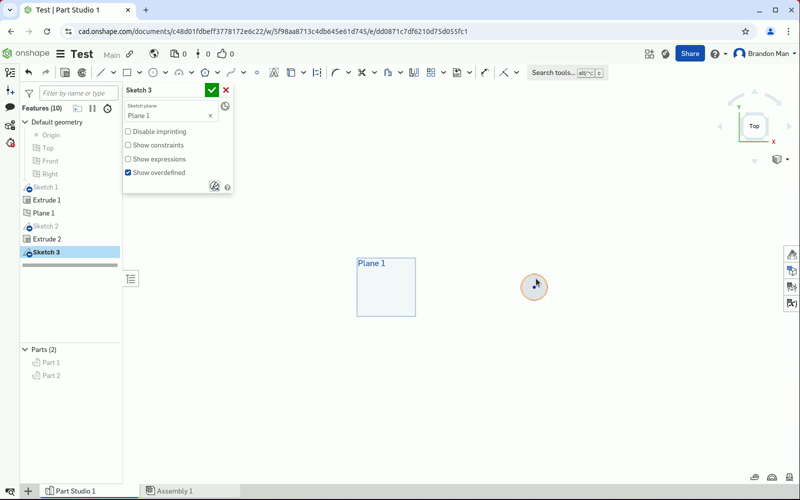
scroll(6)
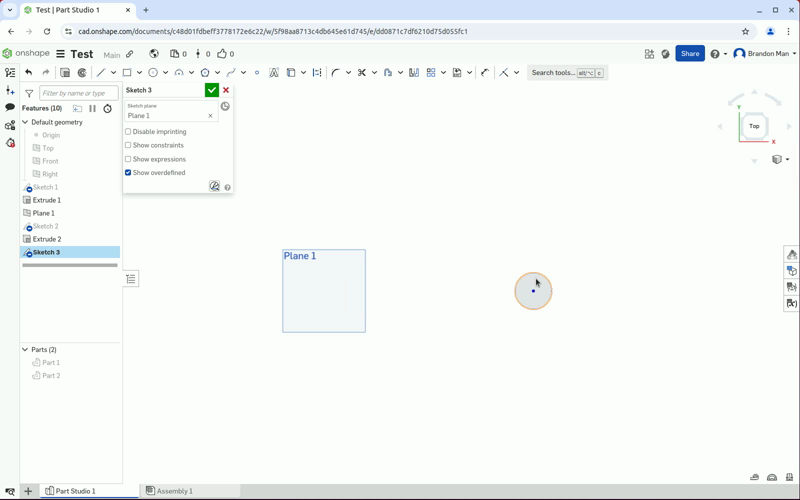
scroll(6)
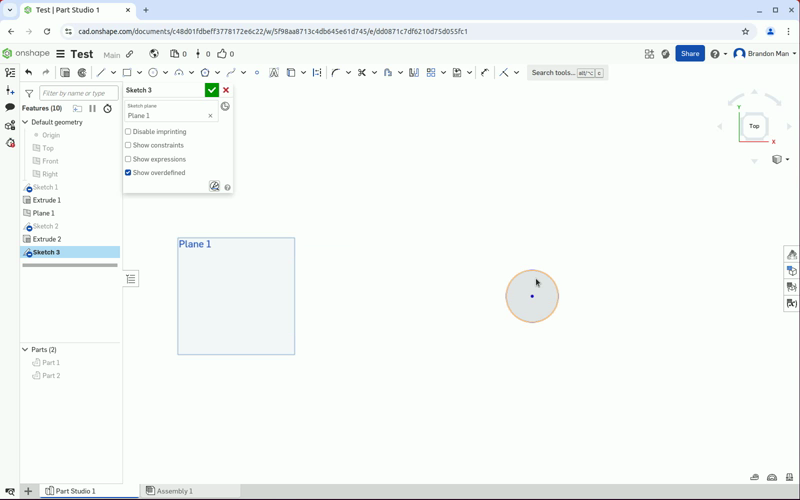
scroll(6)
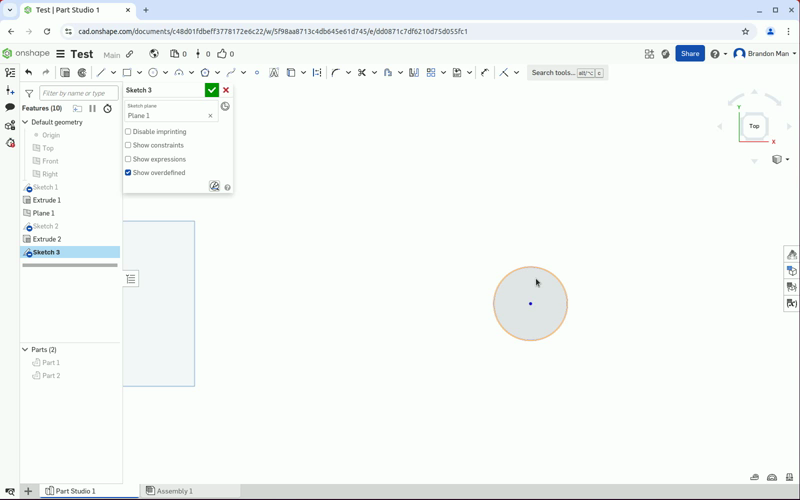
scroll(6)
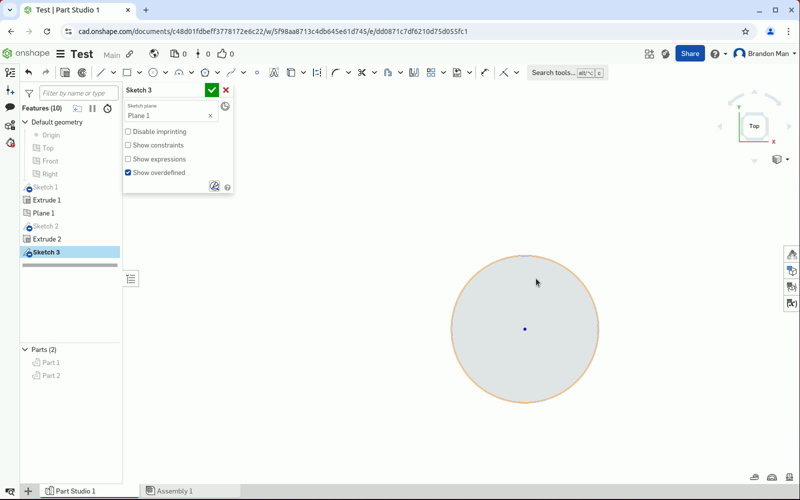
click(536, 278)
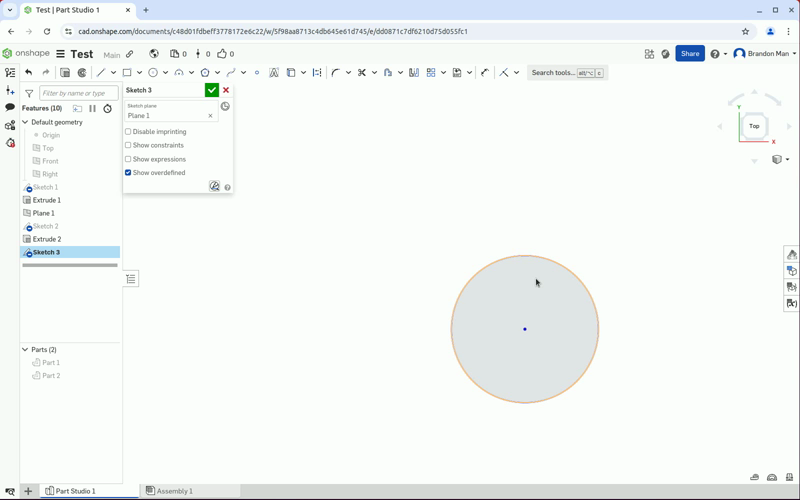
scroll(-6)
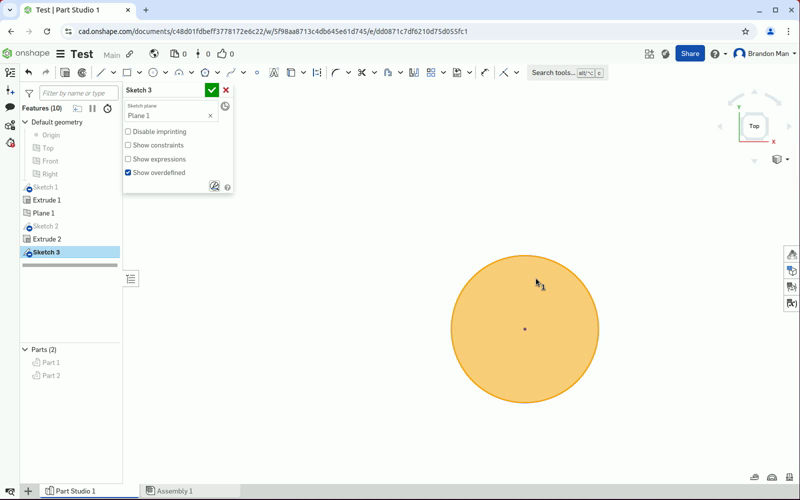
scroll(-6)
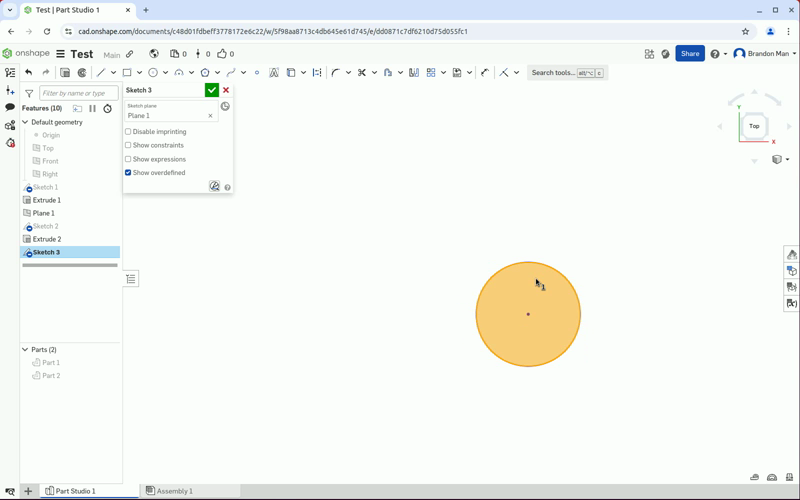
scroll(-6)
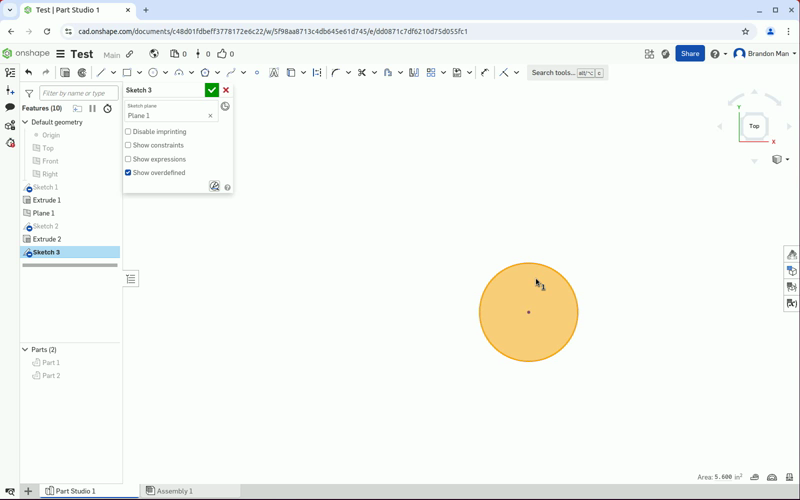
scroll(-6)
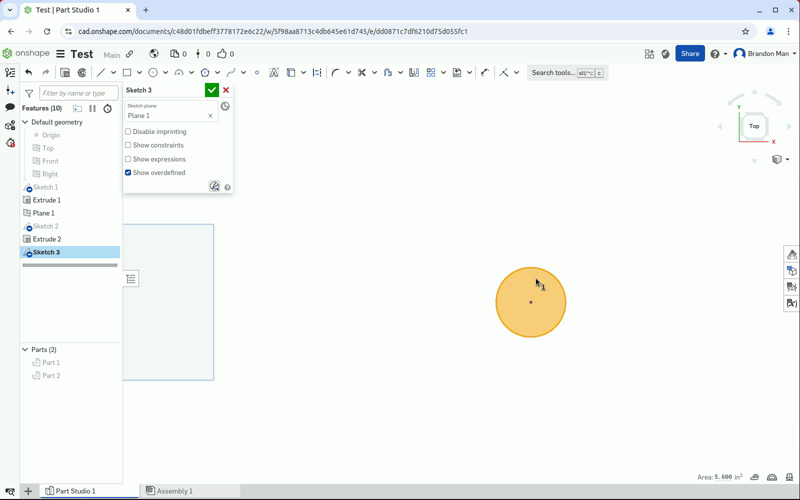
scroll(-6)
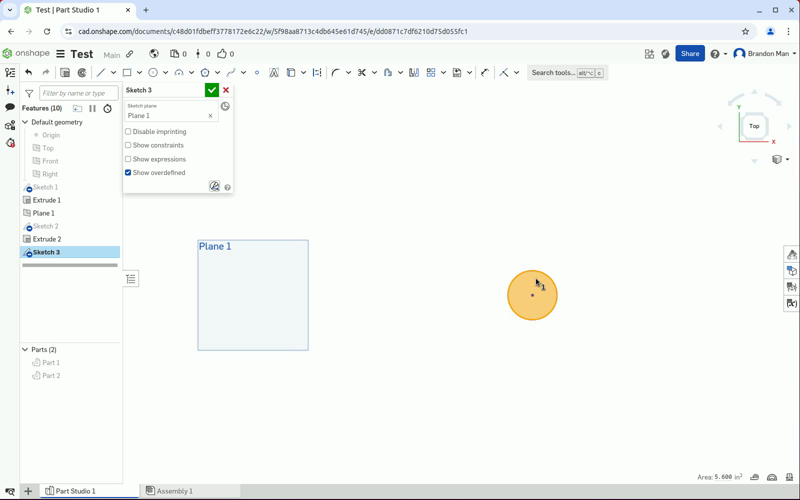
scroll(-6)
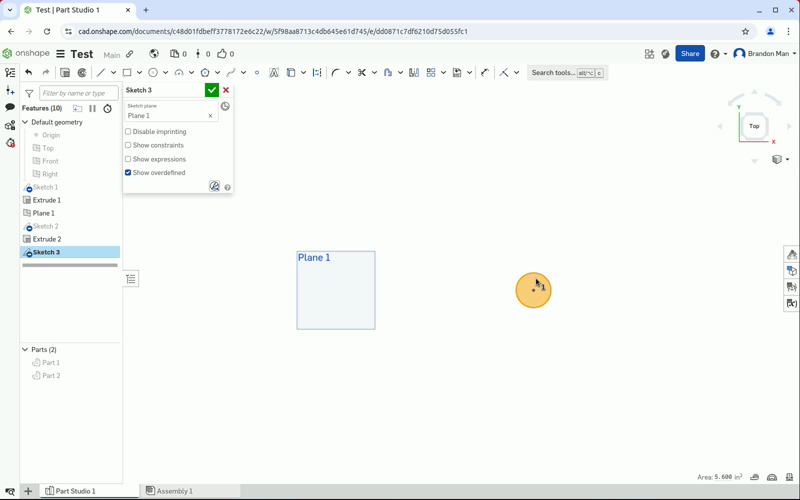
scroll(-6)
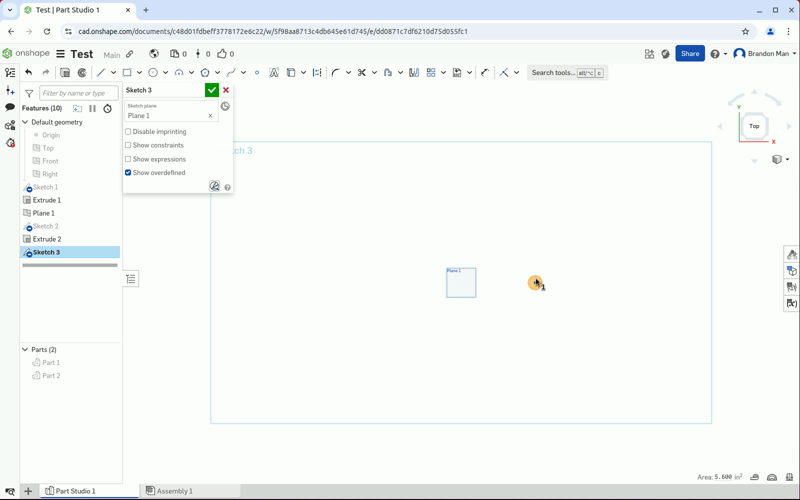
mouse_move(73, 352)
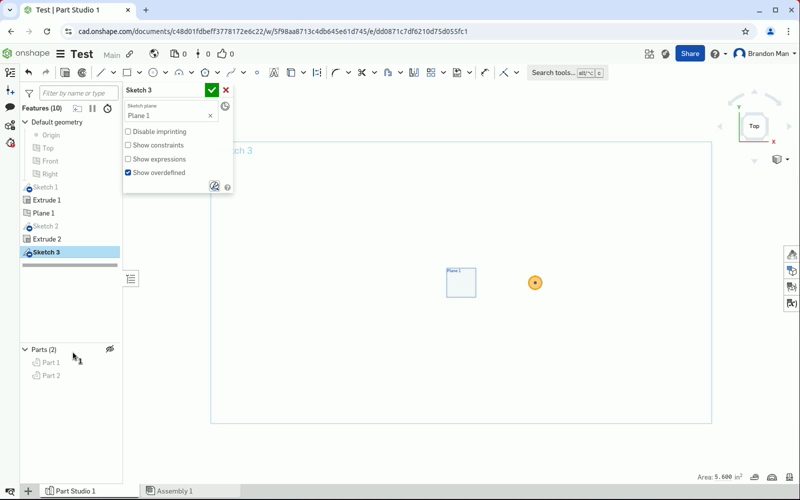
key(shift+y)
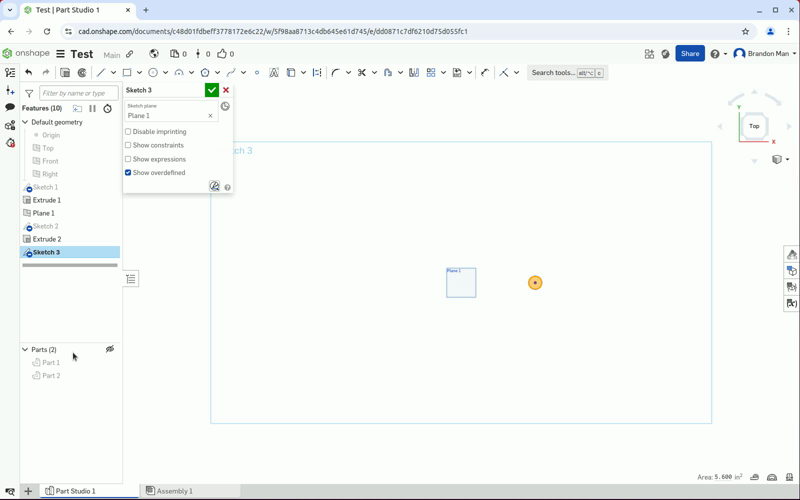
key(shift+e)
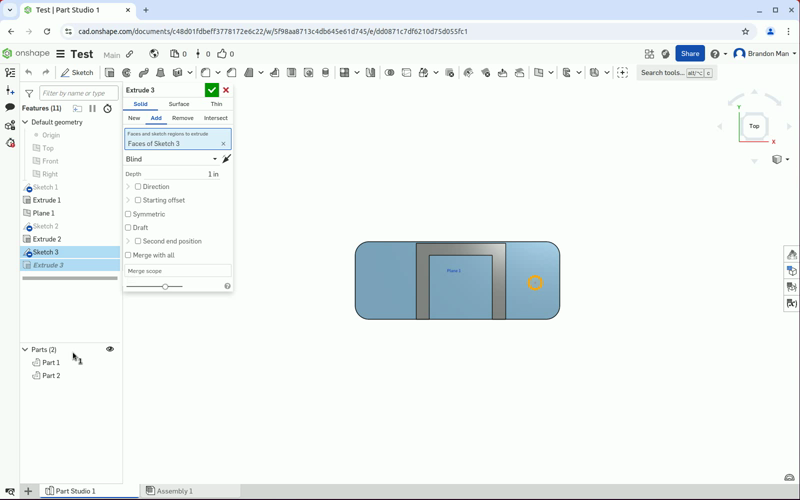
mouse_move(143, 106)
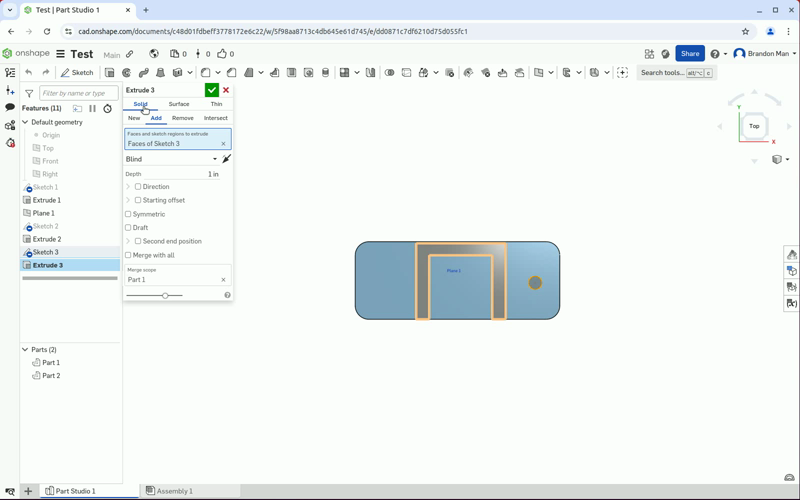
click(143, 106)
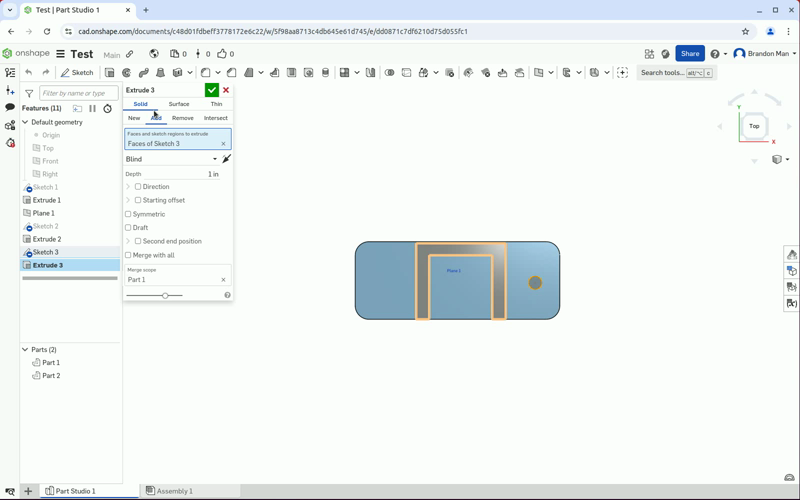
mouse_move(186, 120)
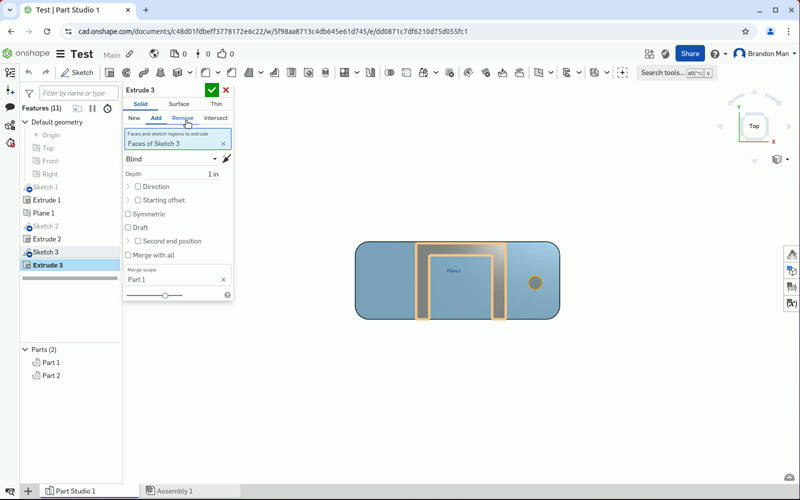
click(186, 120)
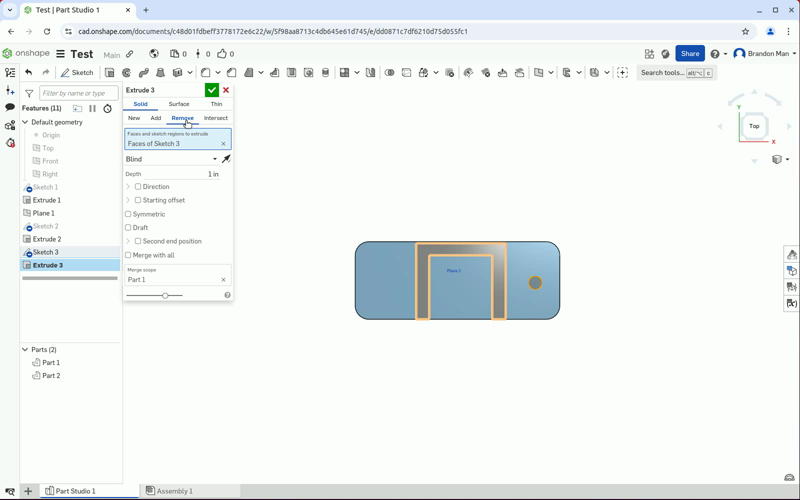
key(tab, 4)
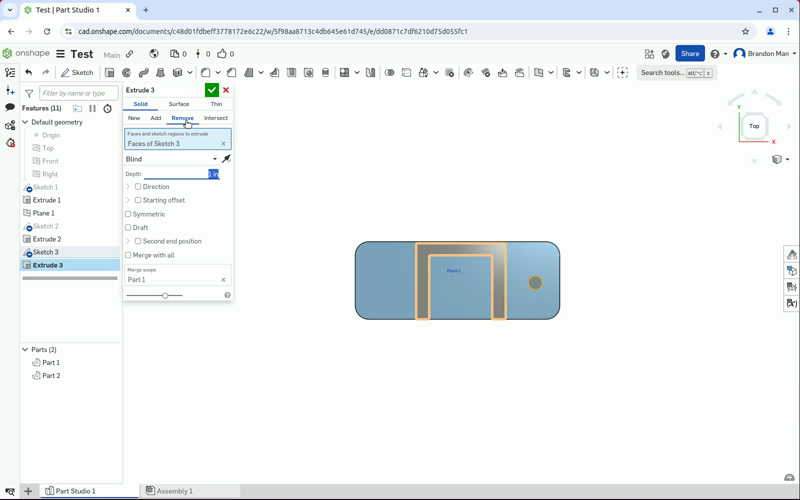
text(13.239)
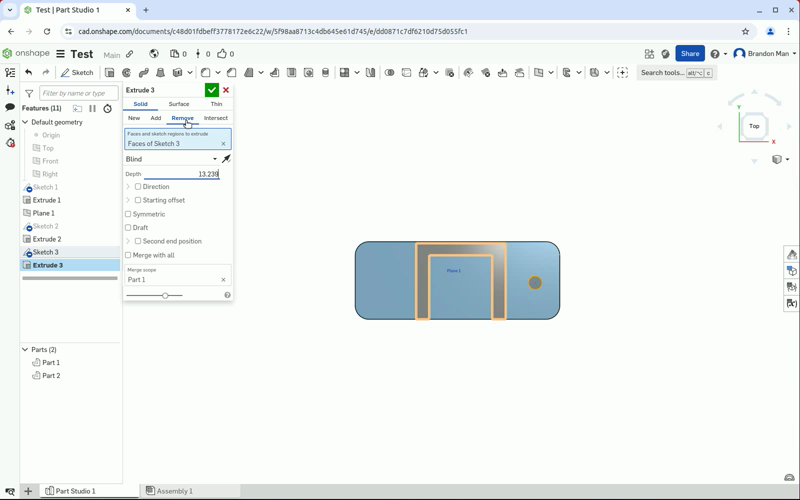
key(tab, 6)
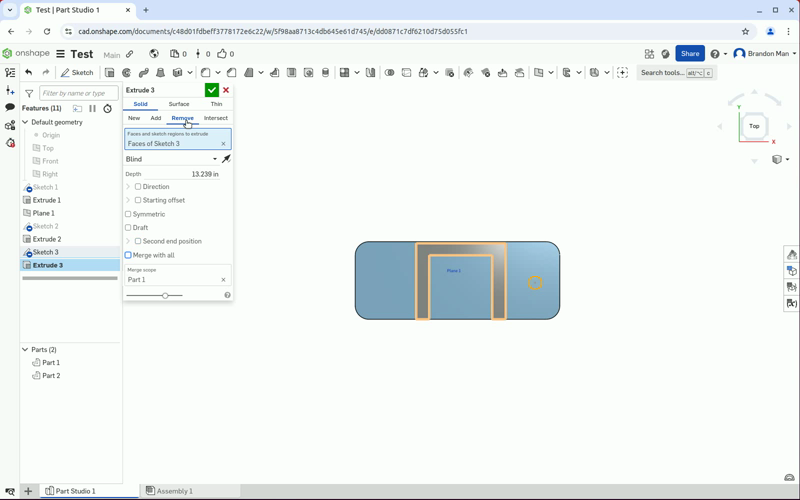
key(space)
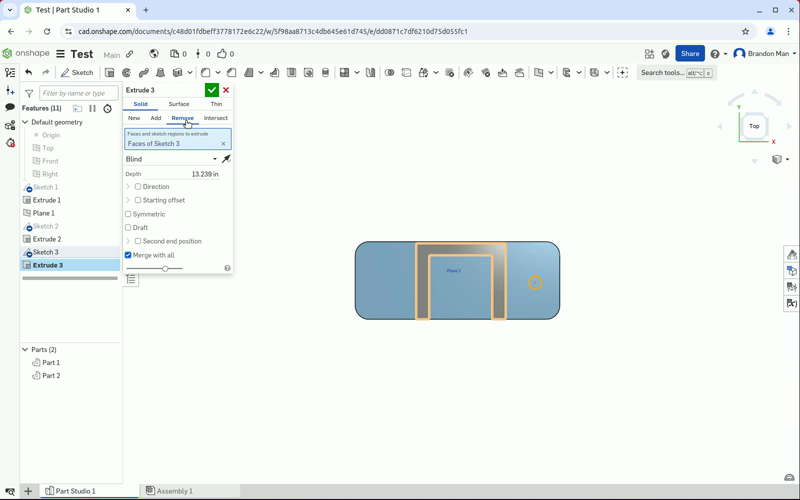
key(enter)
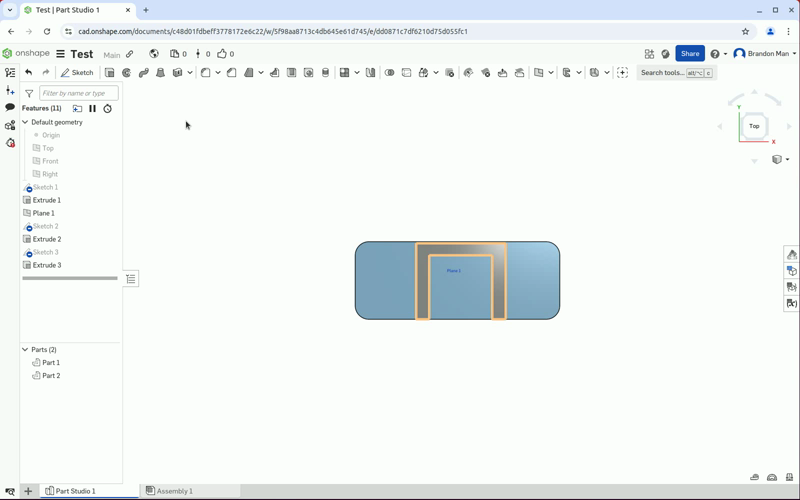
key(shift+h)
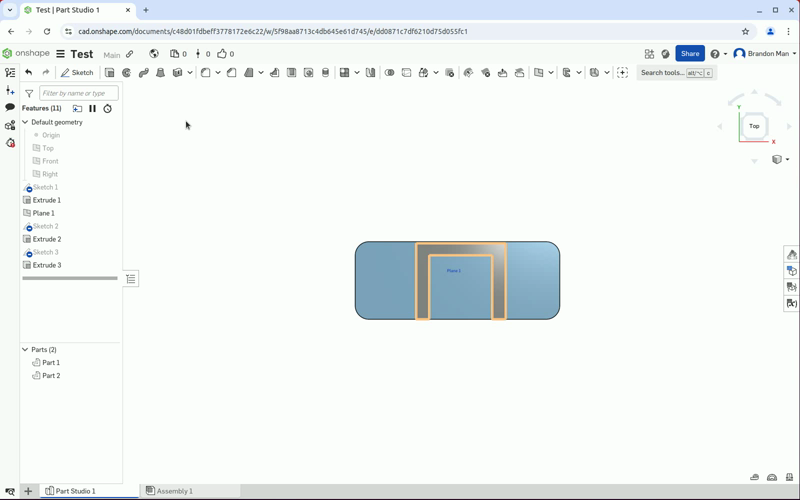
key(shift+h)
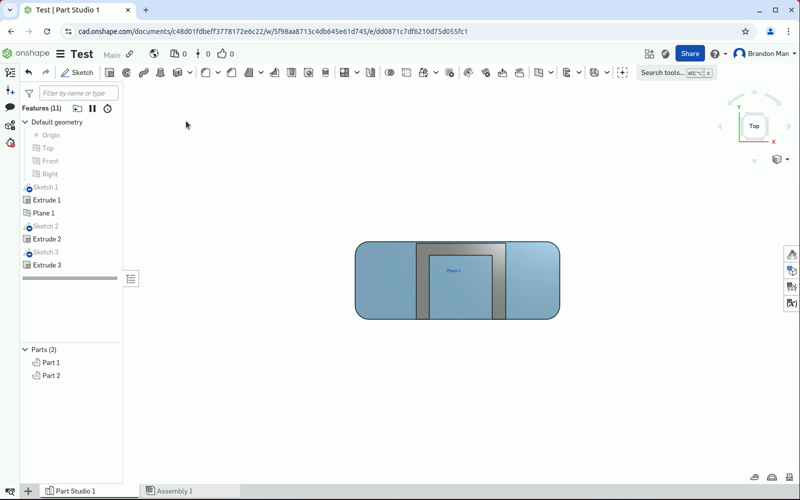
mouse_move(73, 189)
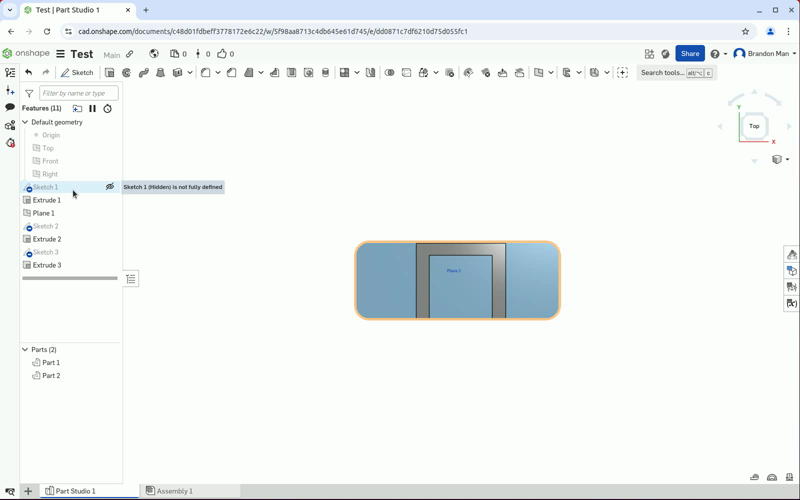
click(73, 189)
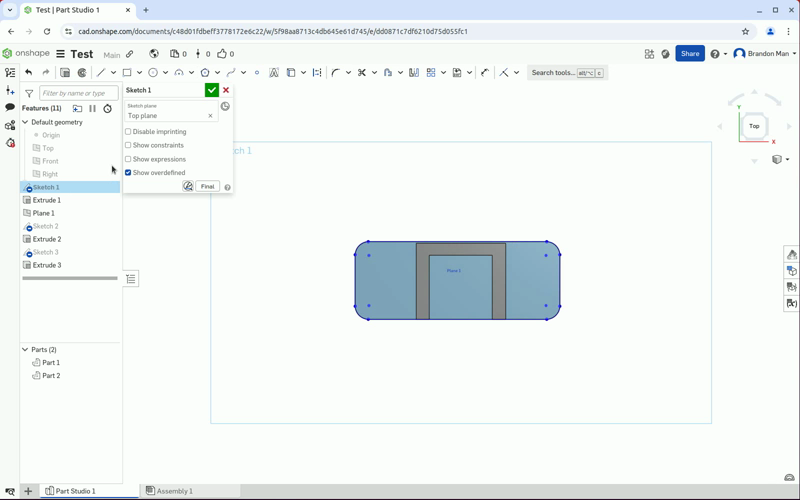
mouse_move(229, 92)
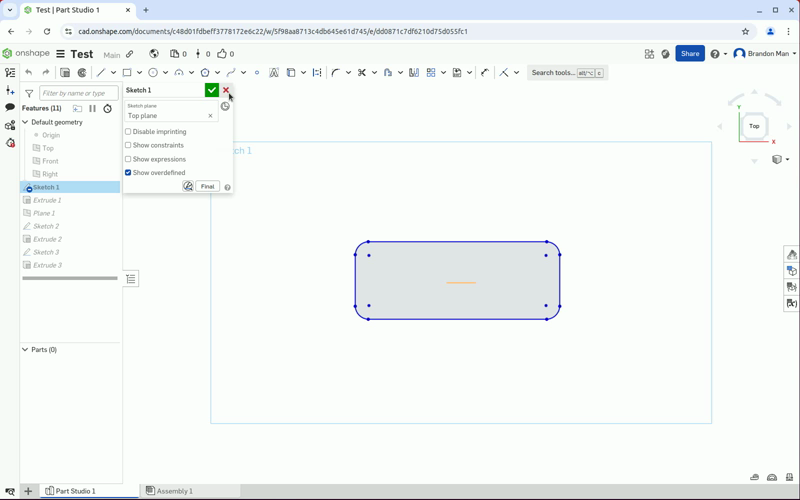
click(229, 92)
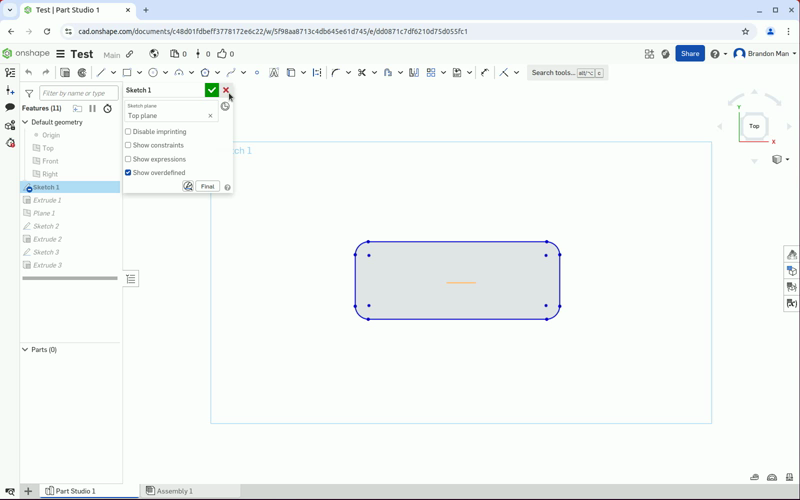
key(shift+s)
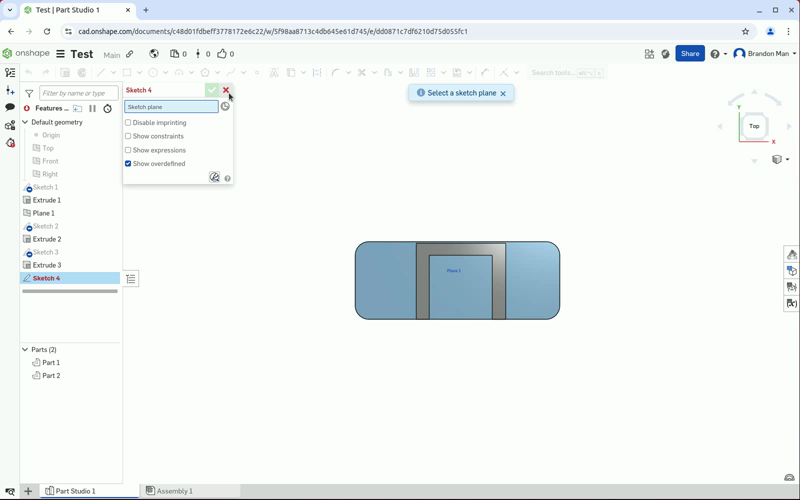
mouse_move(73, 215)
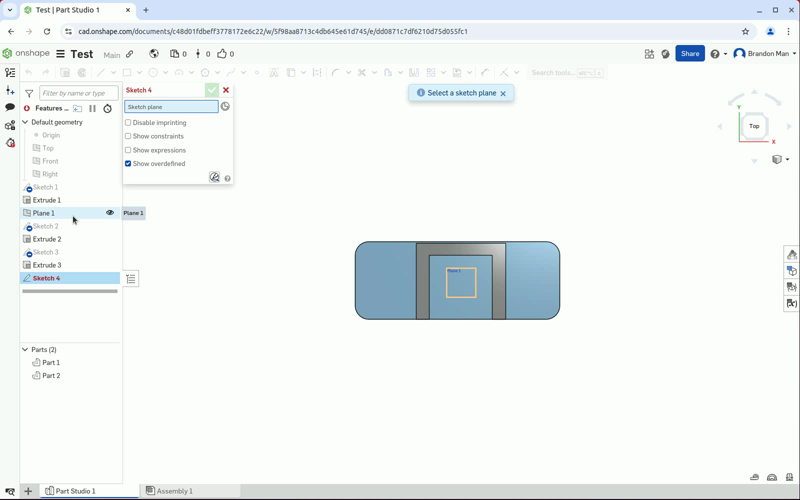
click(73, 215)
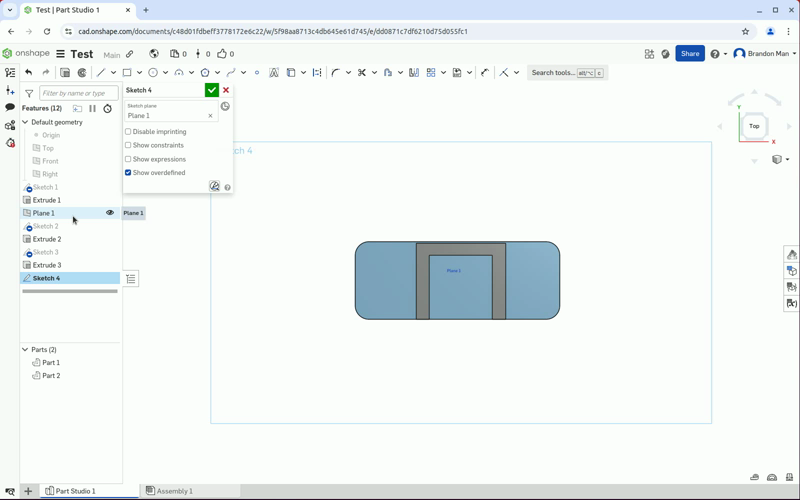
mouse_move(73, 352)
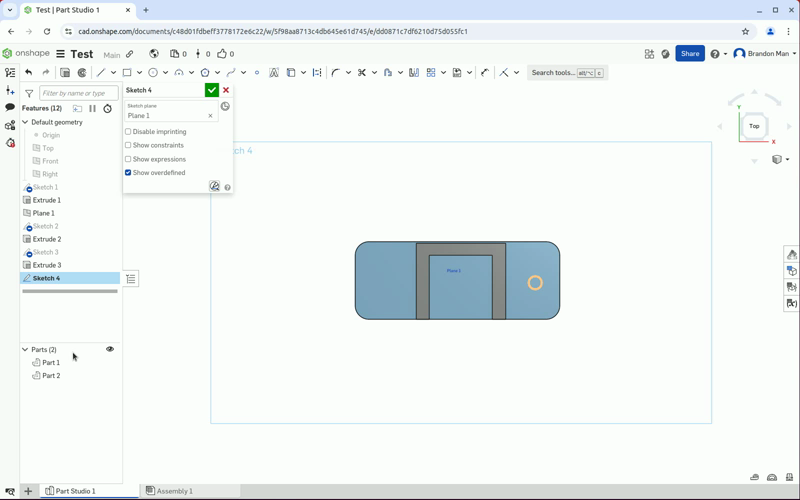
key(y)
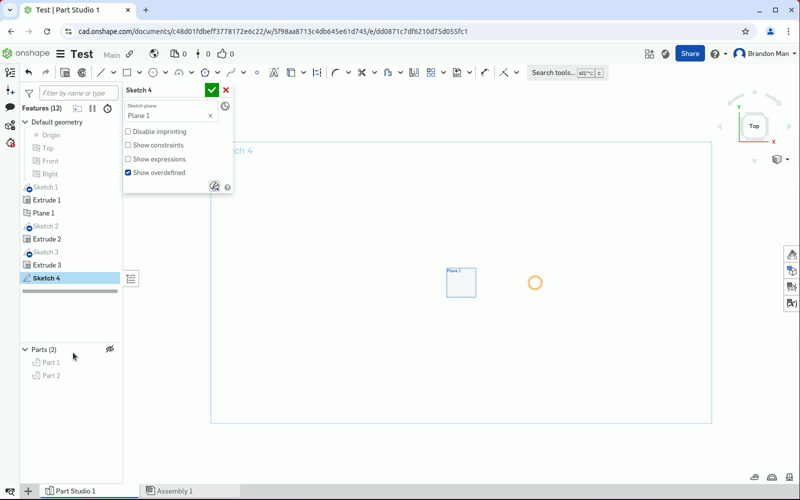
key(c)
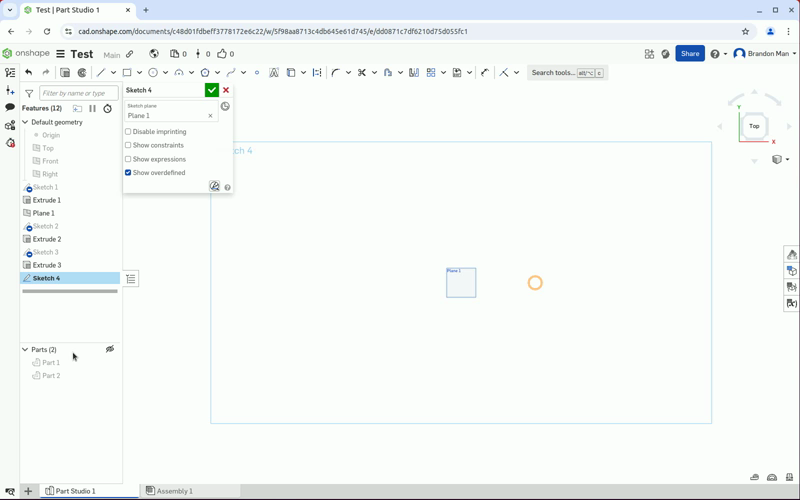
key_down(shift)
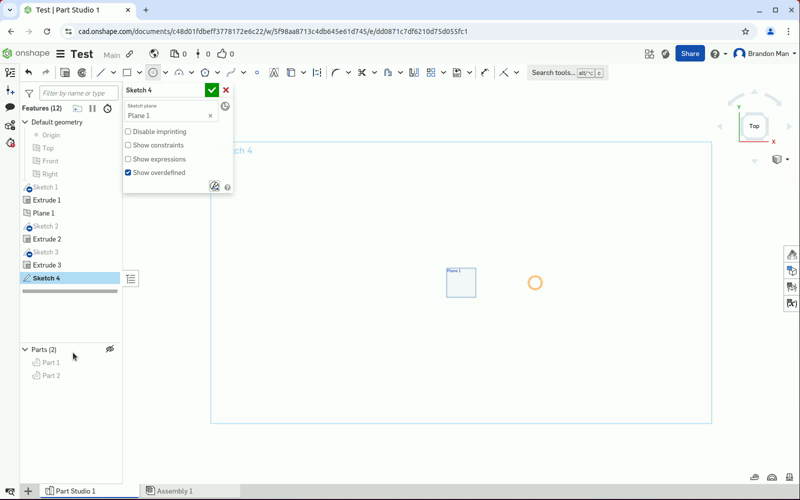
mouse_move(388, 282)
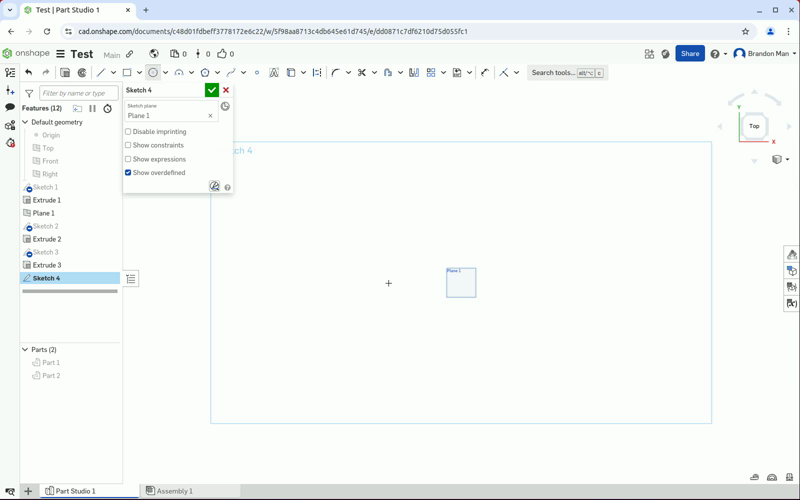
click(388, 282)
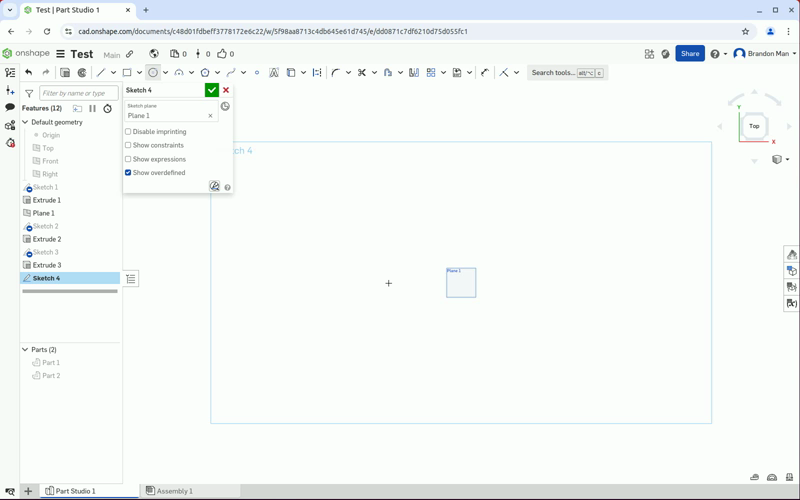
key_up(shift)
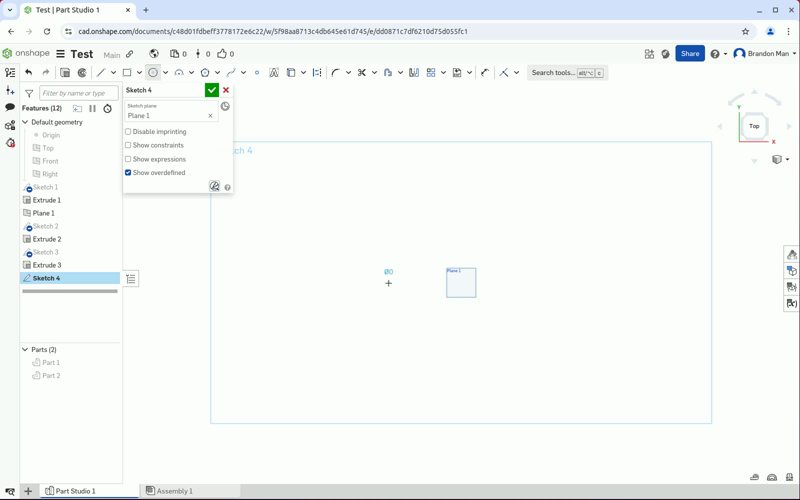
mouse_move(395, 282)
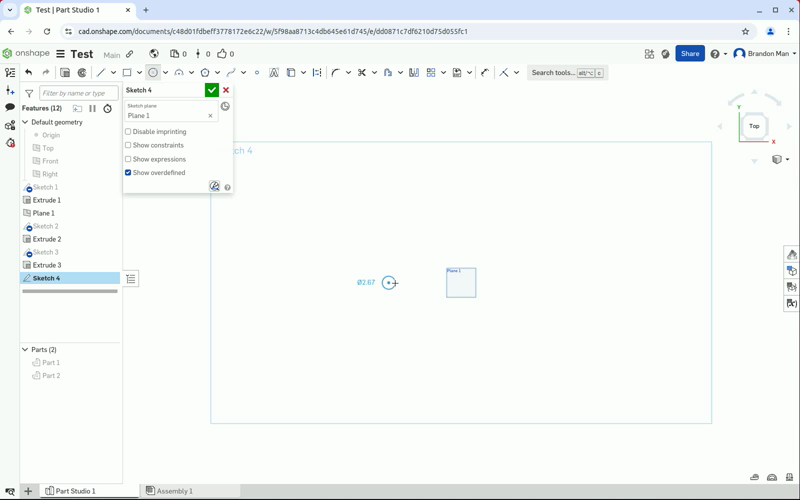
click(395, 282)
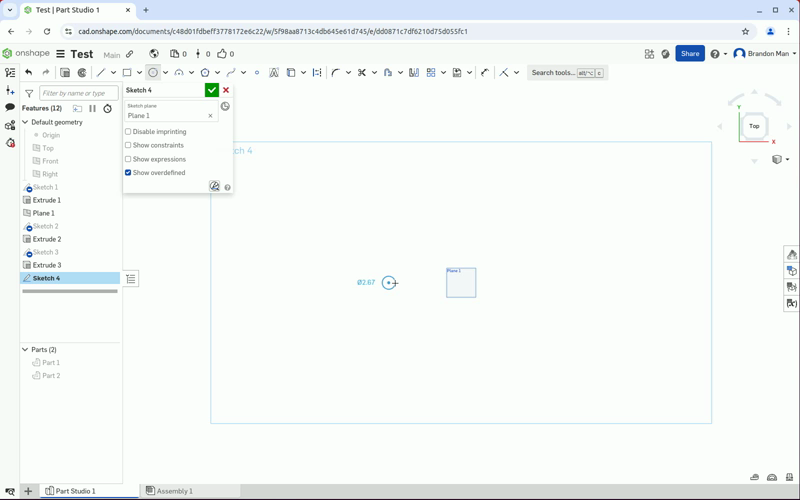
key(esc)
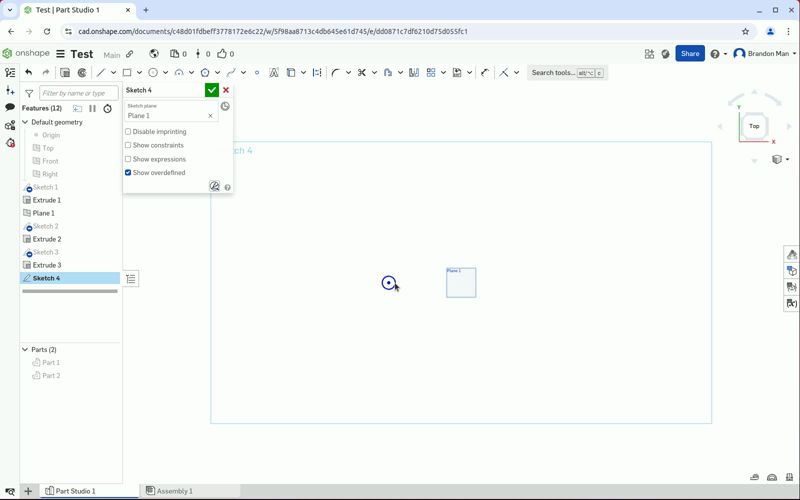
mouse_move(386, 281)
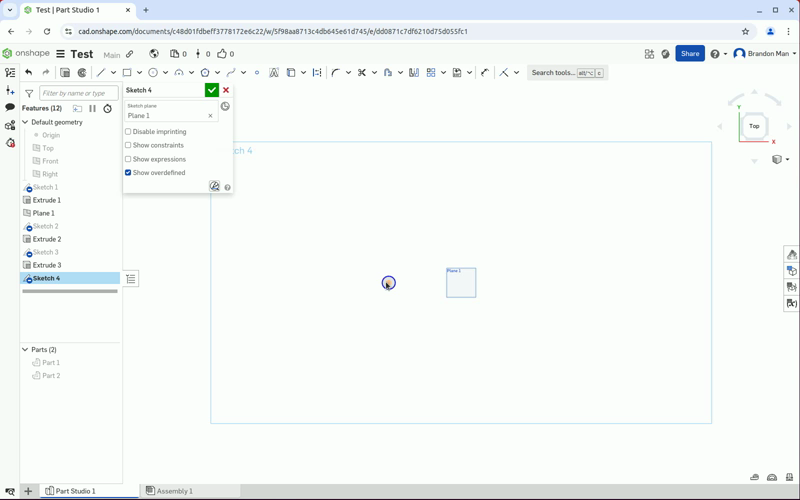
scroll(6)
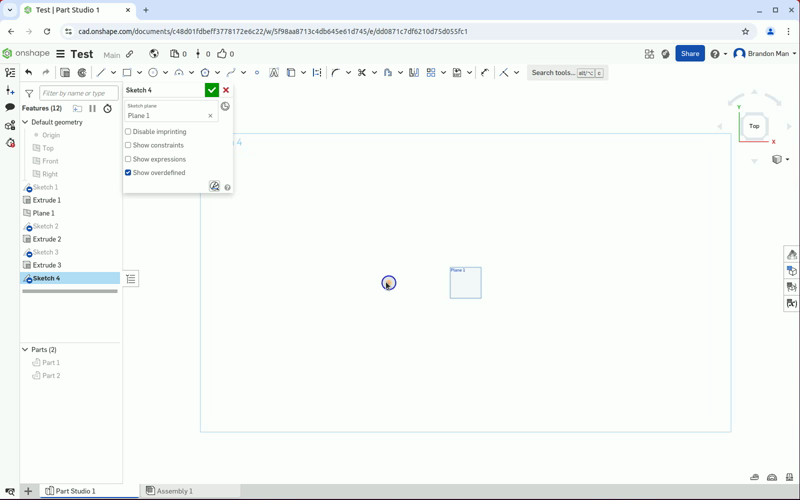
scroll(6)
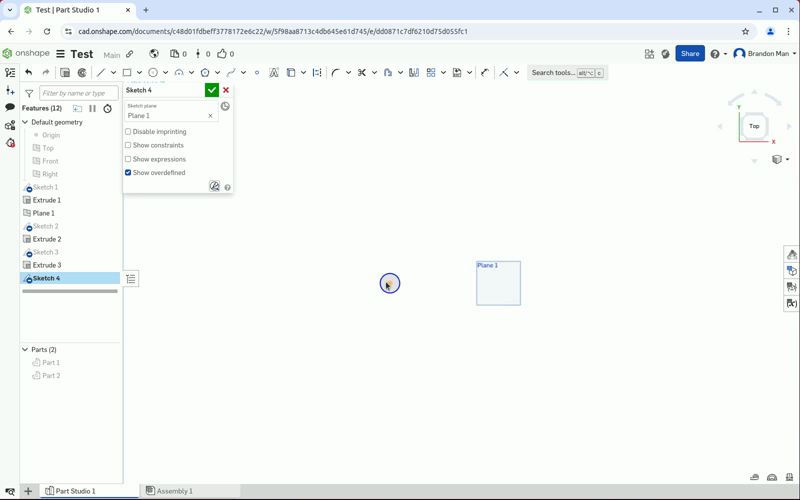
scroll(6)
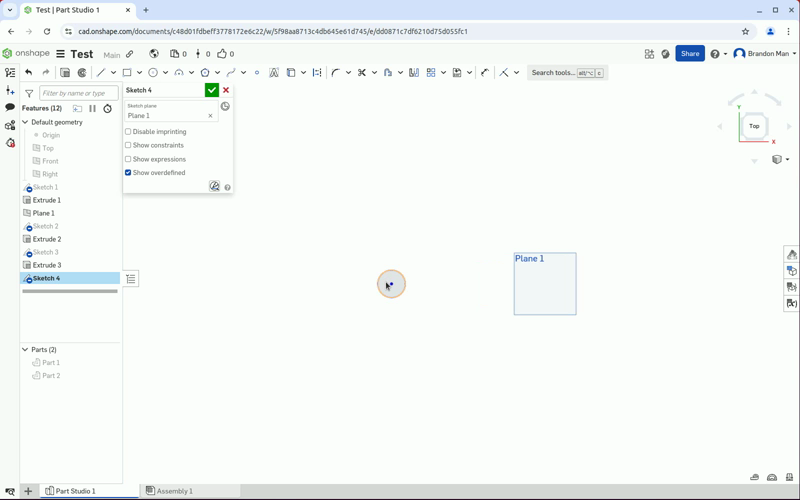
scroll(6)
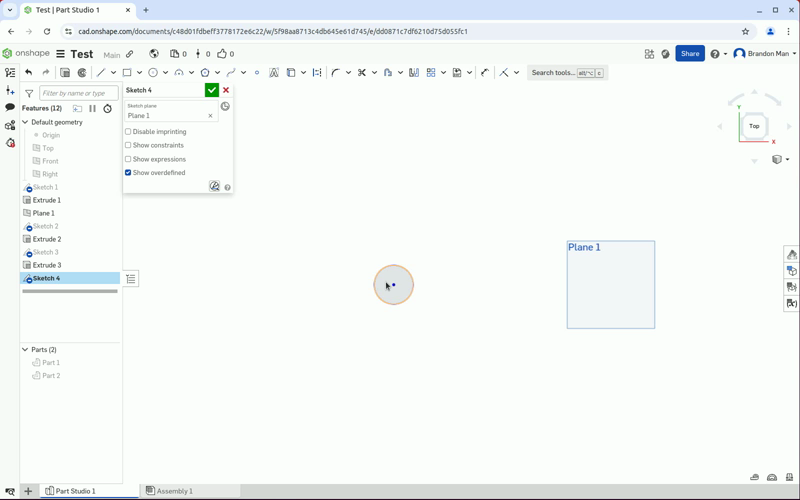
scroll(6)
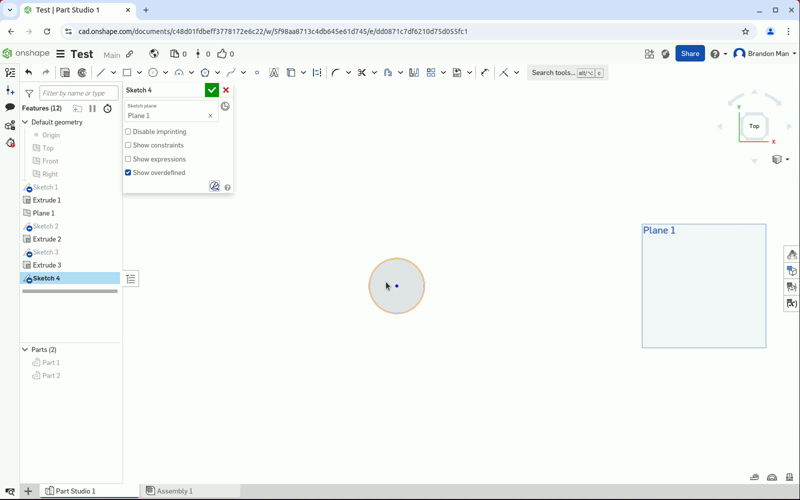
scroll(6)
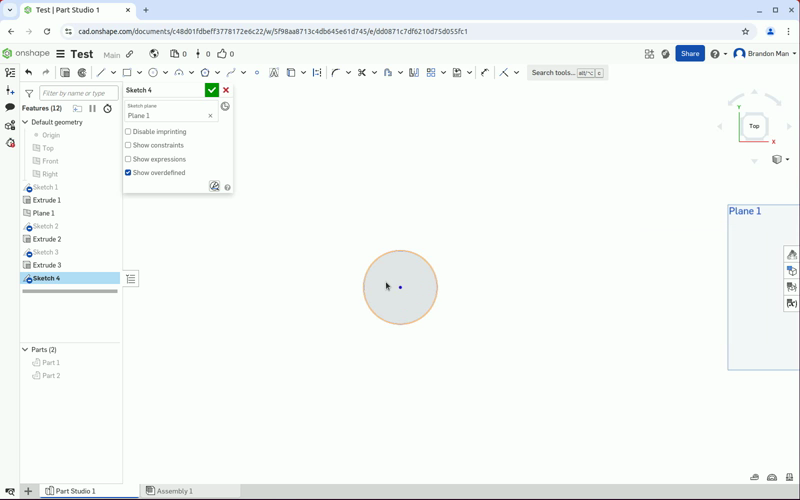
scroll(6)
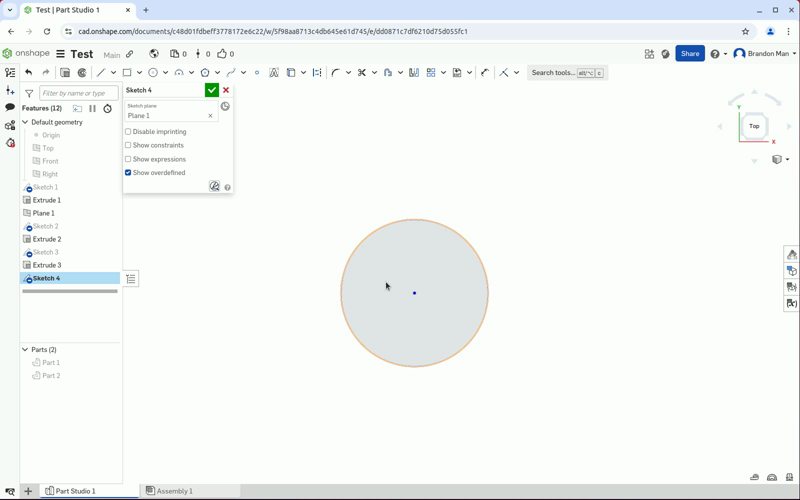
click(386, 281)
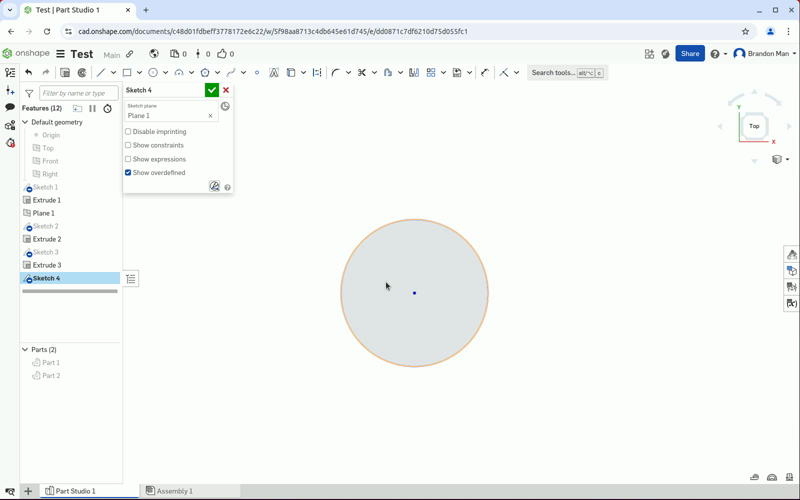
scroll(-6)
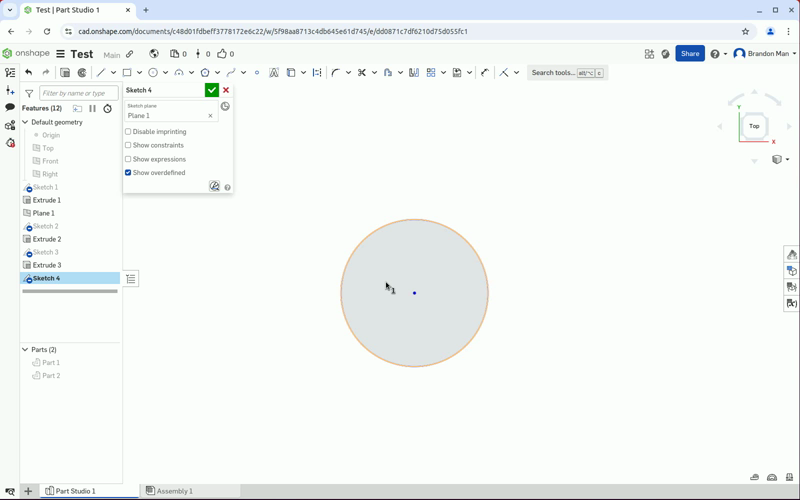
scroll(-6)
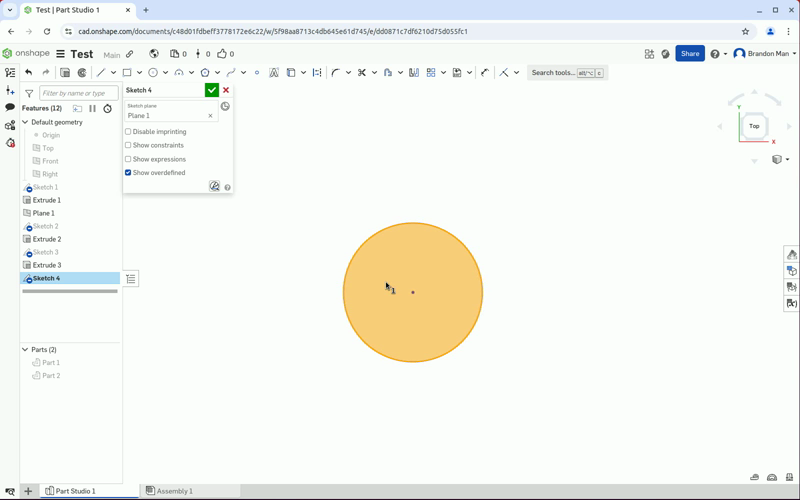
scroll(-6)
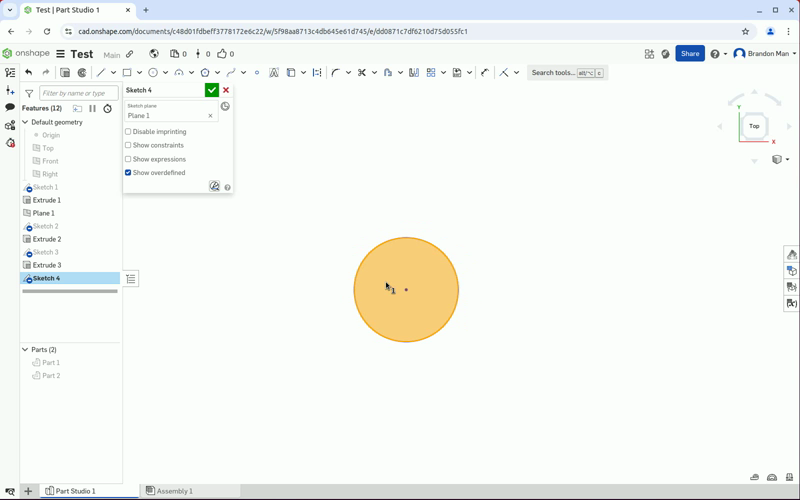
scroll(-6)
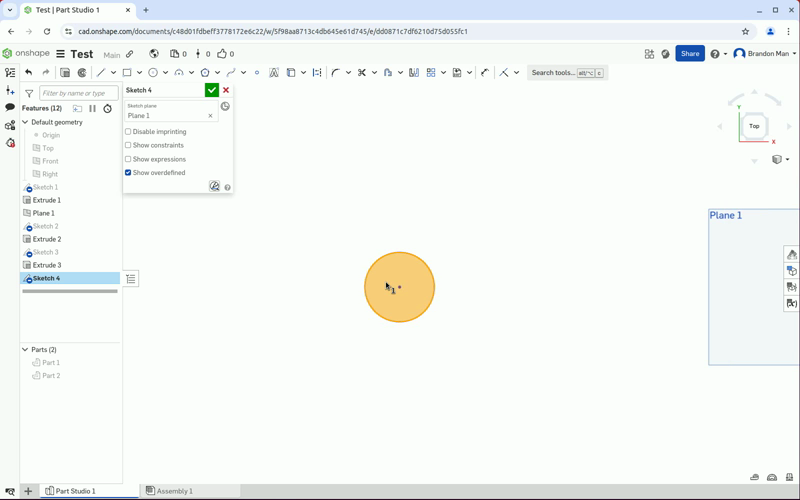
scroll(-6)
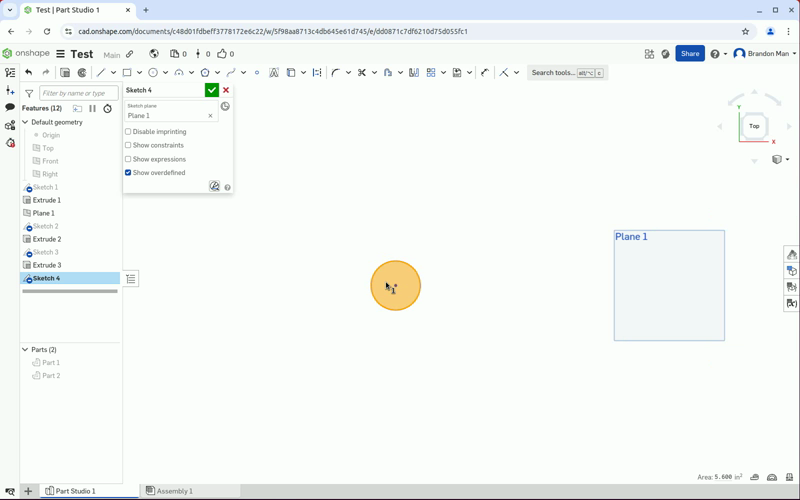
scroll(-6)
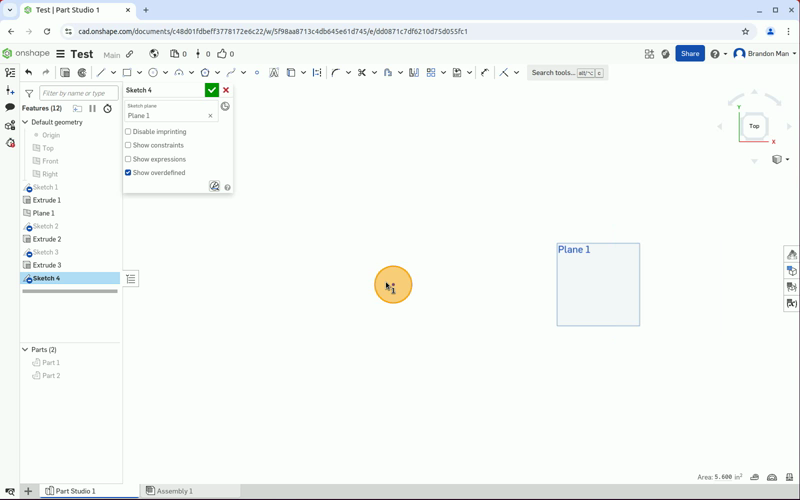
scroll(-6)
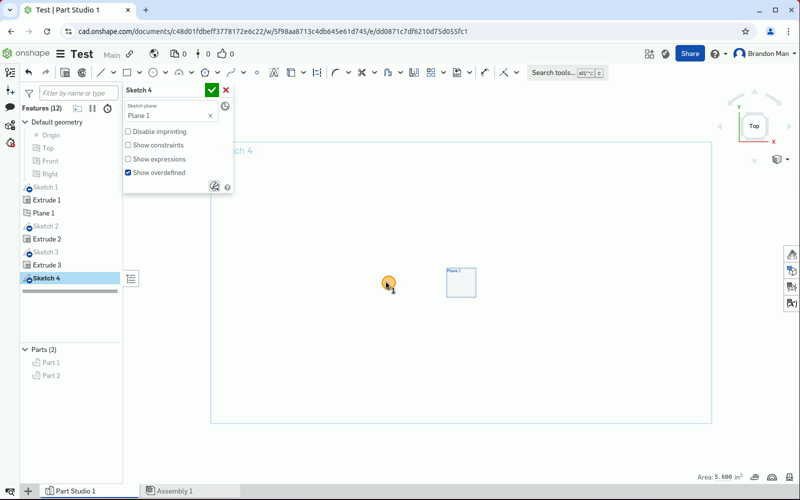
mouse_move(73, 352)
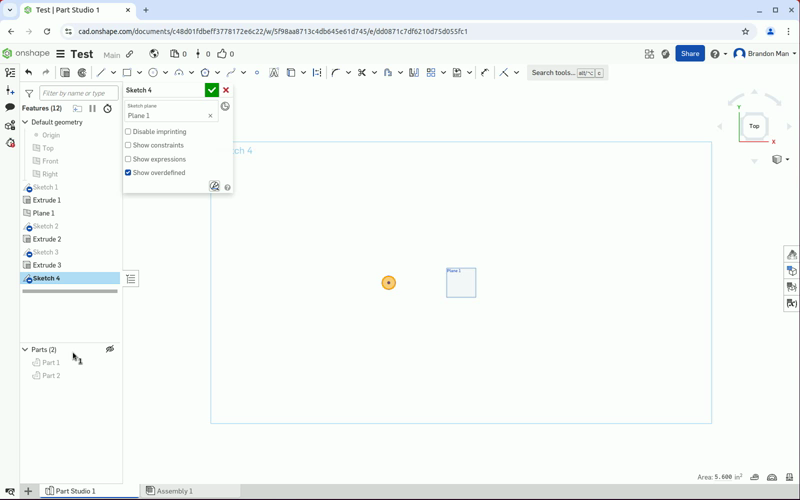
key(shift+y)
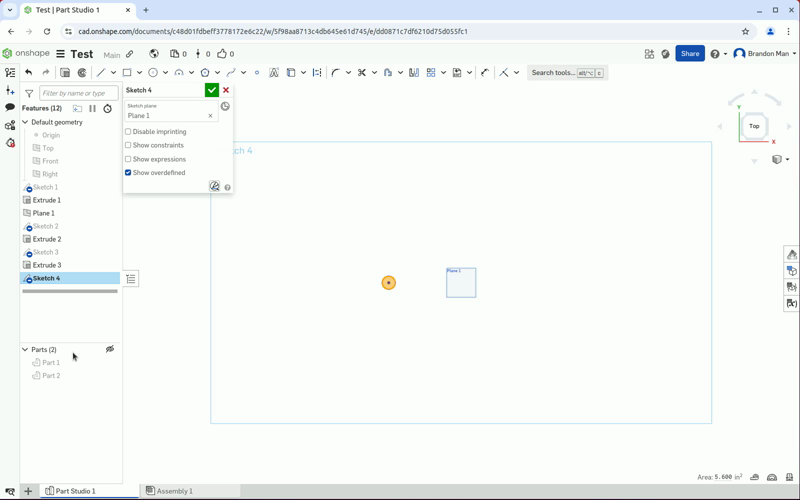
key(shift+e)
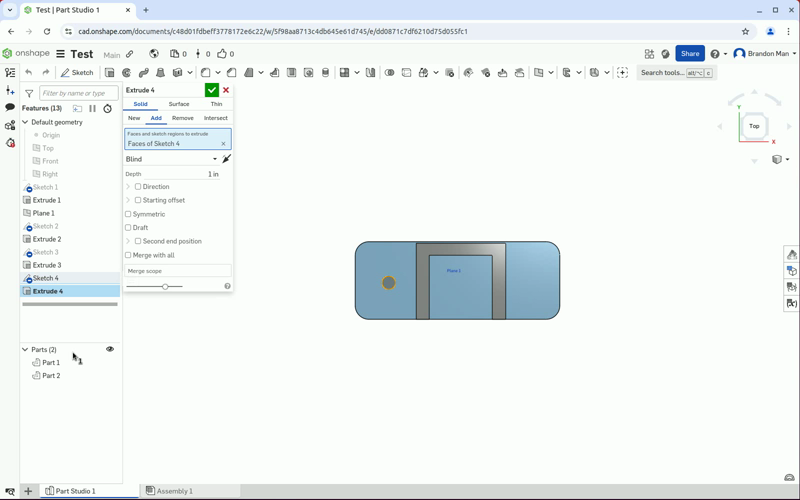
mouse_move(143, 106)
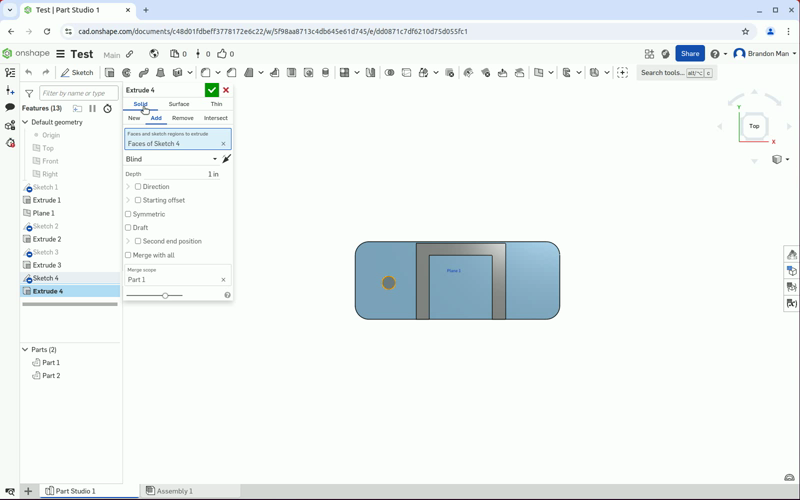
click(143, 106)
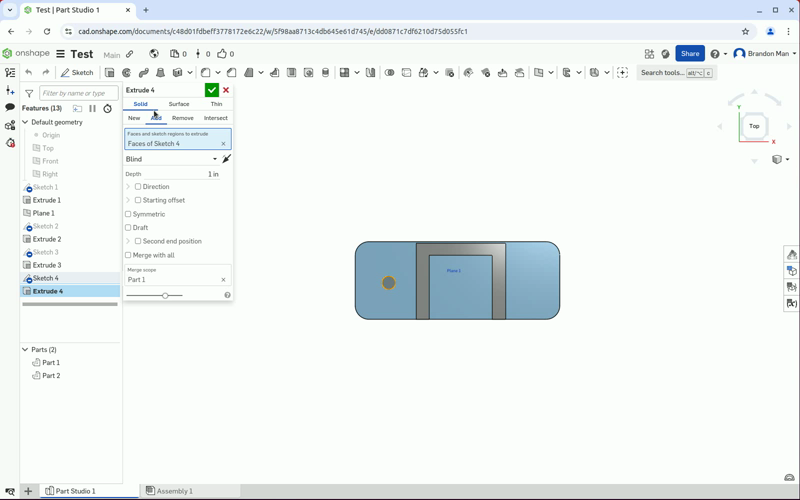
mouse_move(186, 120)
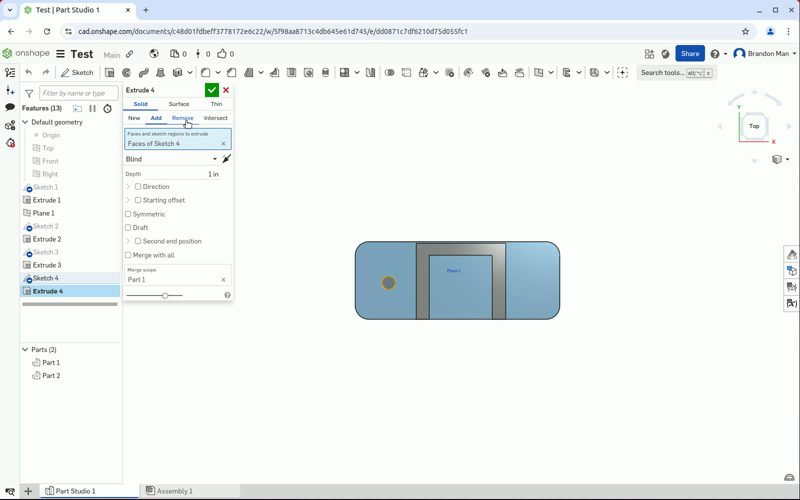
click(186, 120)
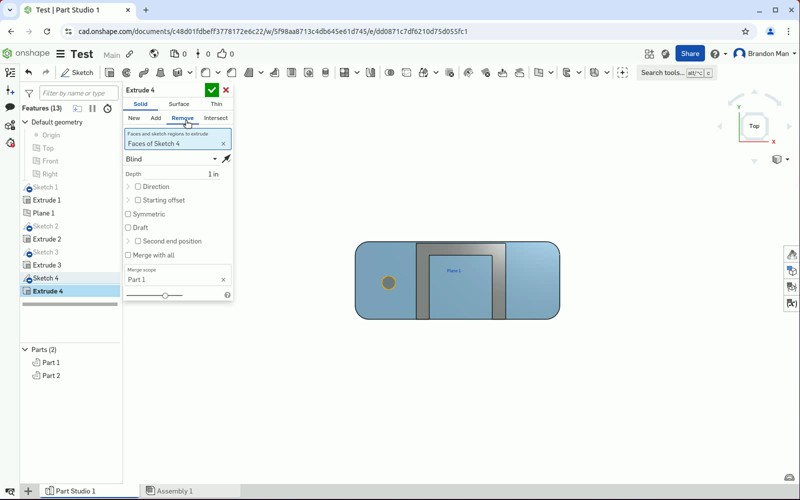
key(tab, 4)
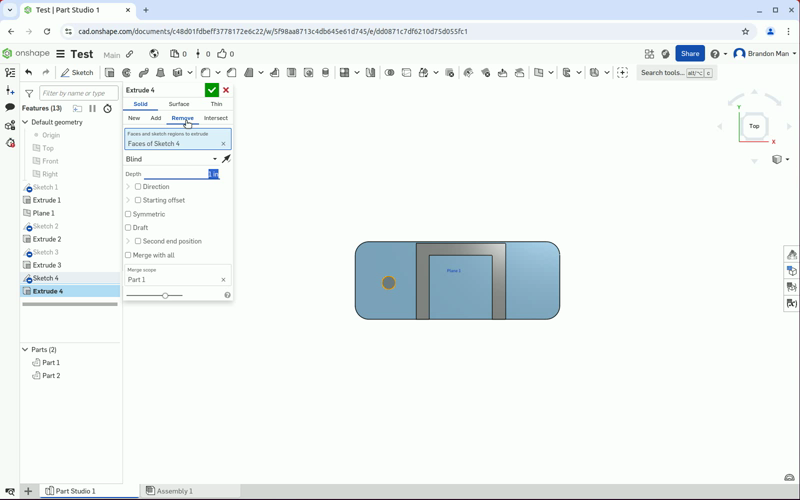
text(13.239)
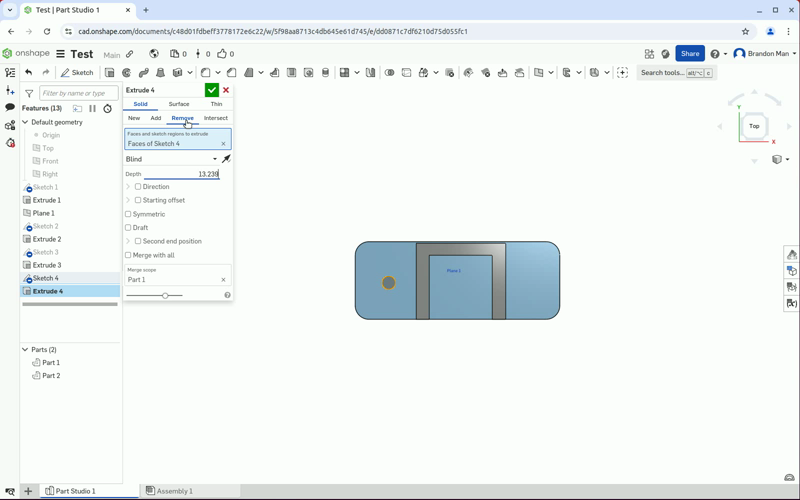
key(tab, 6)
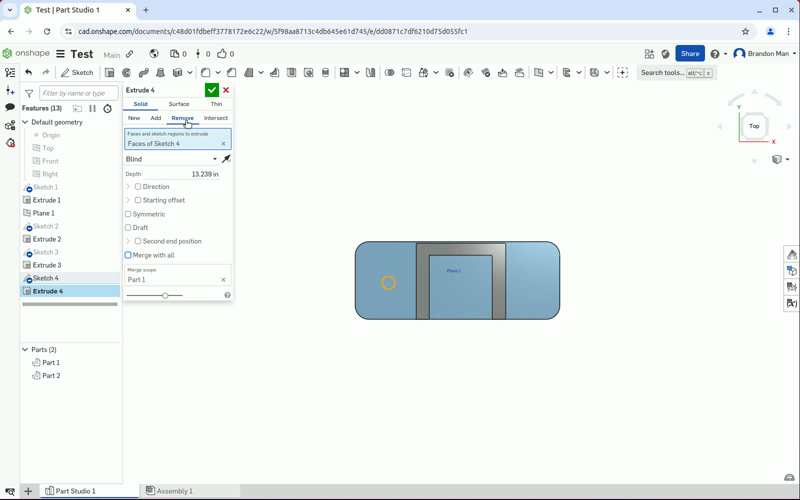
key(space)
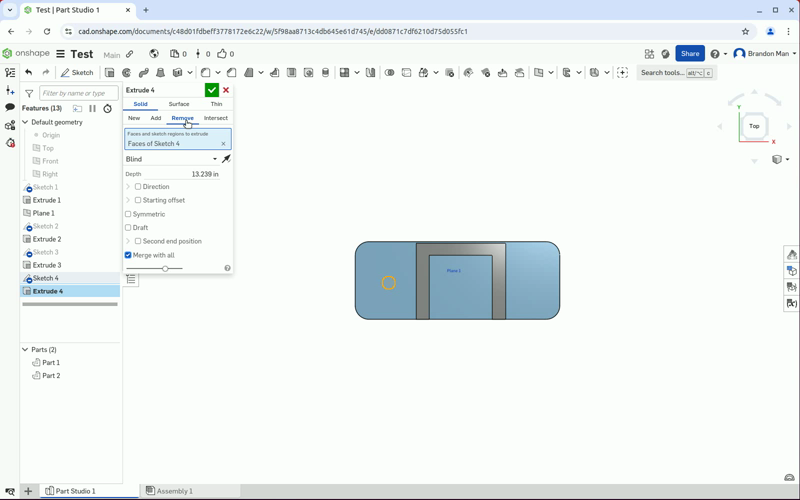
key(enter)
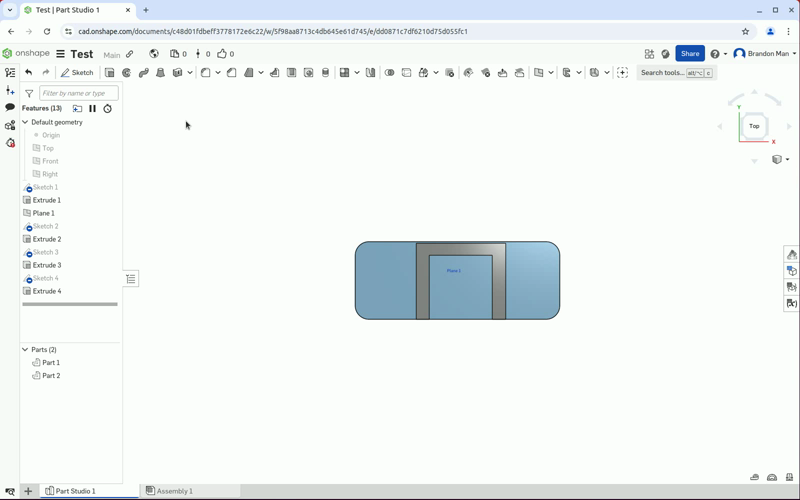
key(shift+h)
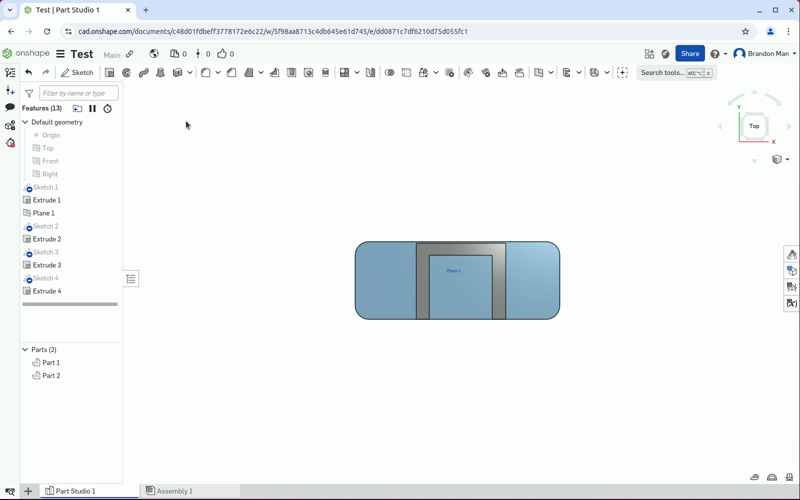
key(shift+h)
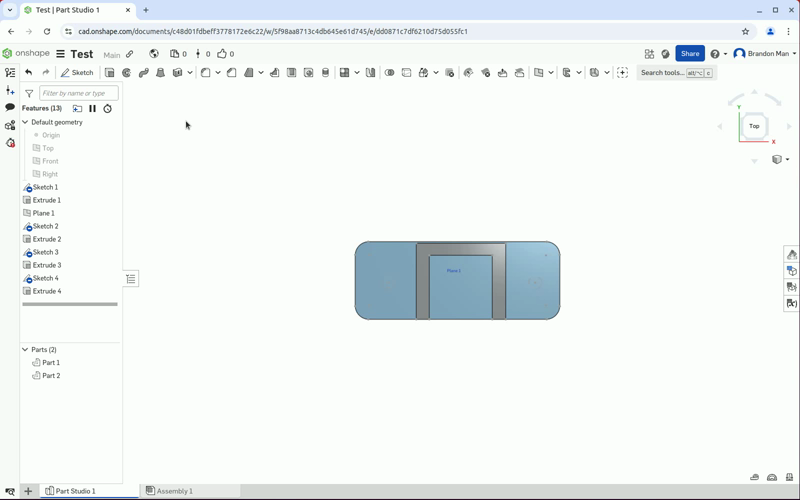
key(shift+7)
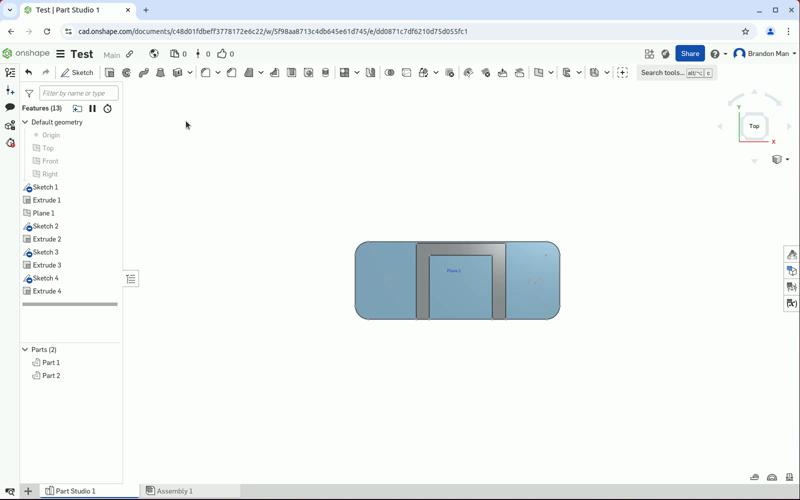
key(up, 3)
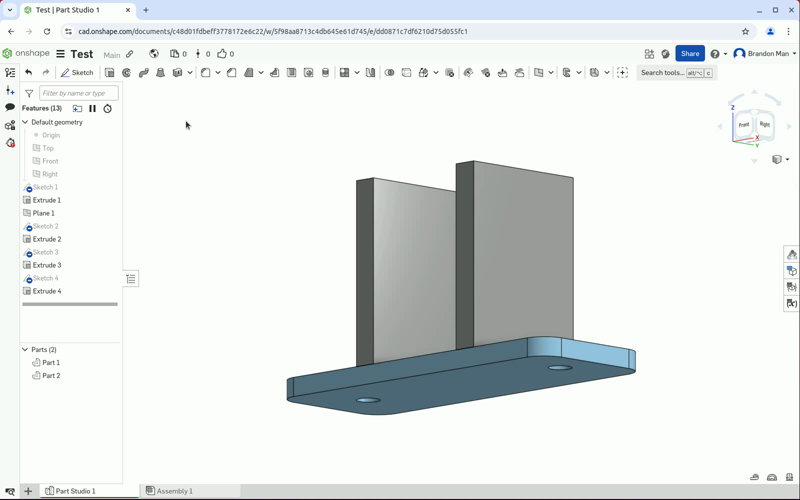
key(left, 3)
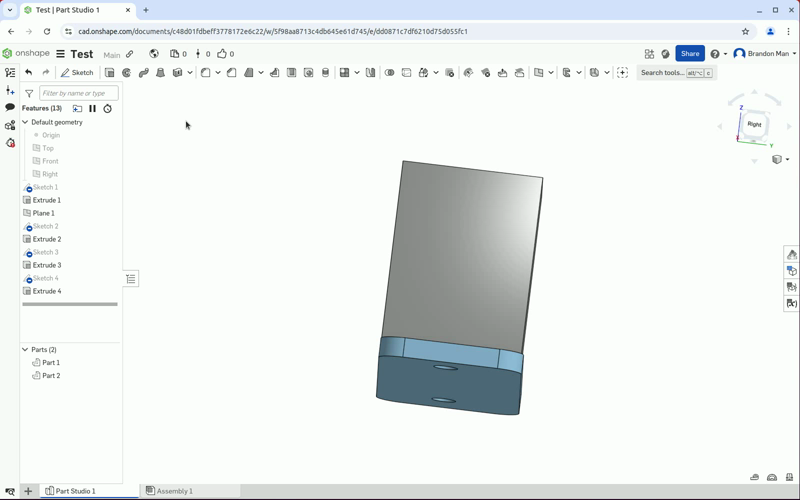
key(right, 3)
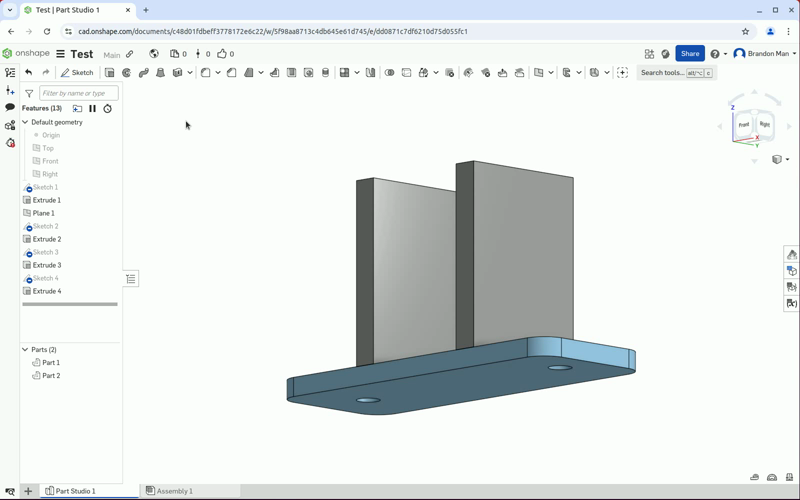
key(down, 3)
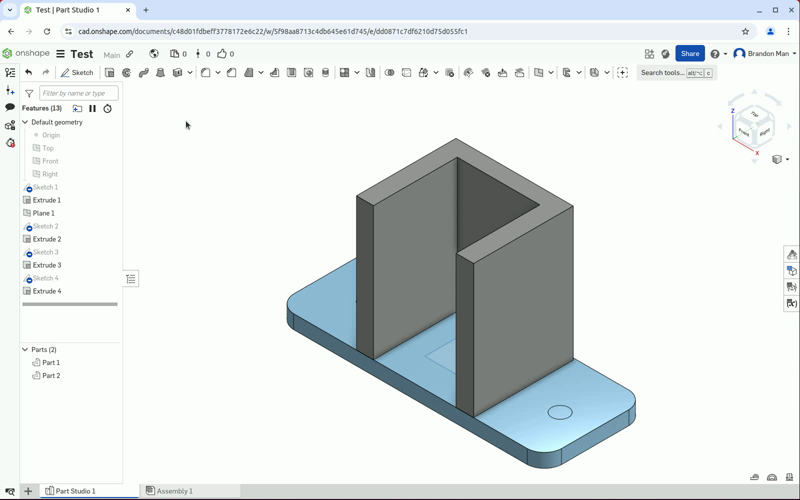
mouse_move(73, 189)
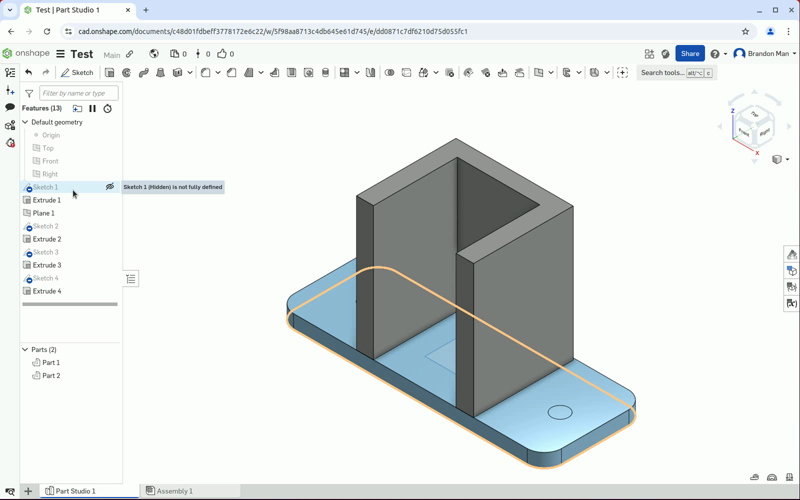
click(73, 189)